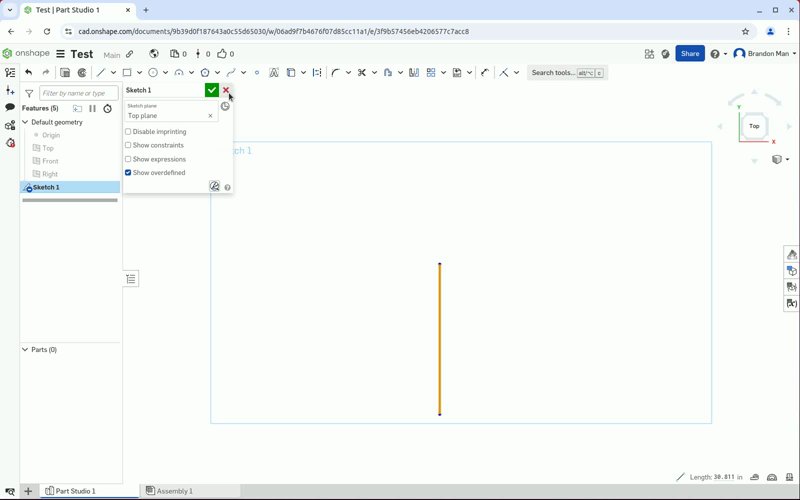
key(shift+h)
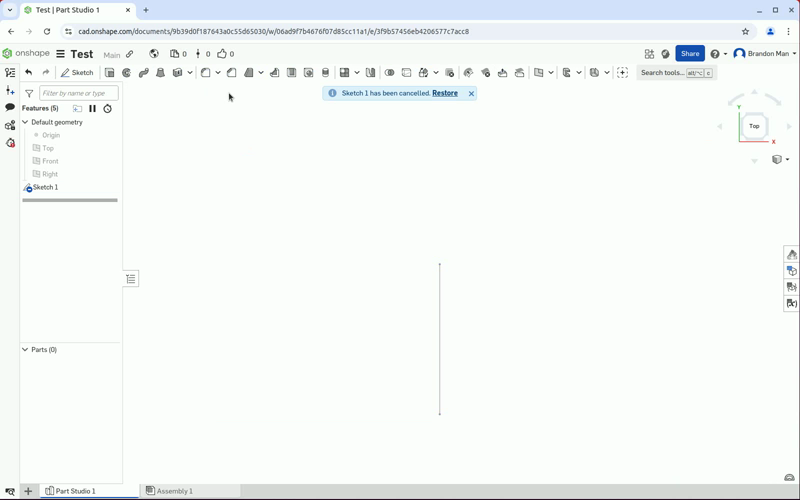
key(shift+s)
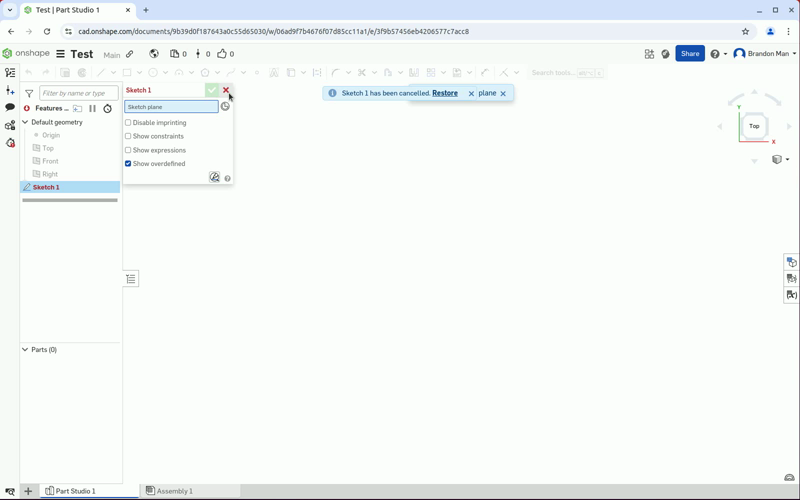
mouse_move(73, 150)
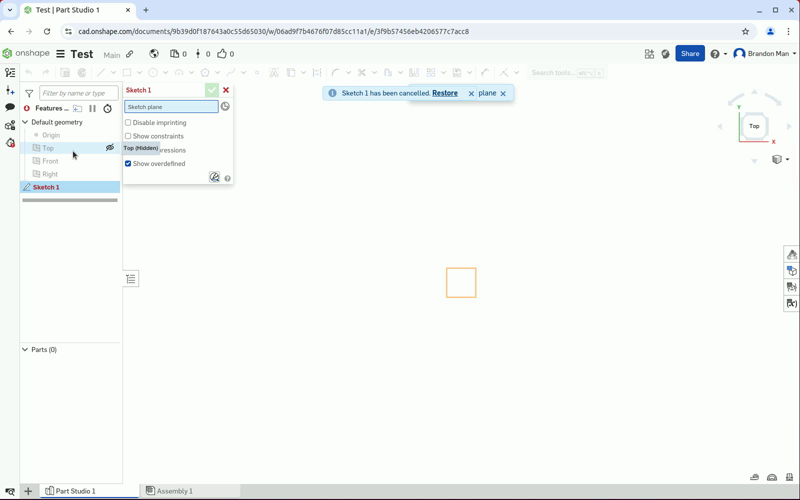
click(73, 150)
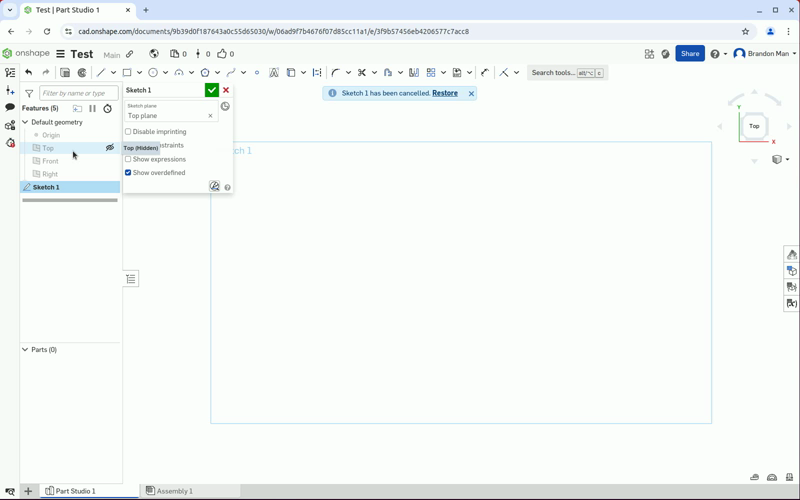
mouse_move(73, 352)
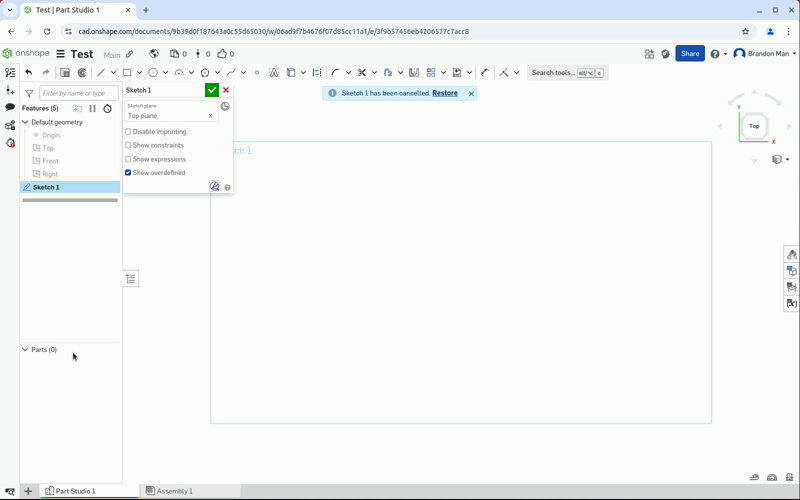
key(y)
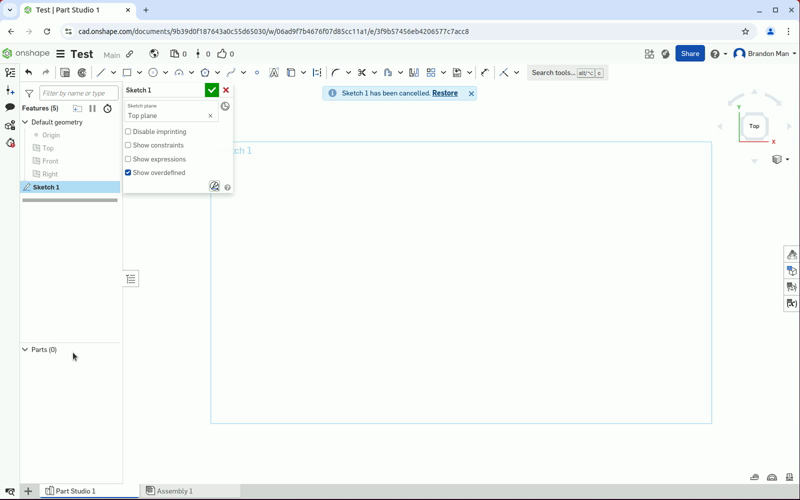
key(c)
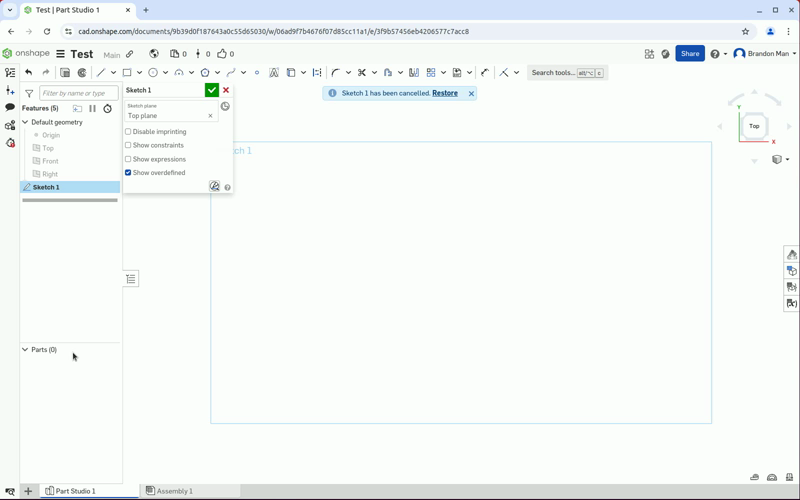
key_down(shift)
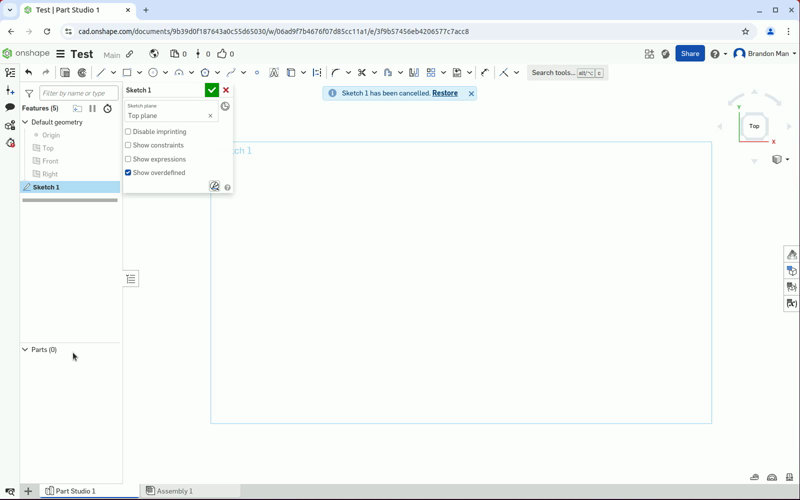
mouse_move(461, 282)
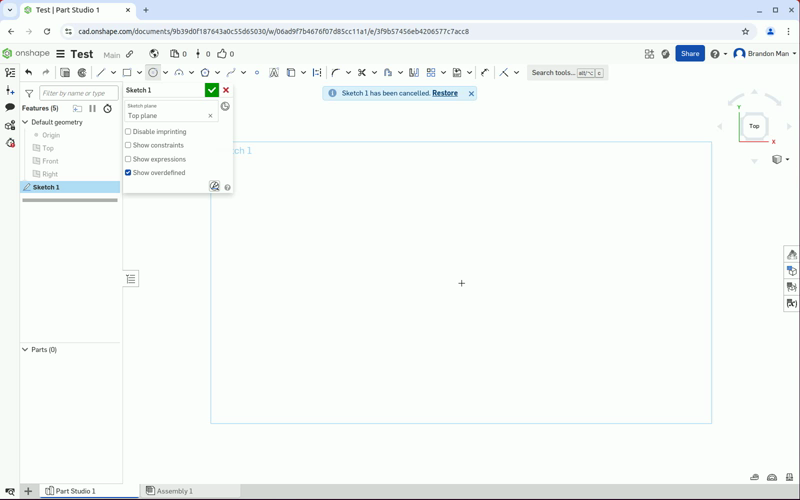
click(461, 282)
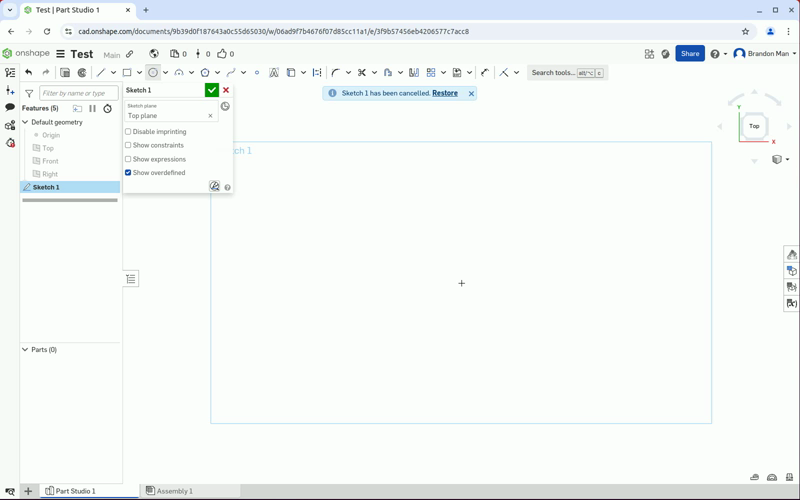
key_up(shift)
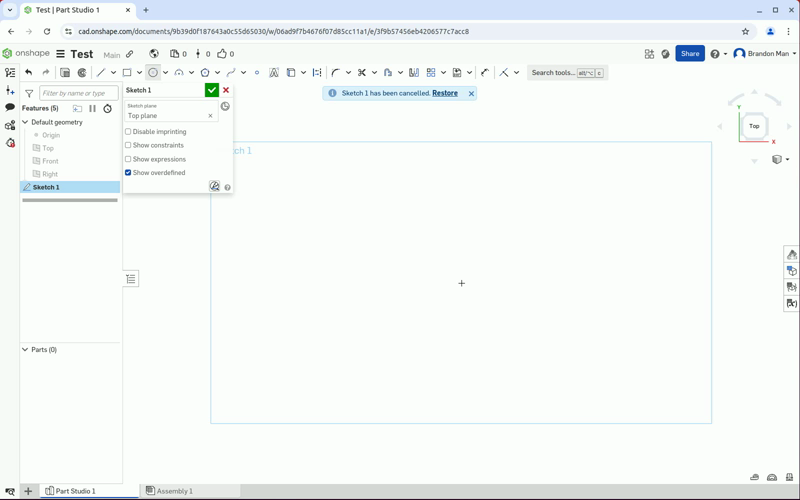
mouse_move(492, 282)
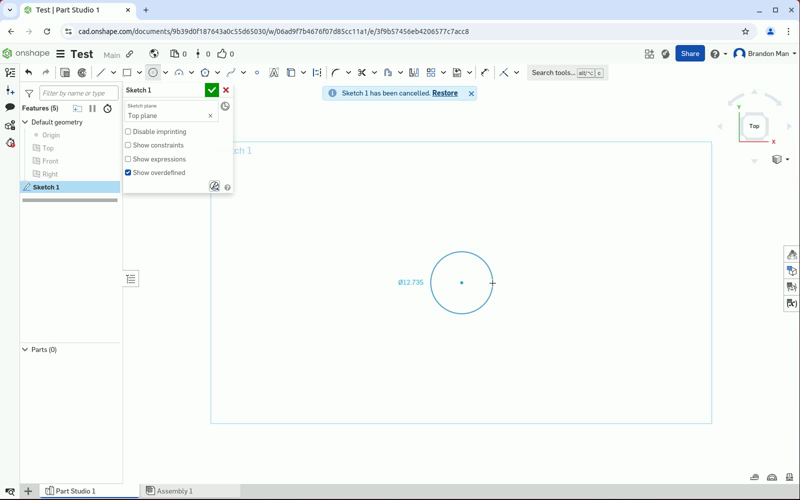
click(492, 282)
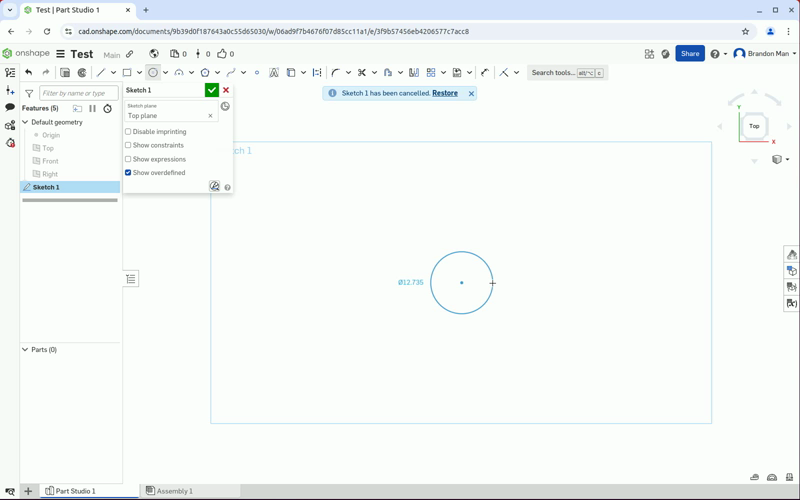
key(esc)
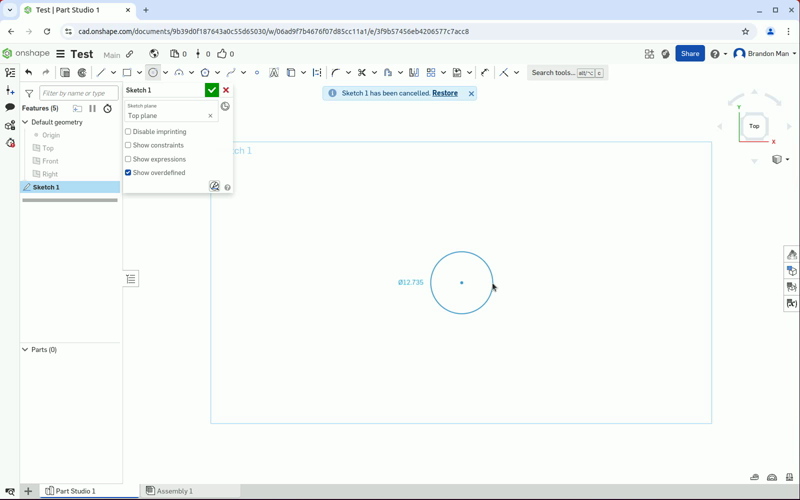
key(c)
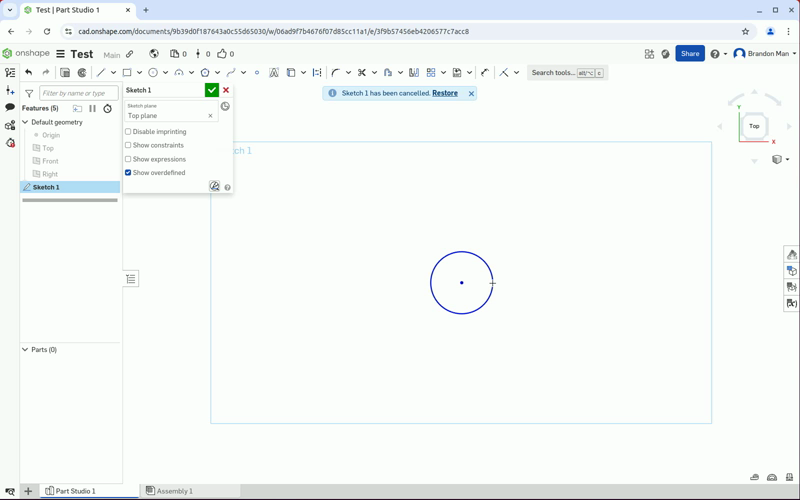
key_down(shift)
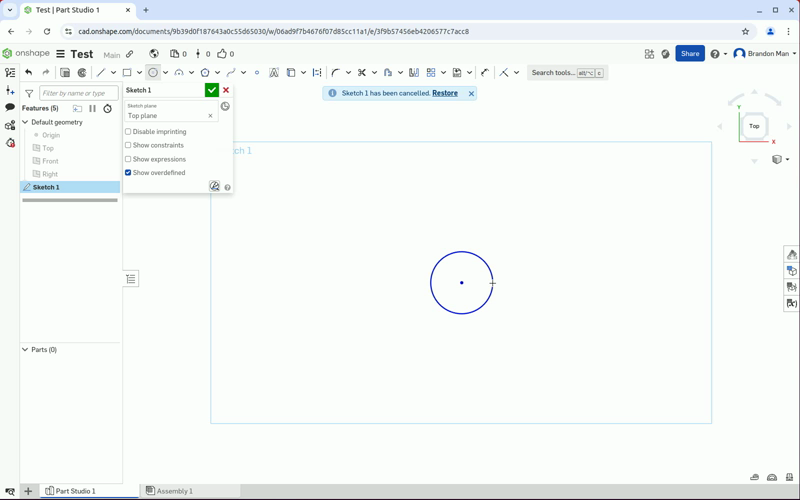
mouse_move(461, 282)
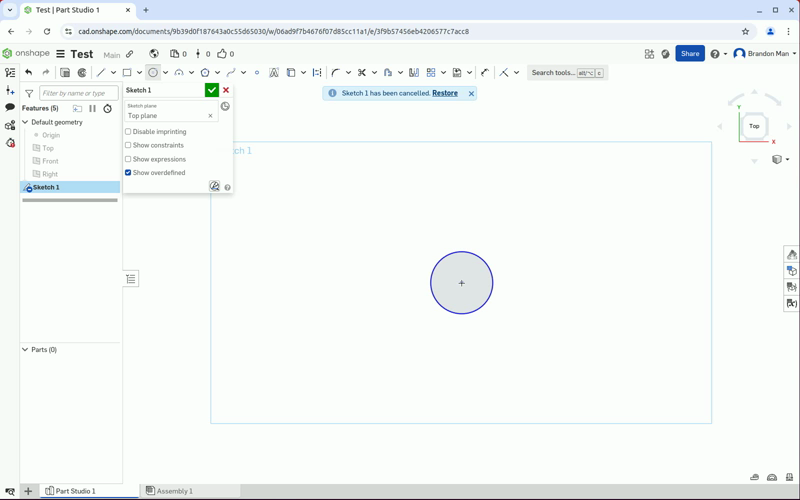
click(461, 282)
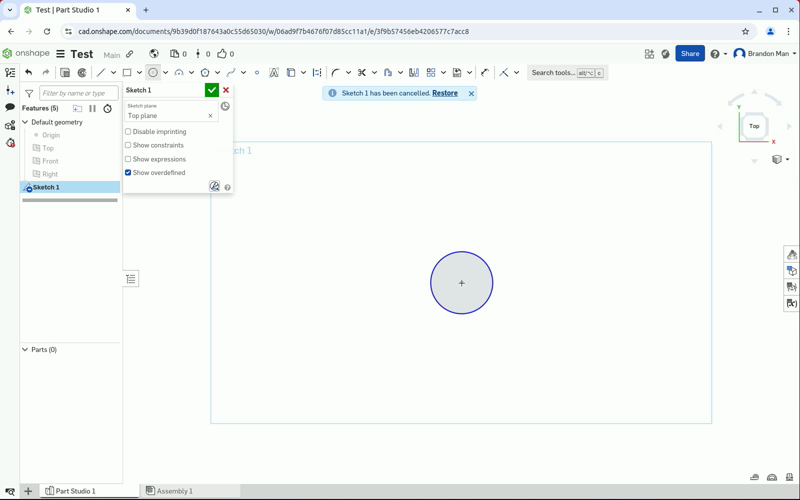
key_up(shift)
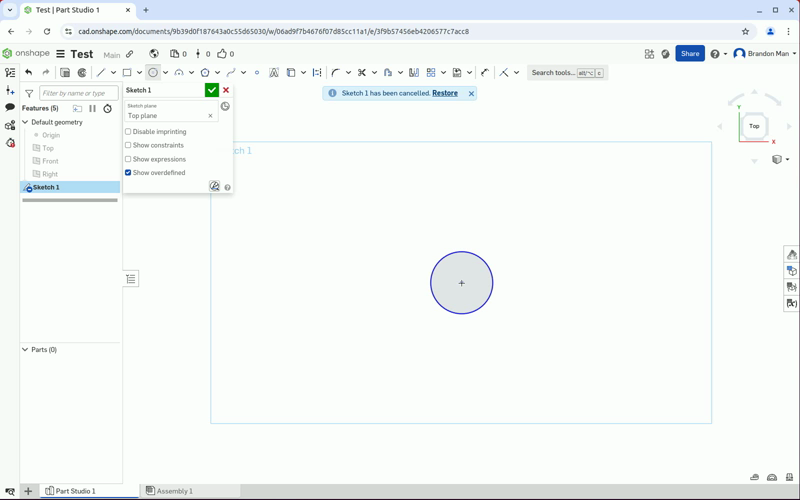
mouse_move(479, 282)
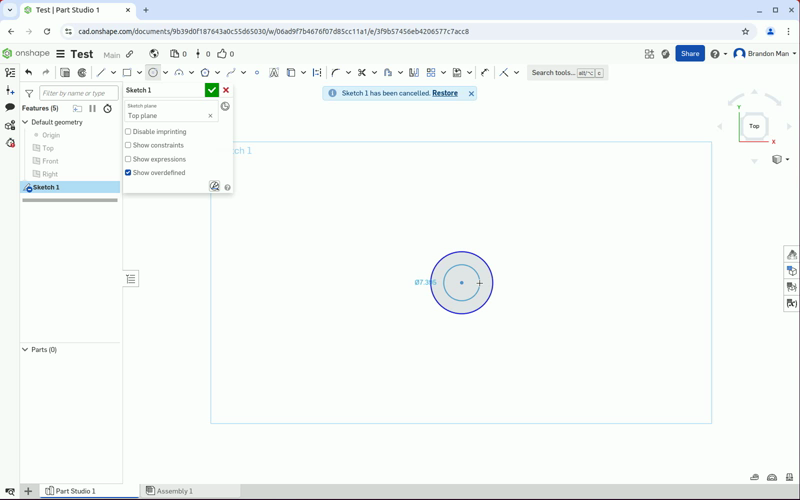
click(479, 282)
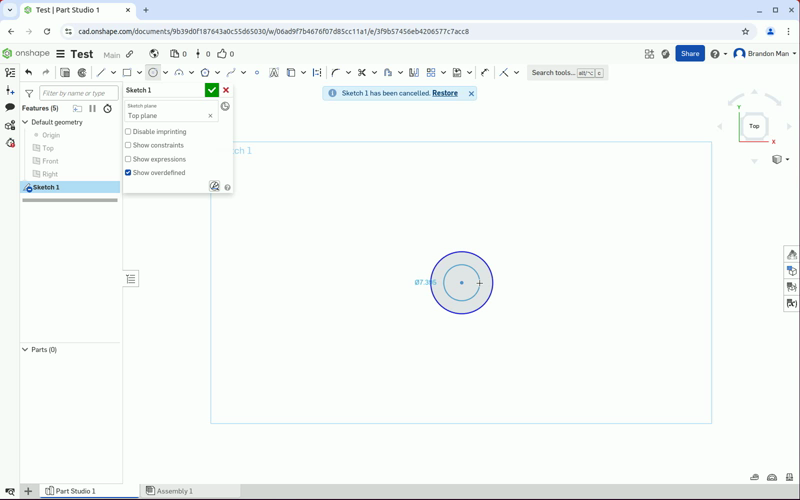
key(esc)
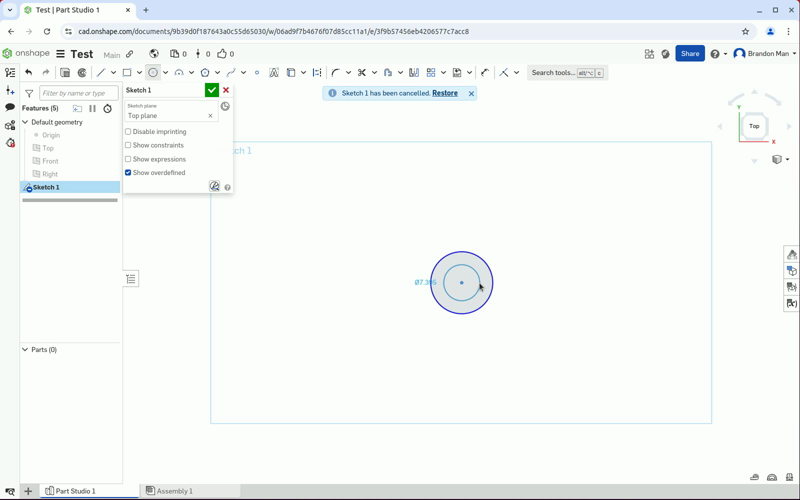
mouse_move(485, 286)
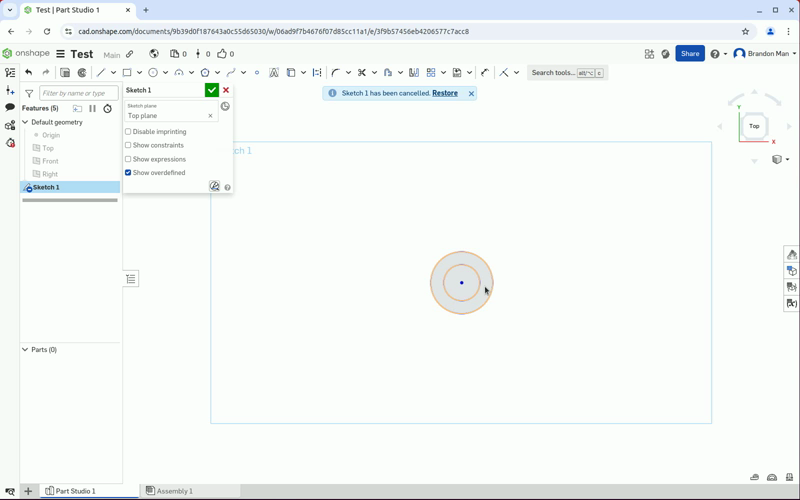
click(485, 286)
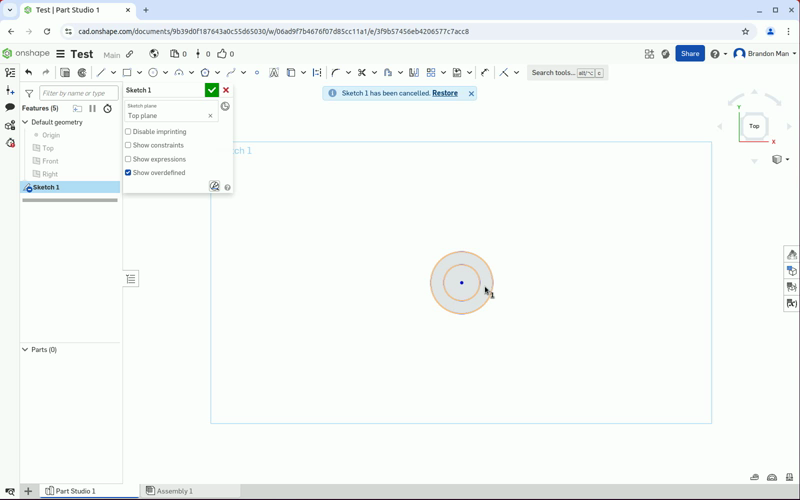
mouse_move(73, 352)
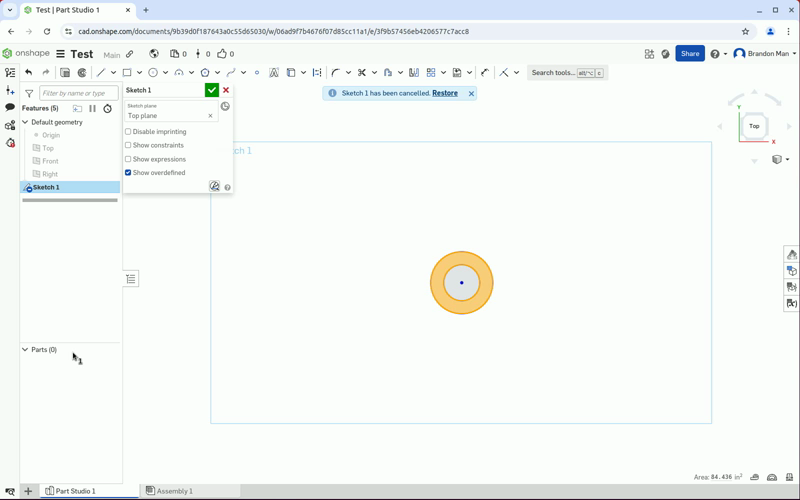
key(shift+y)
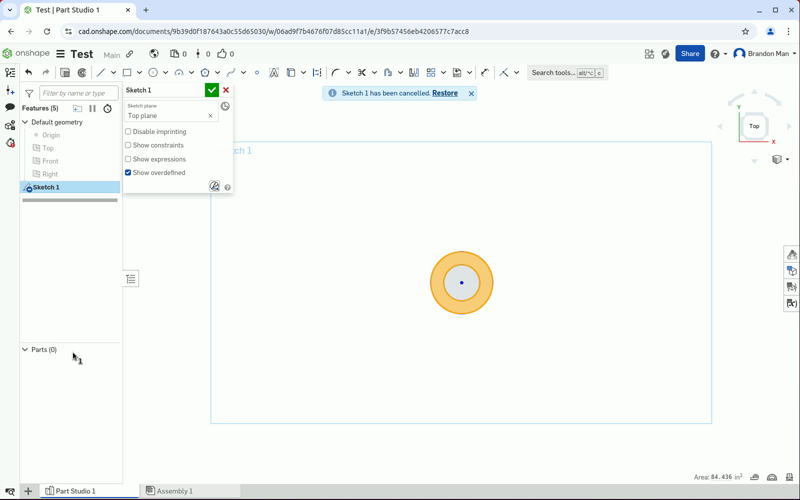
key(shift+e)
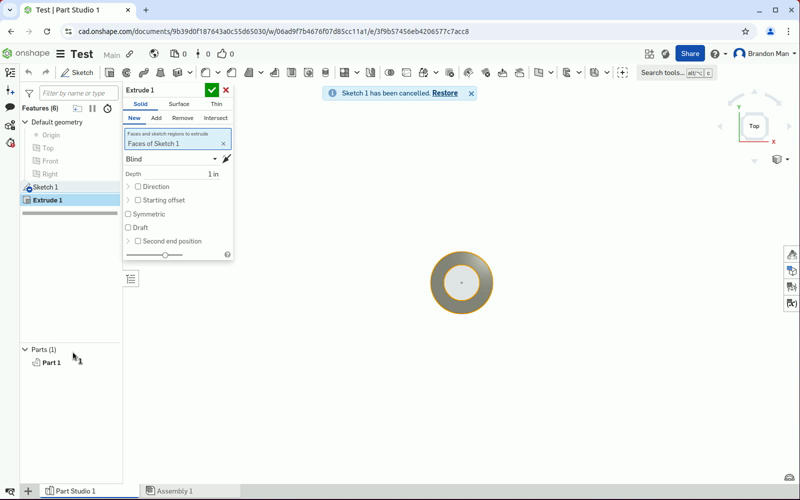
mouse_move(143, 106)
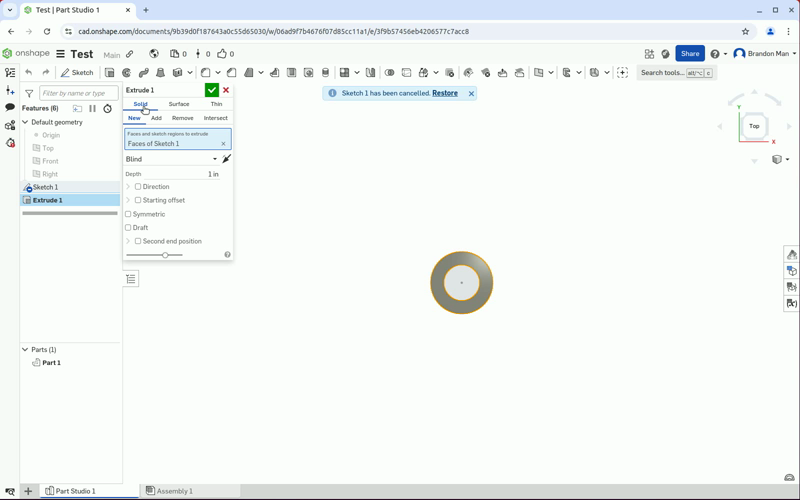
click(143, 106)
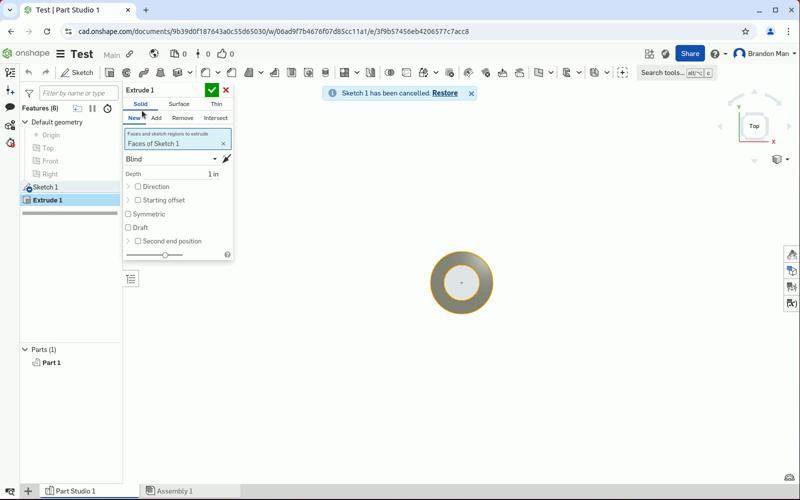
mouse_move(137, 120)
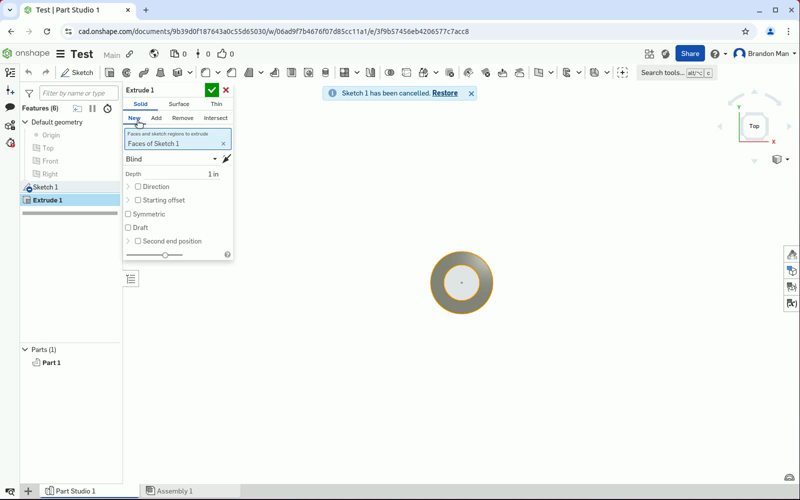
click(137, 120)
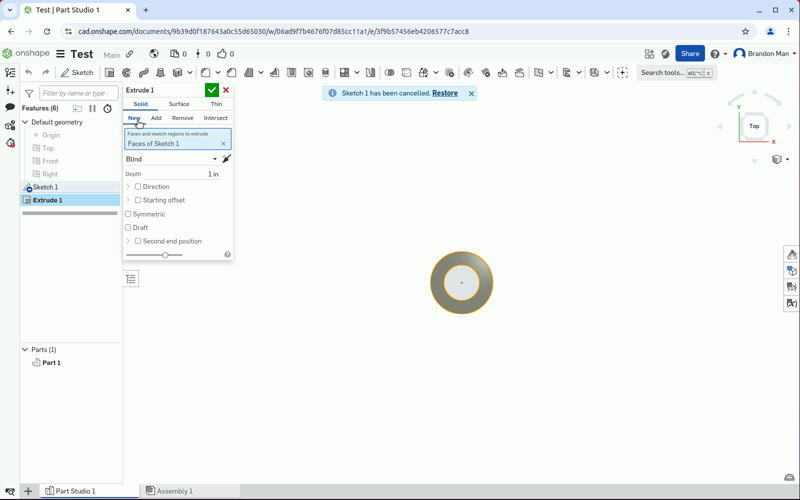
key(tab, 4)
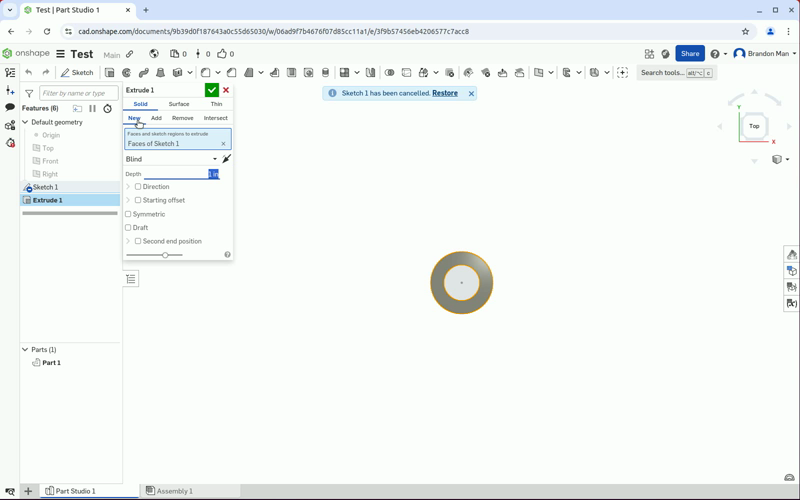
text(23.108)
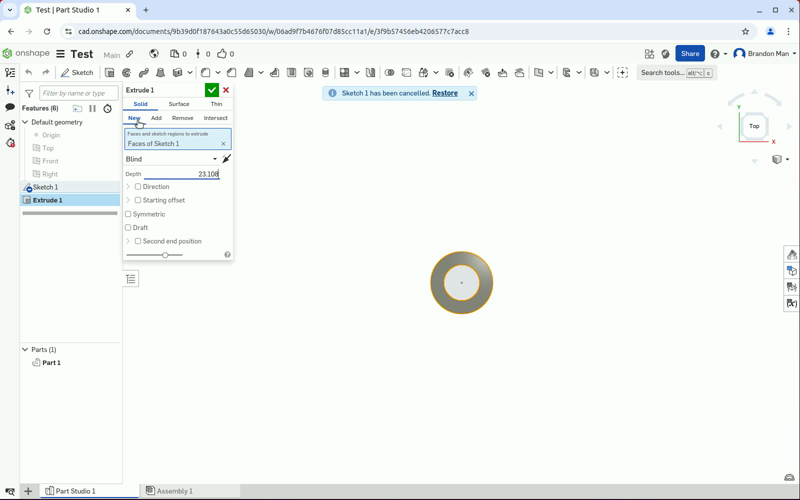
key(enter)
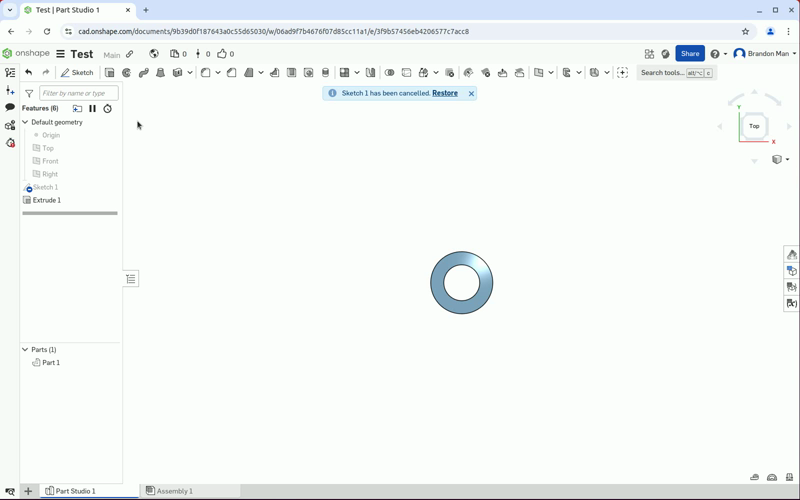
key(shift+h)
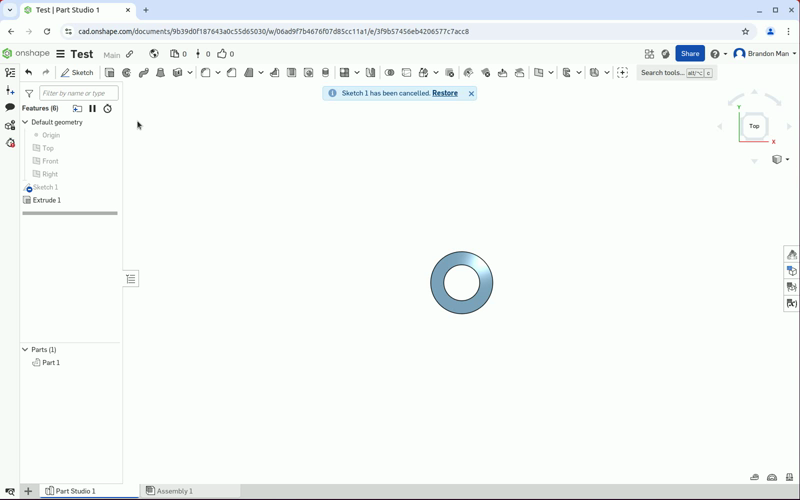
key(shift+h)
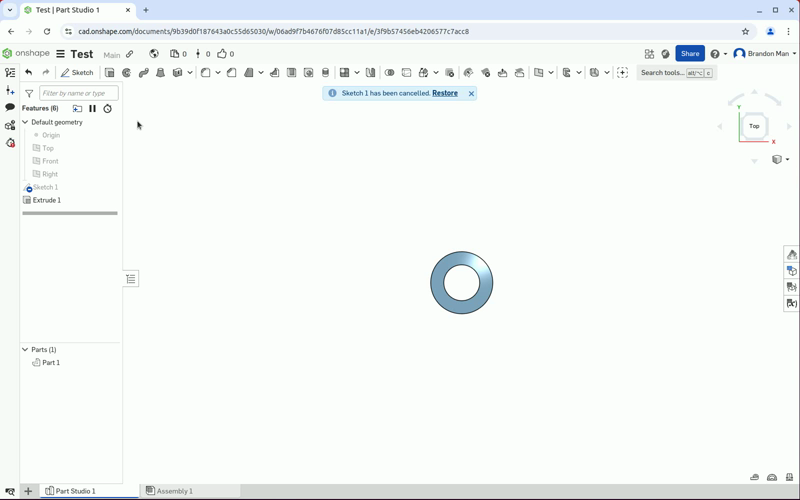
mouse_move(73, 189)
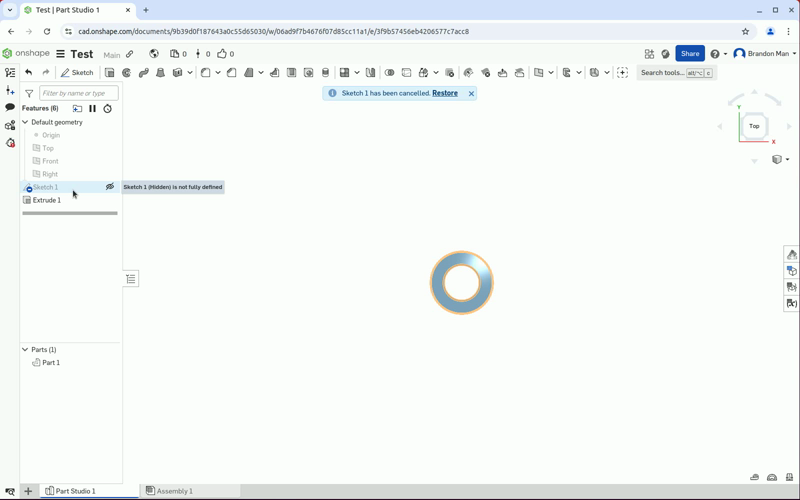
click(73, 189)
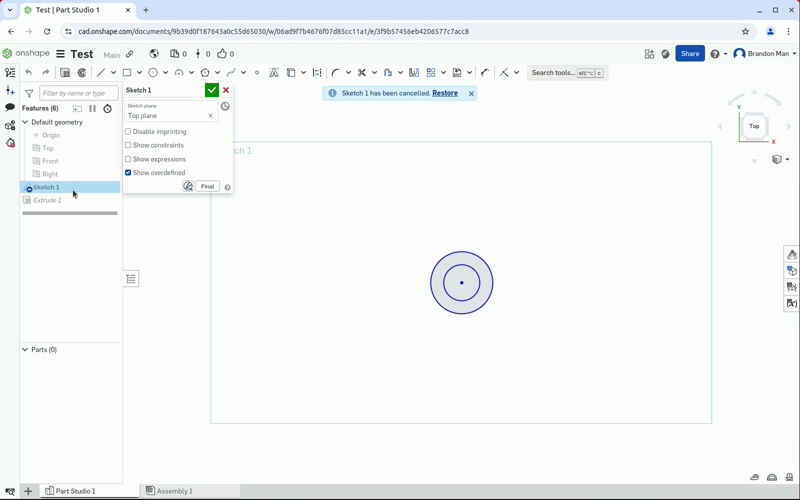
mouse_move(229, 92)
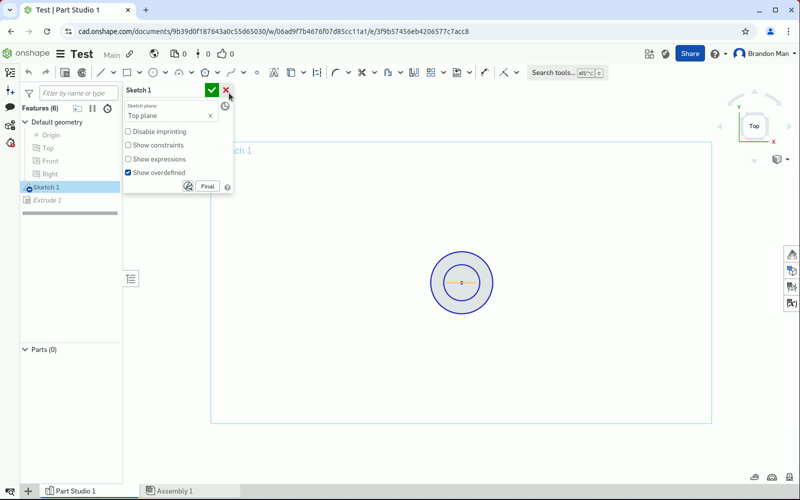
click(229, 92)
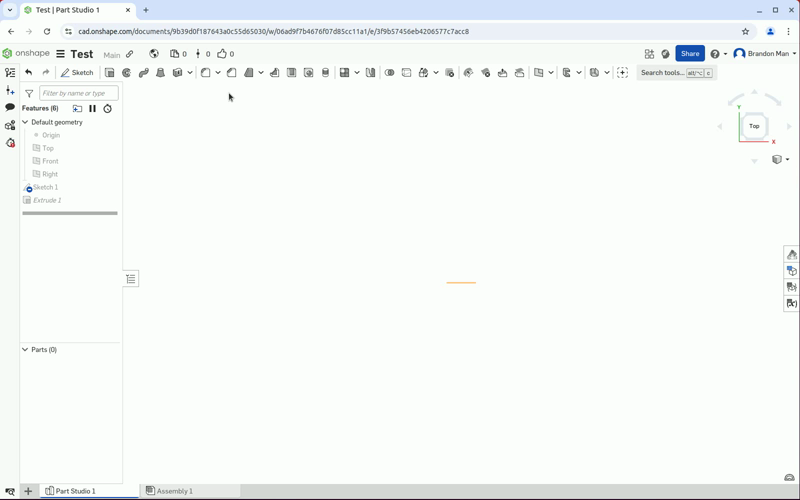
mouse_move(541, 75)
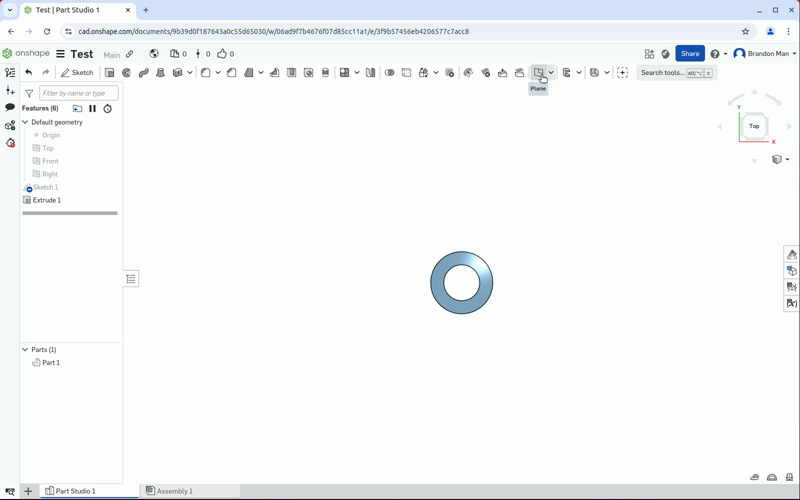
click(541, 75)
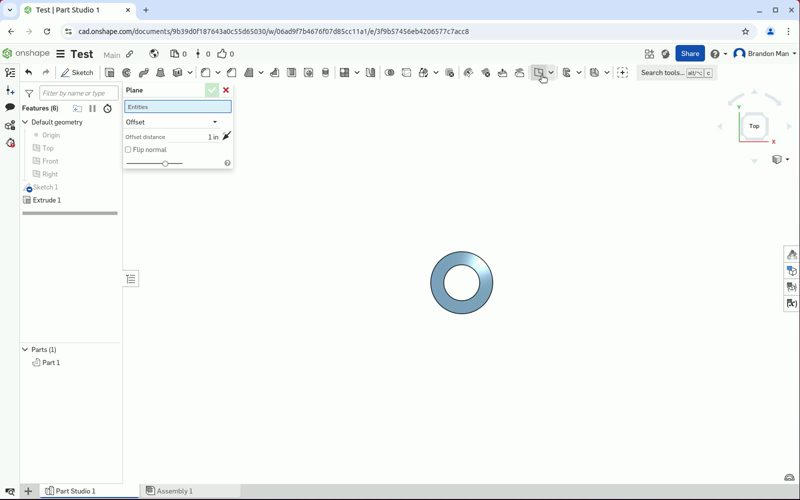
mouse_move(73, 150)
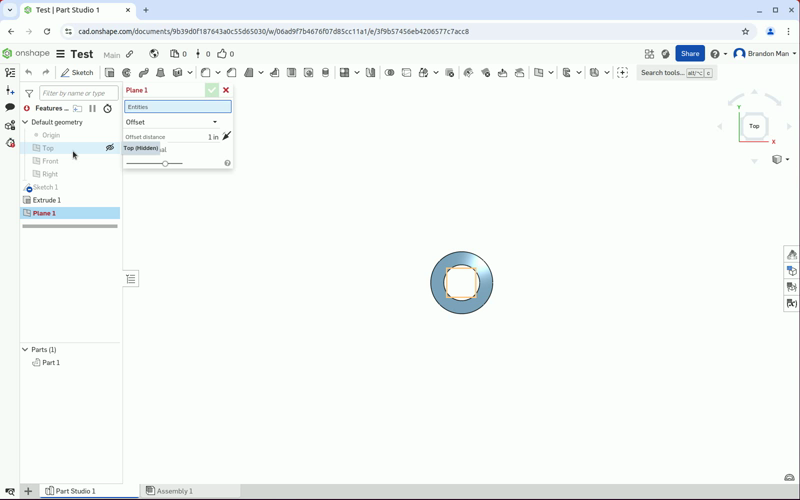
click(73, 150)
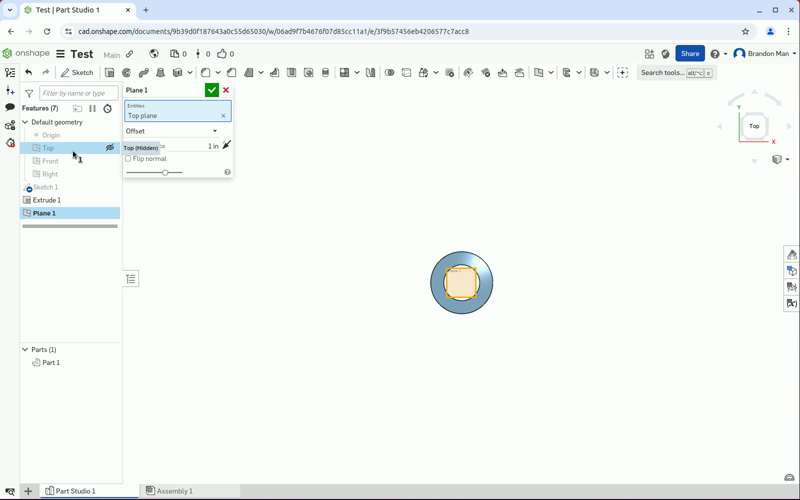
key(tab, 2)
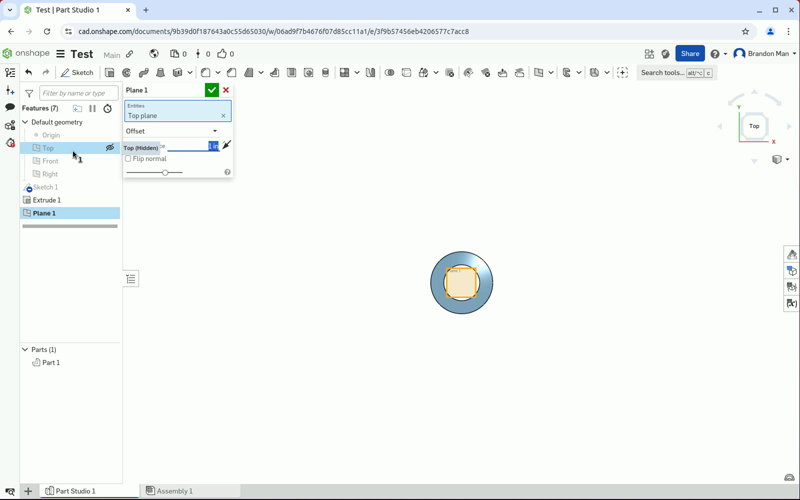
text(23.108)
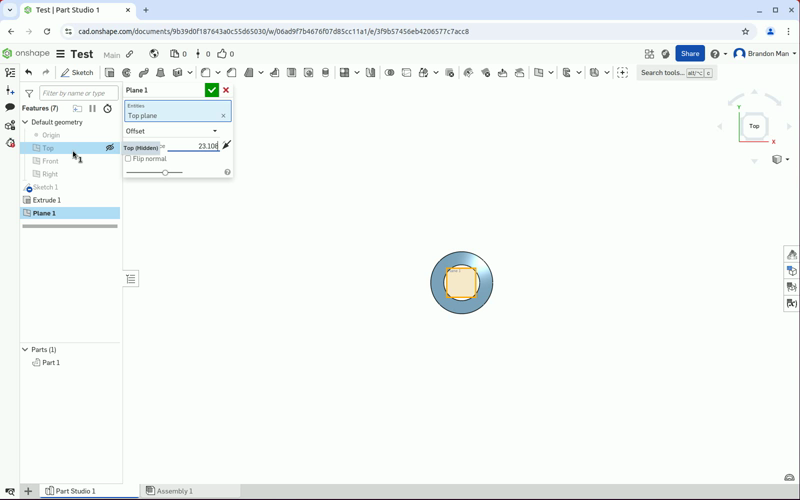
key(enter, 2)
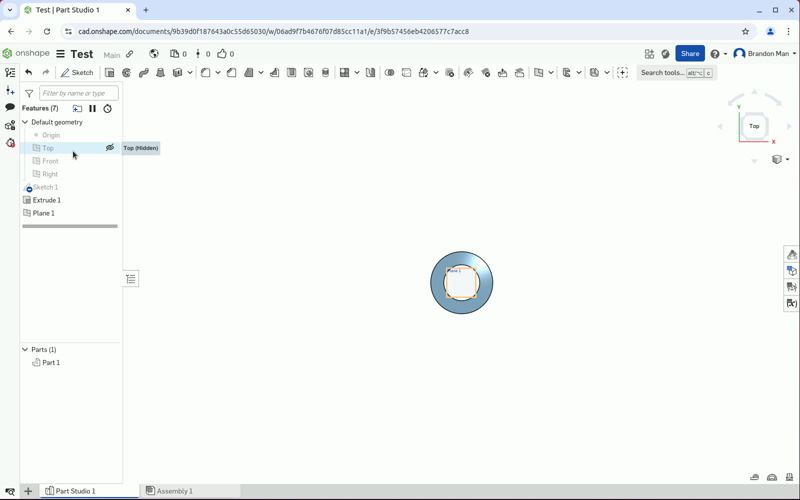
key(shift+s)
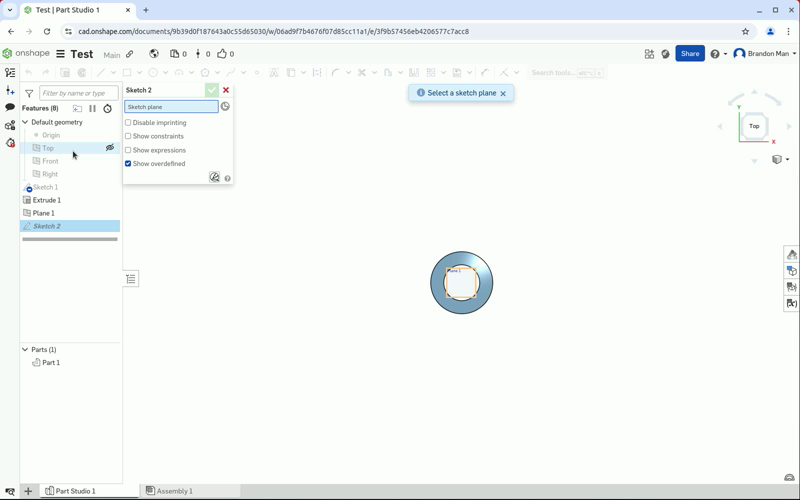
mouse_move(73, 215)
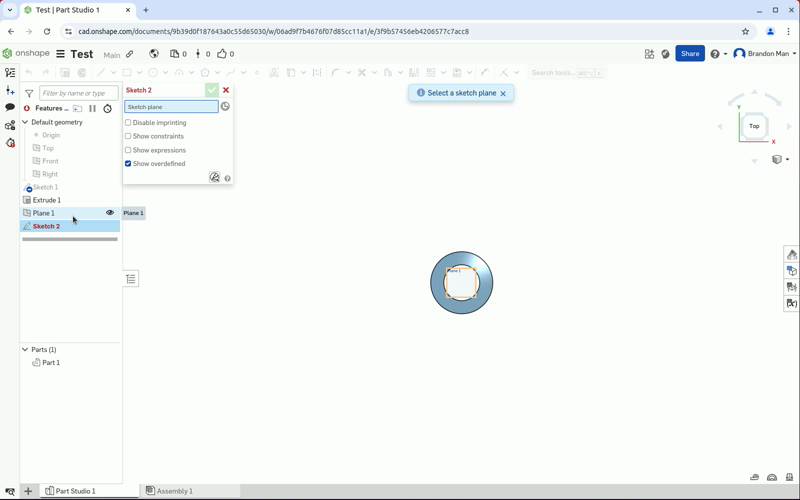
click(73, 215)
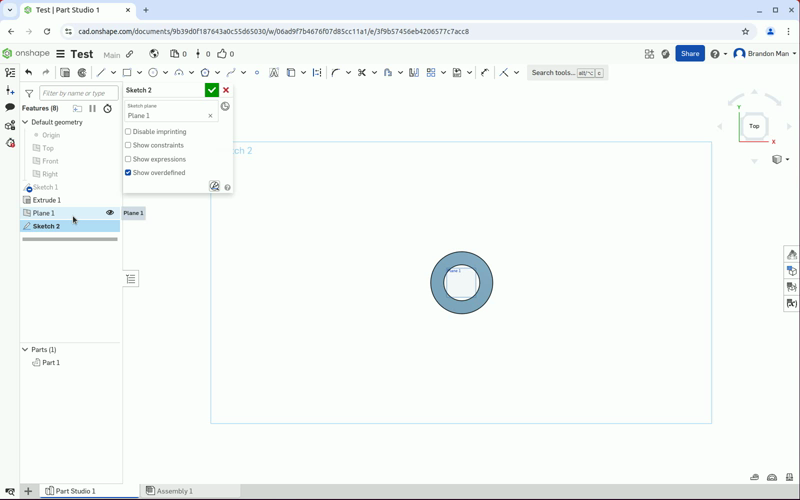
mouse_move(73, 352)
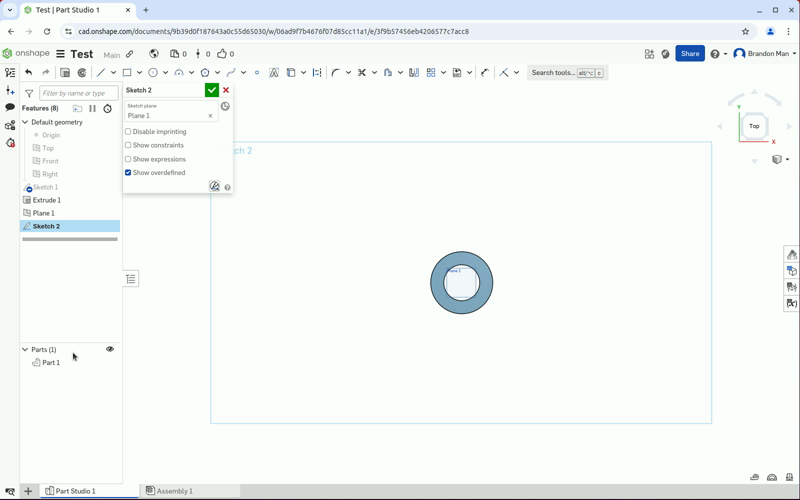
key(y)
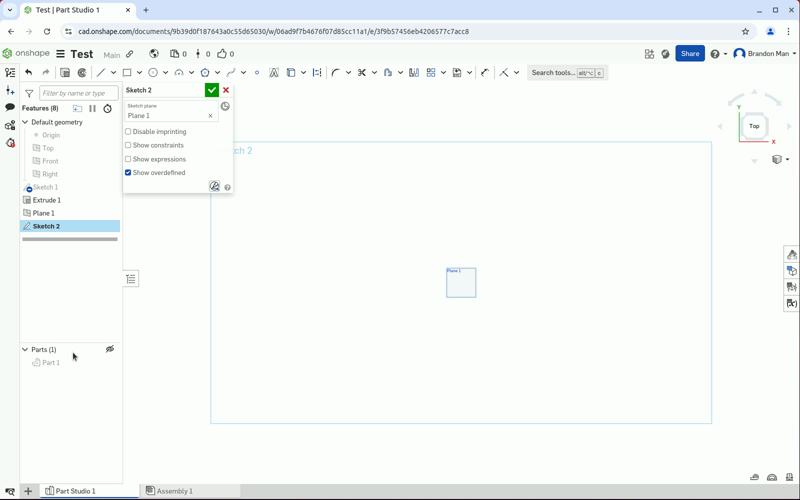
key(c)
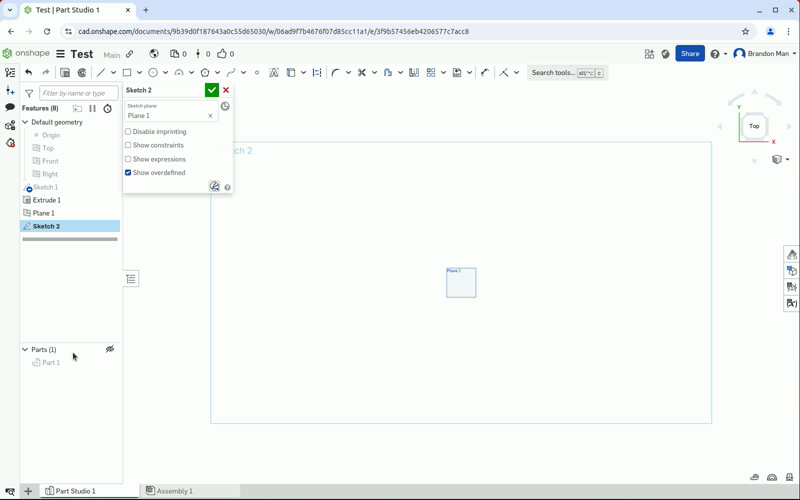
key_down(shift)
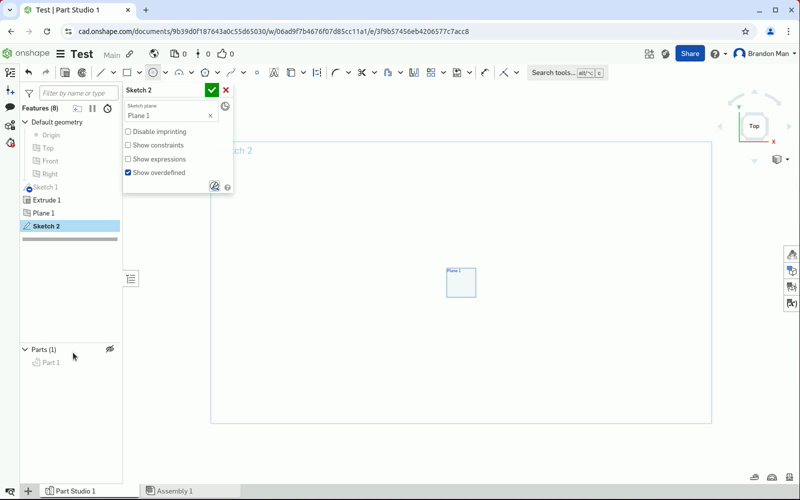
mouse_move(461, 259)
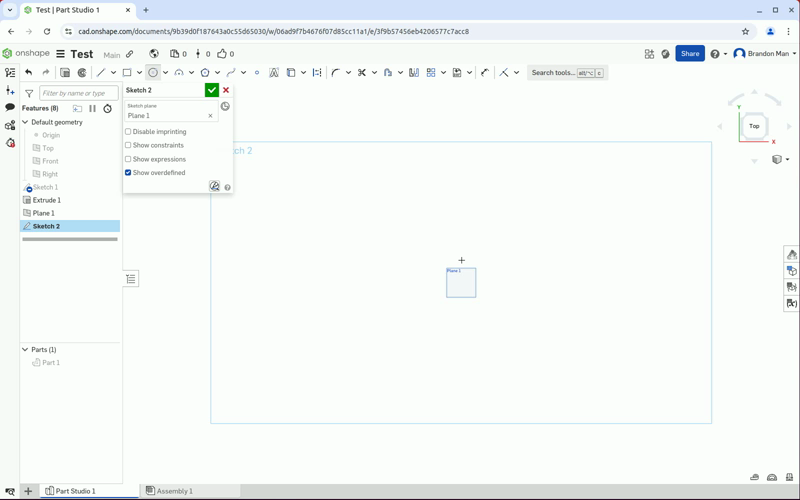
click(461, 259)
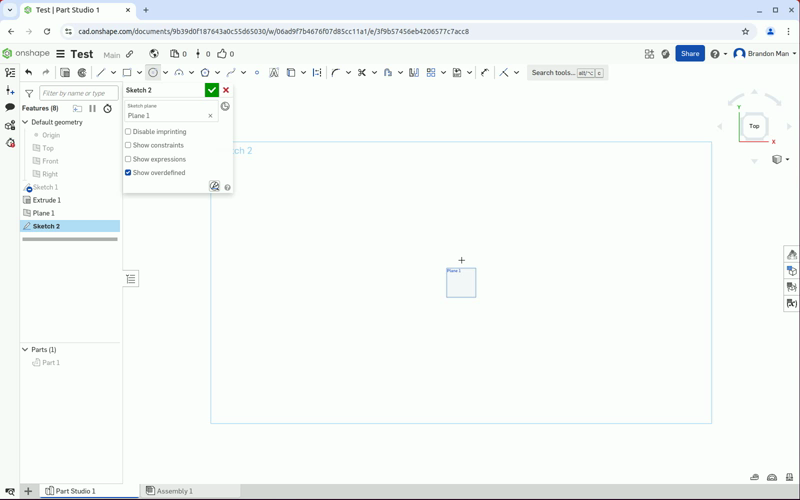
key_up(shift)
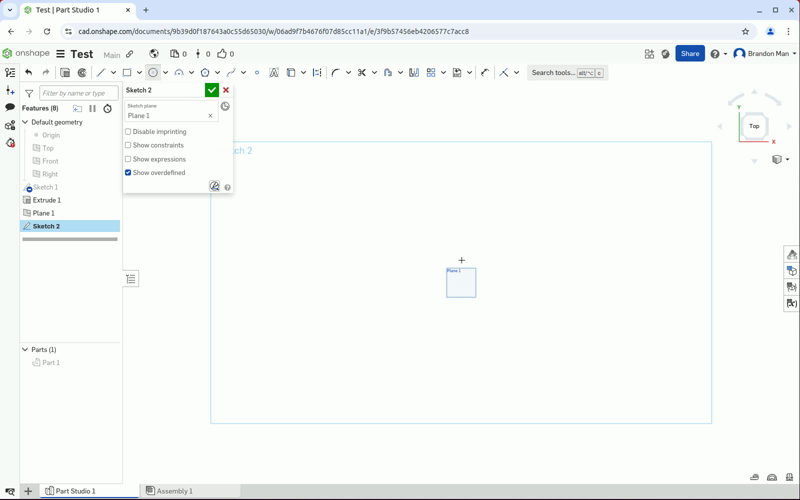
mouse_move(465, 259)
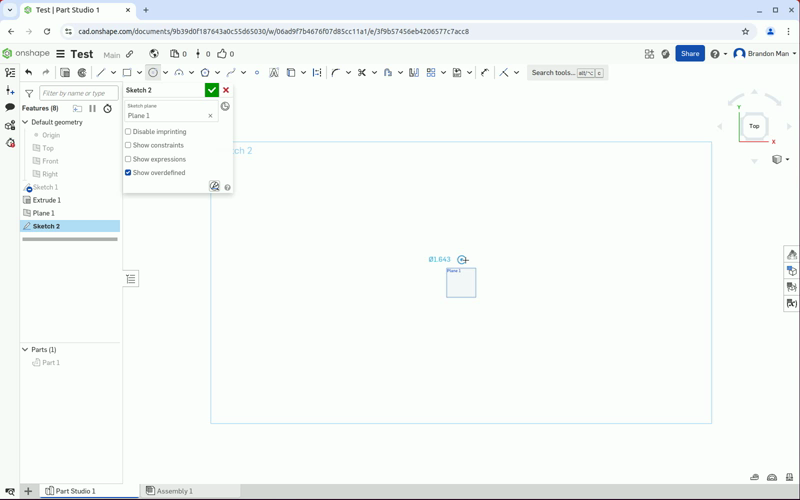
click(465, 259)
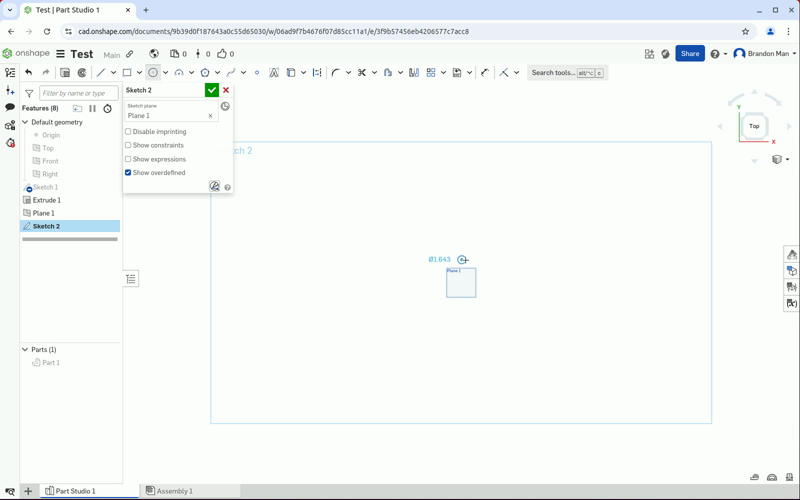
key(esc)
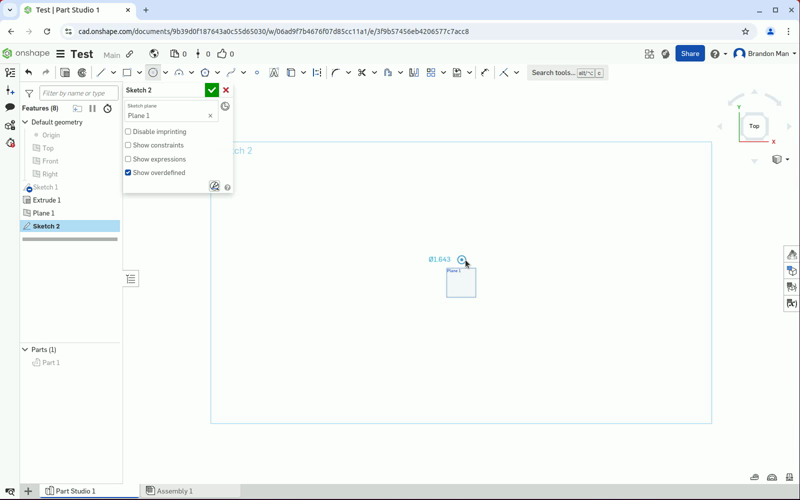
mouse_move(459, 259)
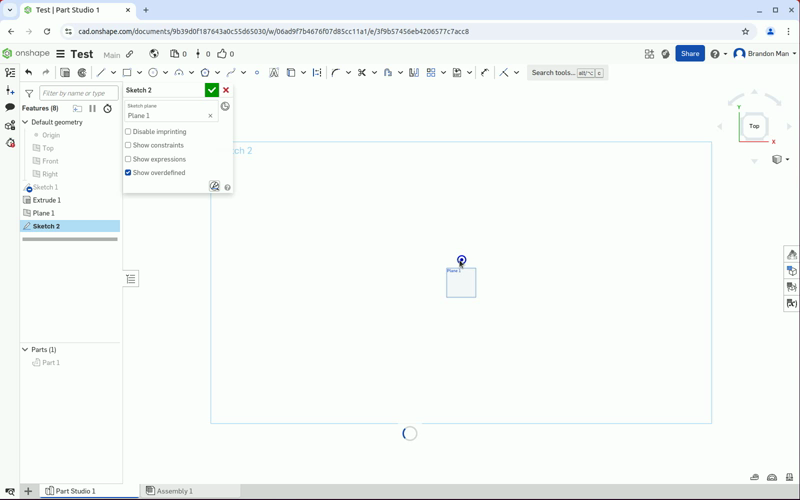
scroll(6)
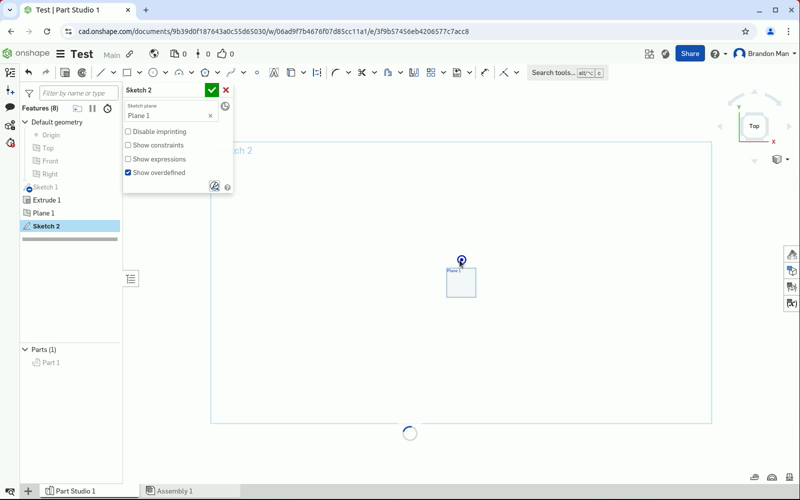
scroll(6)
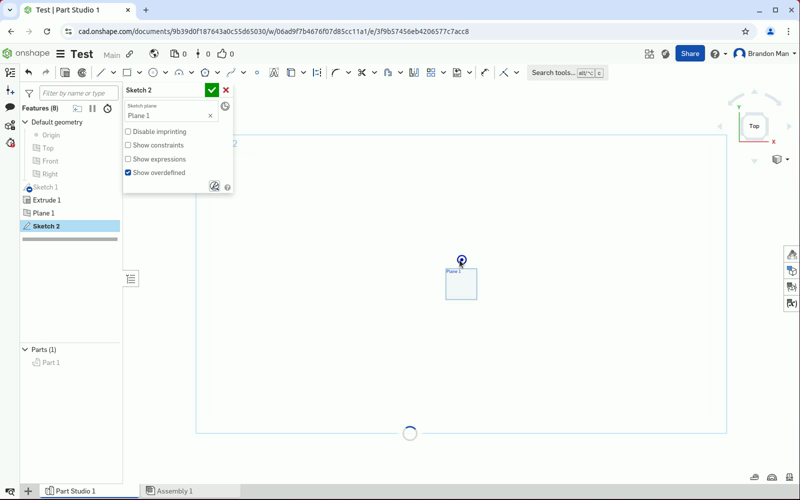
scroll(6)
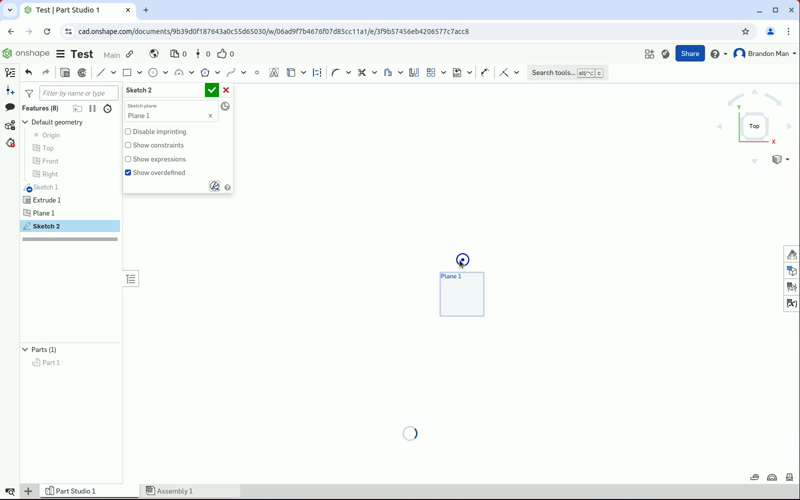
scroll(6)
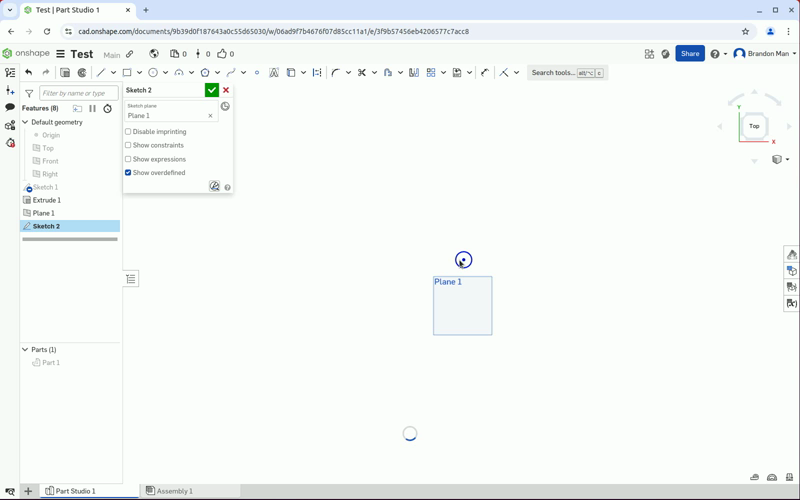
scroll(6)
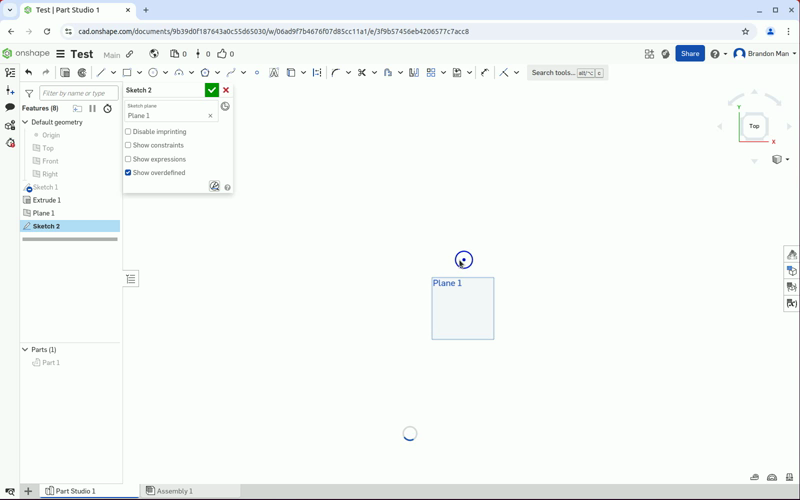
scroll(6)
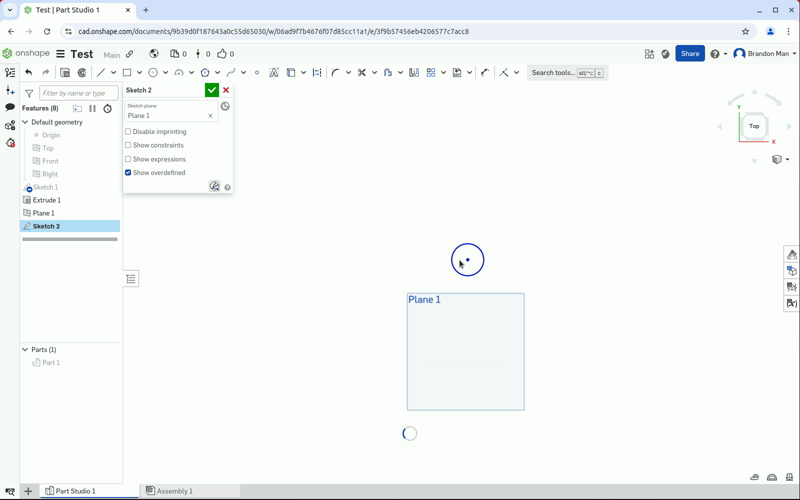
scroll(6)
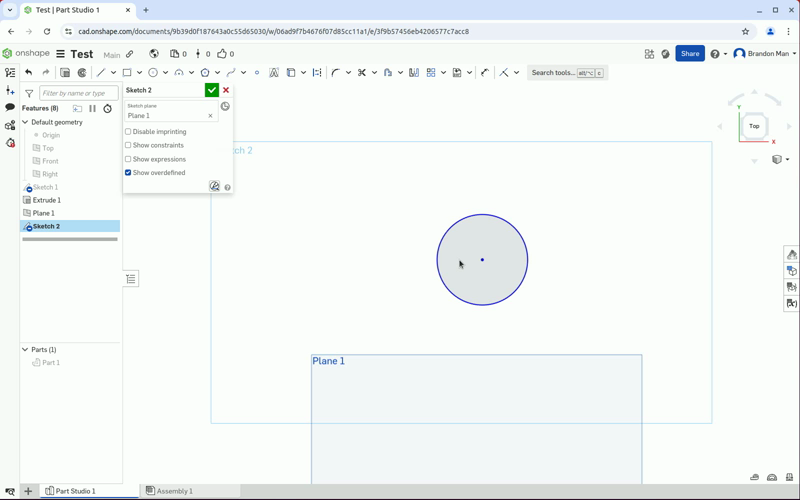
click(459, 259)
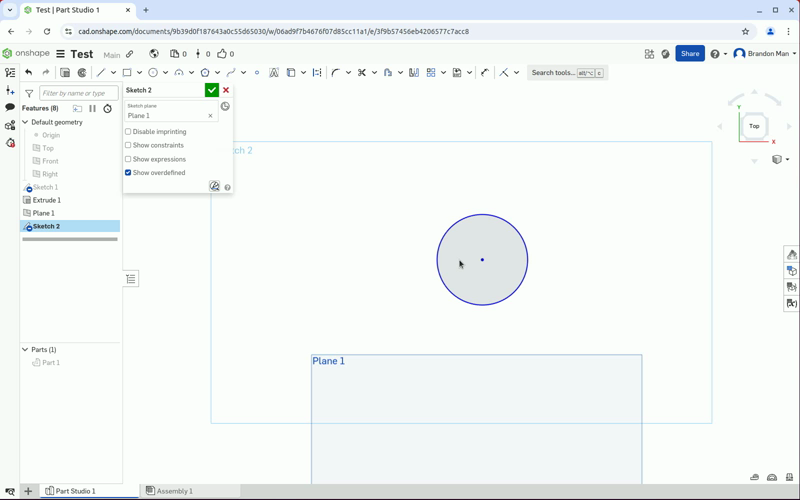
scroll(-6)
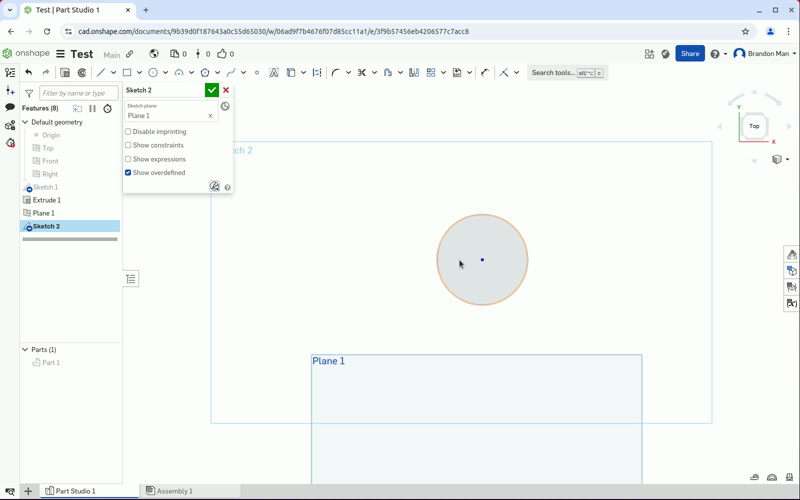
scroll(-6)
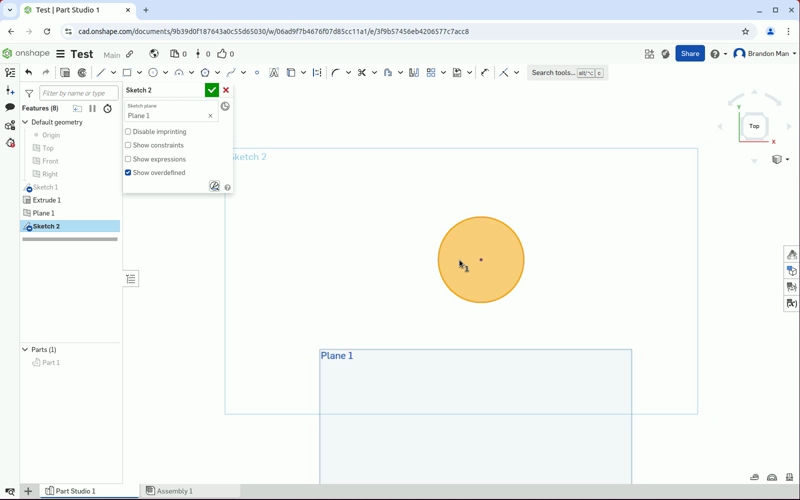
scroll(-6)
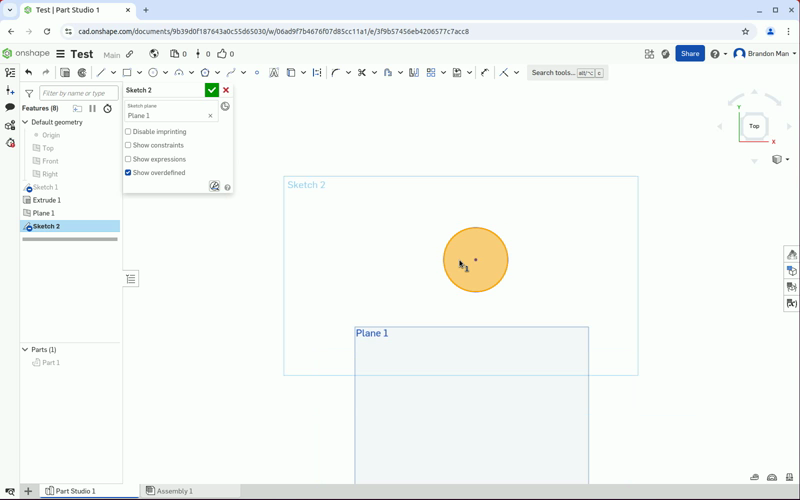
scroll(-6)
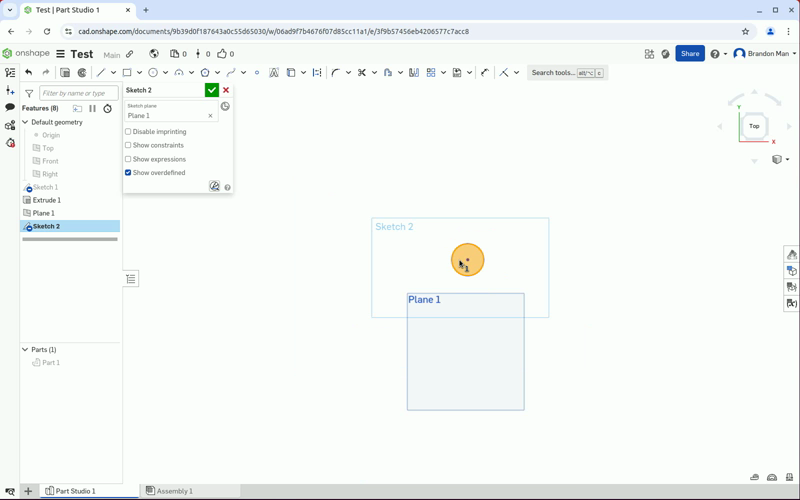
scroll(-6)
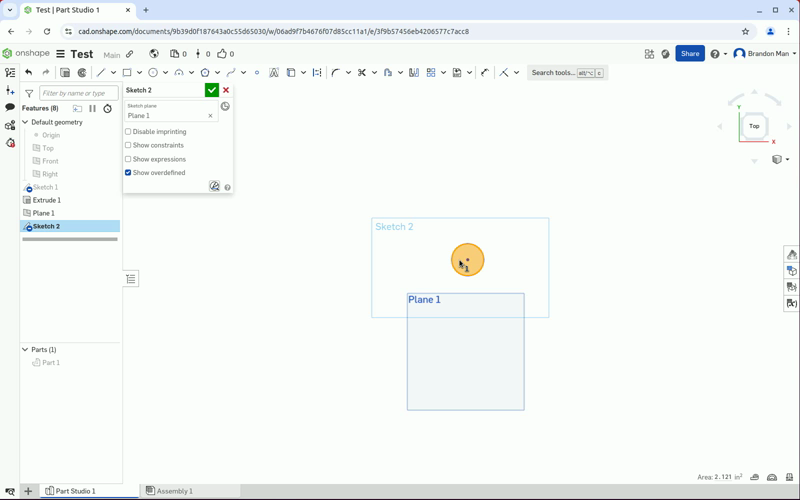
scroll(-6)
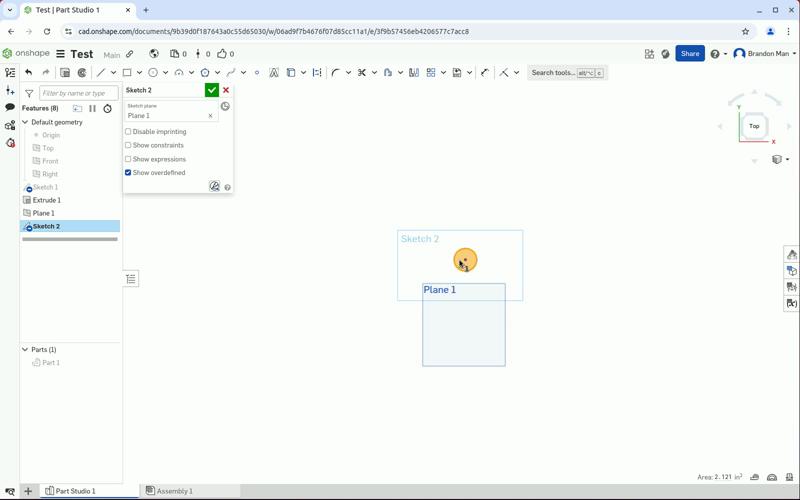
scroll(-6)
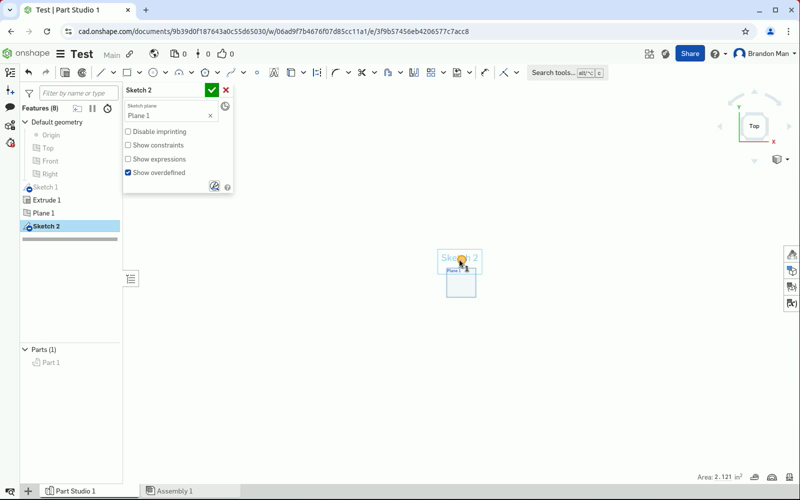
mouse_move(73, 352)
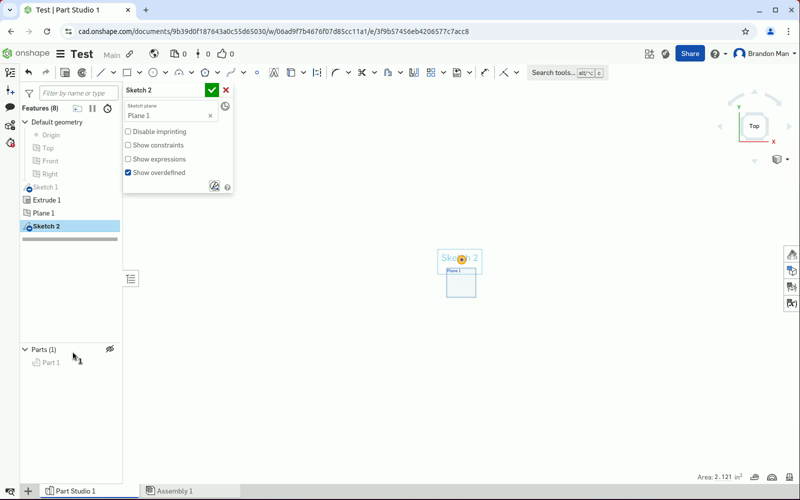
key(shift+y)
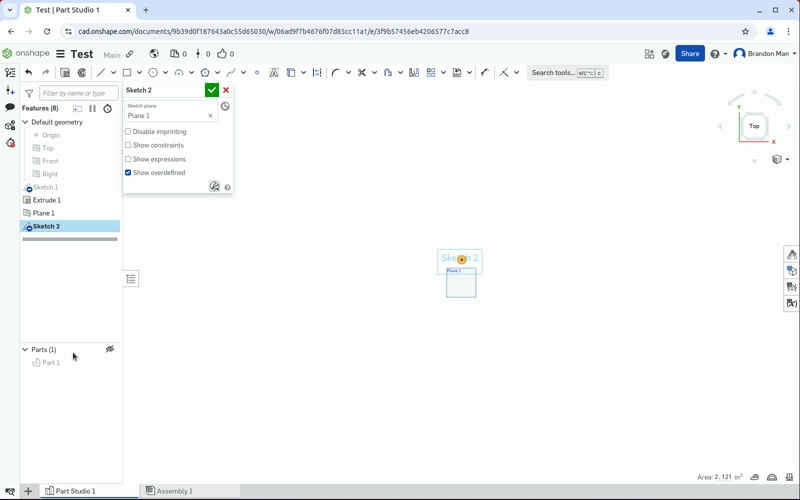
key(shift+e)
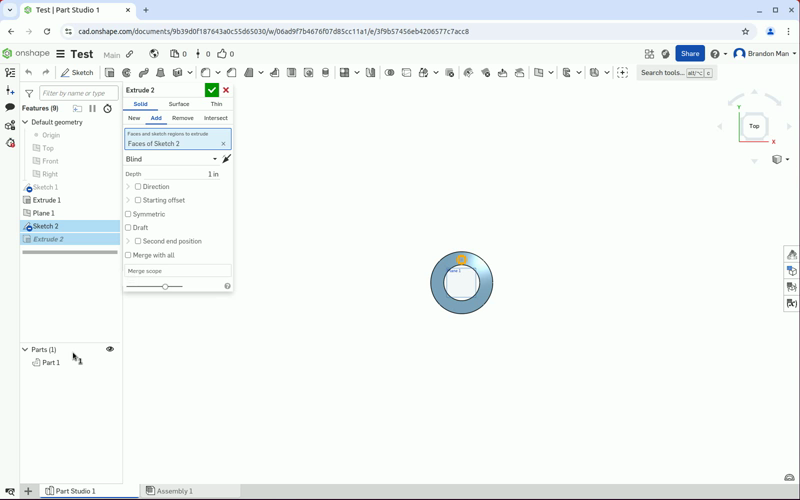
mouse_move(143, 106)
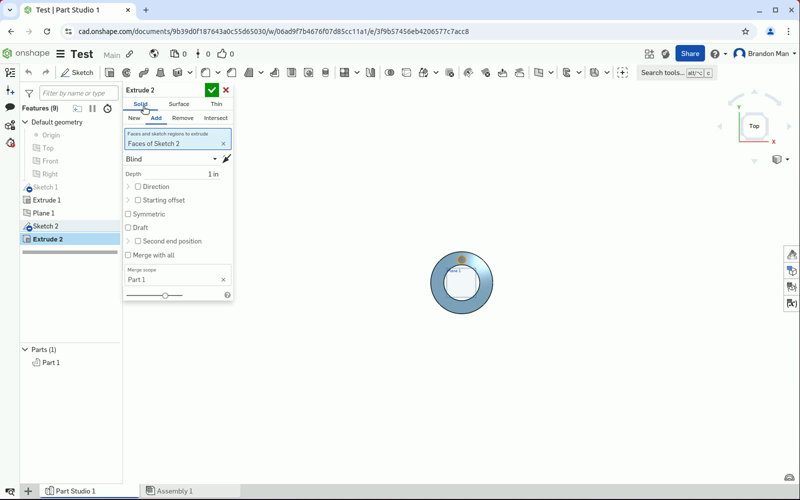
click(143, 106)
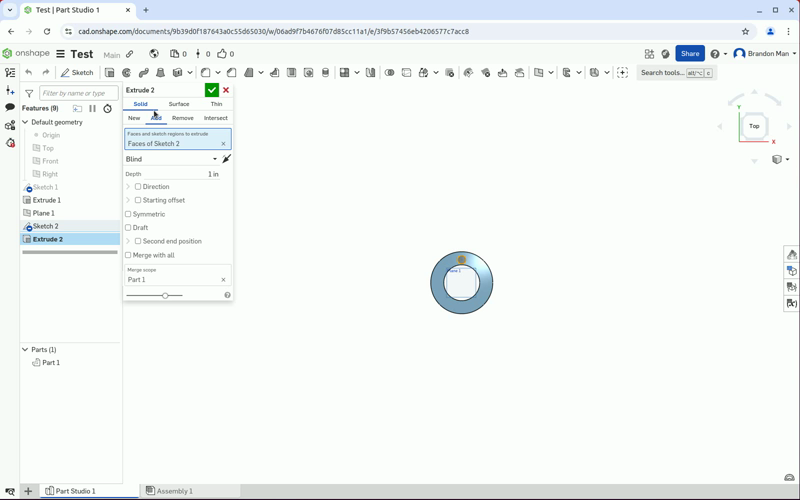
mouse_move(186, 120)
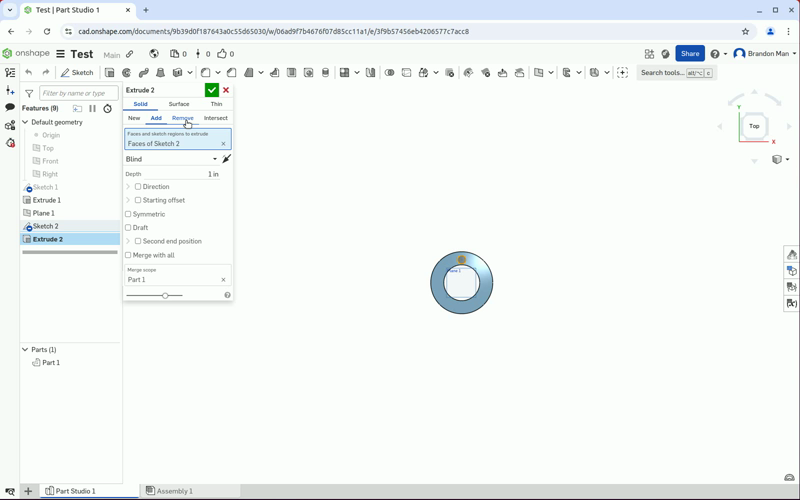
click(186, 120)
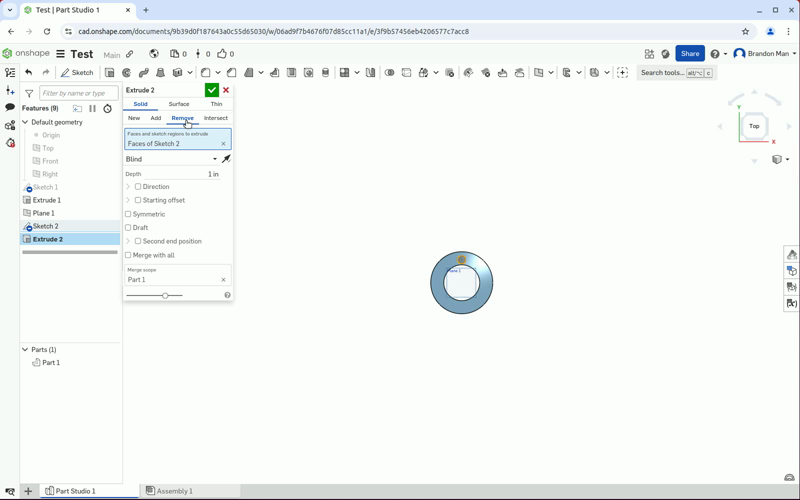
key(tab, 4)
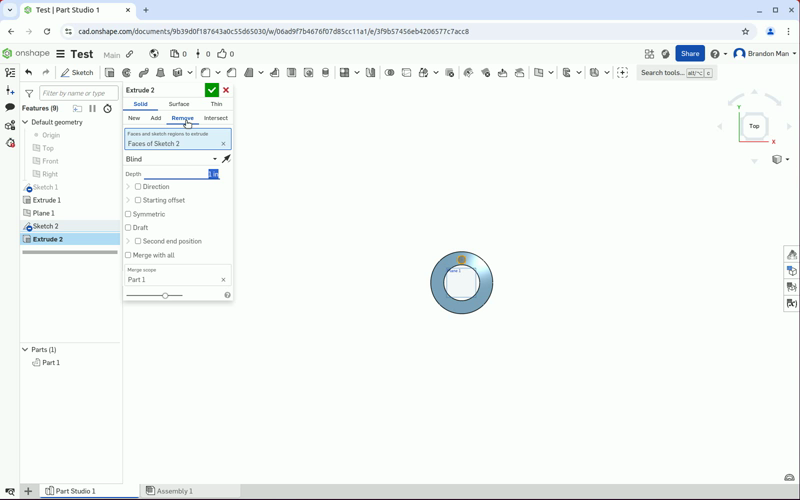
text(4.333)
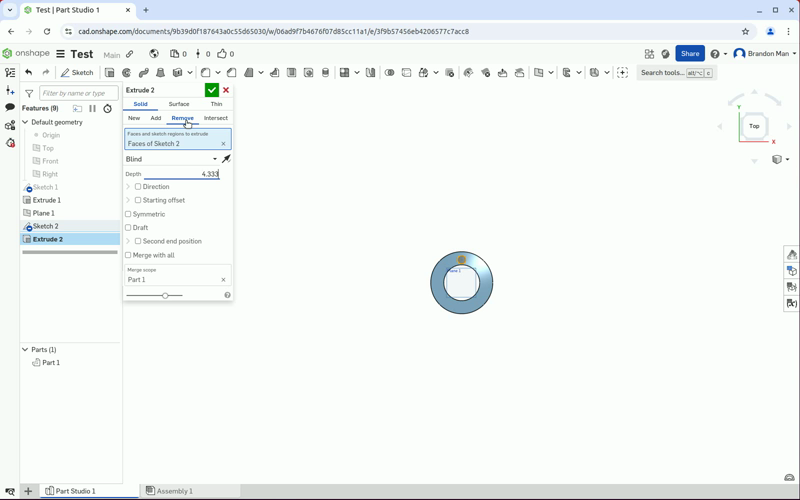
key(tab, 6)
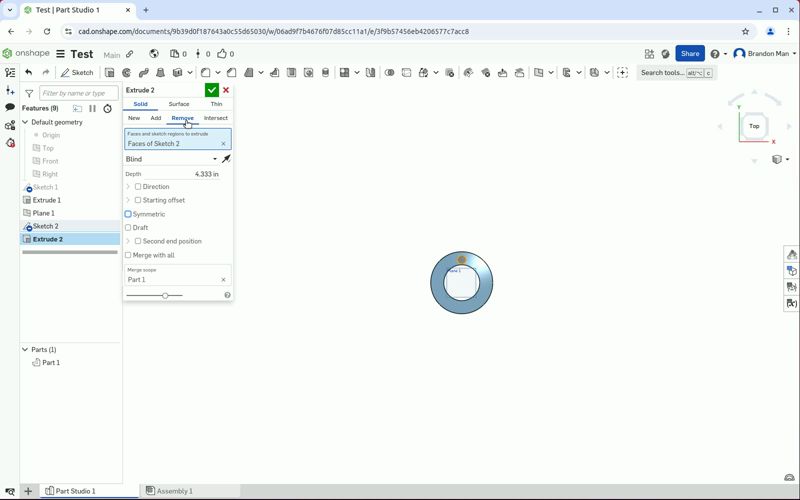
key(space)
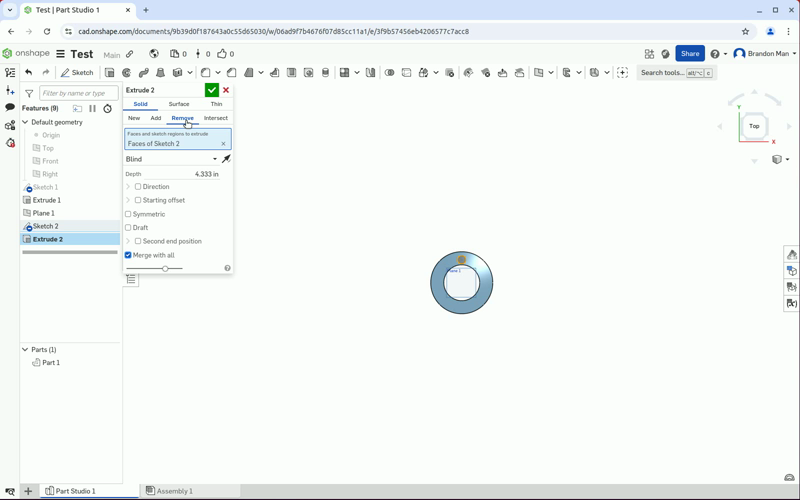
key(enter)
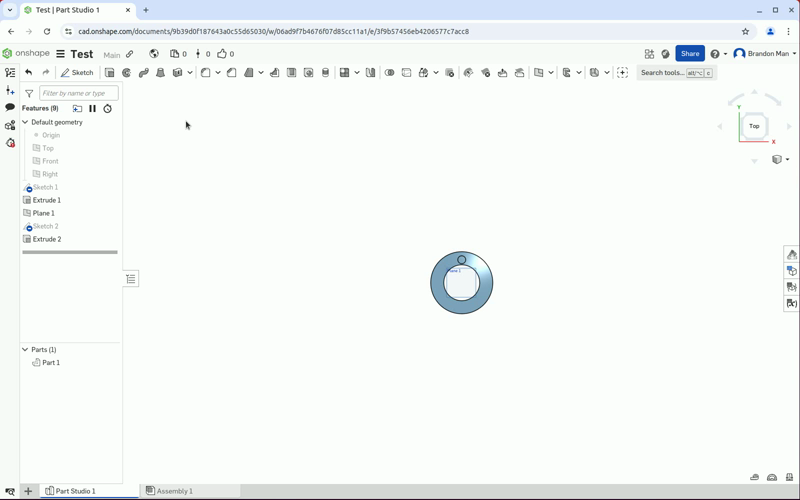
key(shift+h)
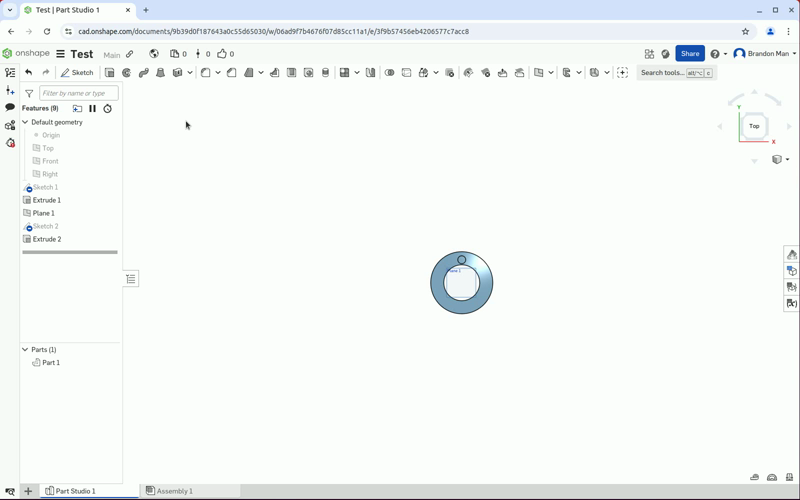
key(shift+h)
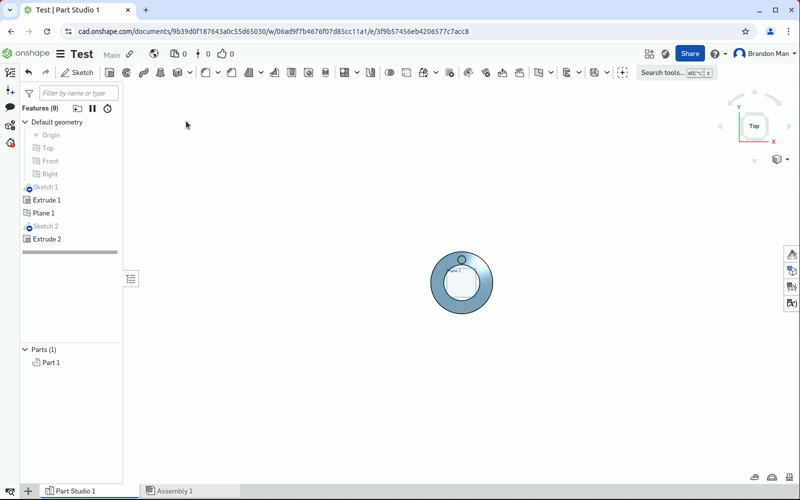
mouse_move(73, 189)
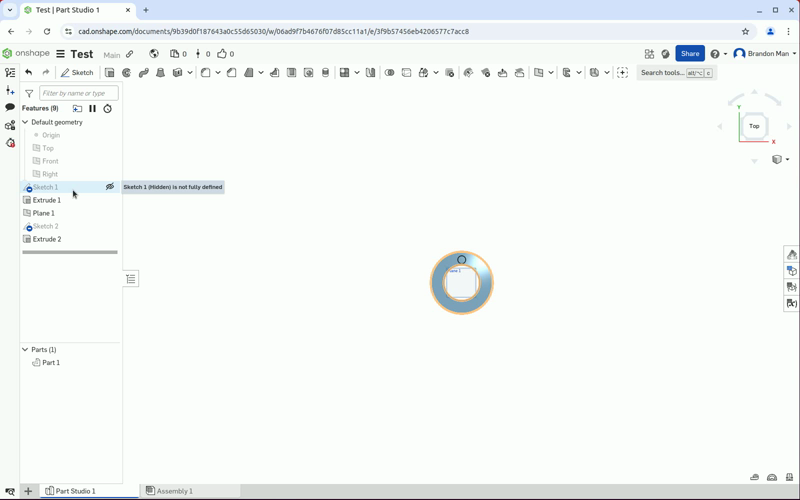
click(73, 189)
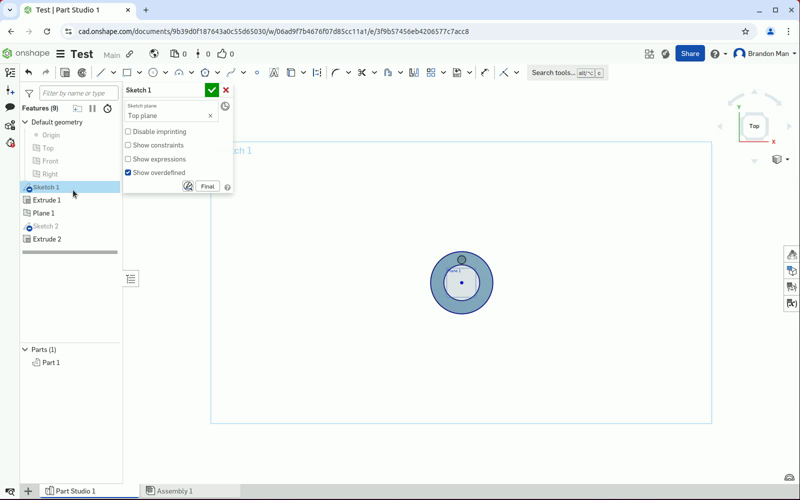
mouse_move(229, 92)
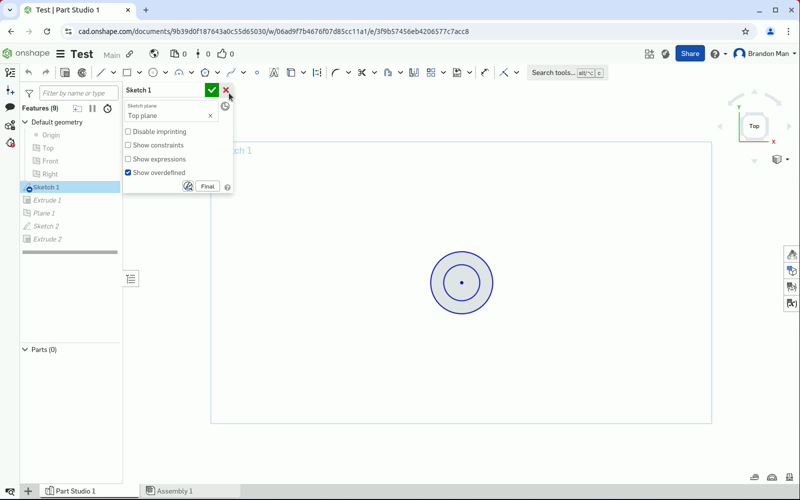
click(229, 92)
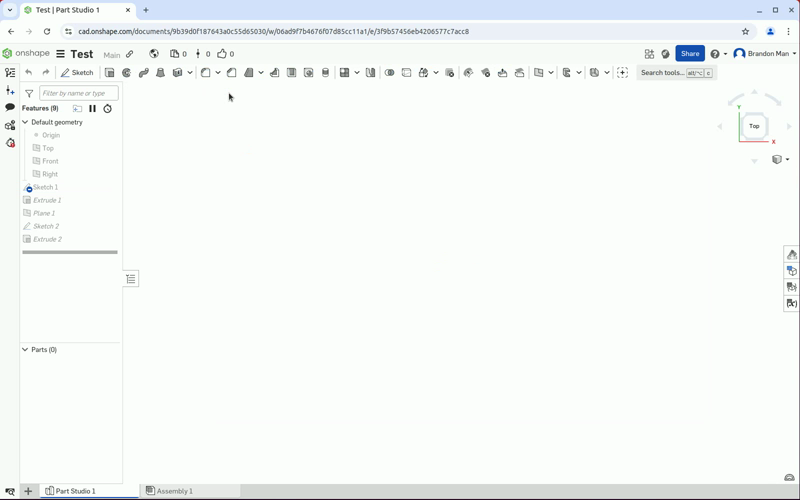
key(shift+s)
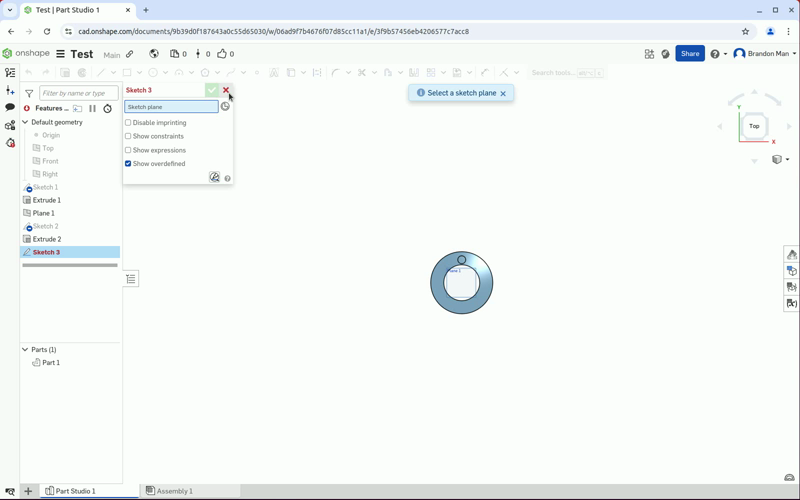
mouse_move(73, 215)
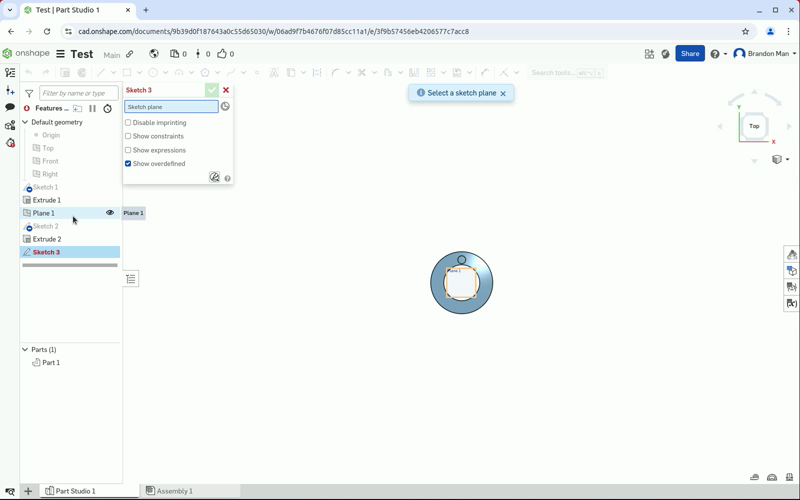
click(73, 215)
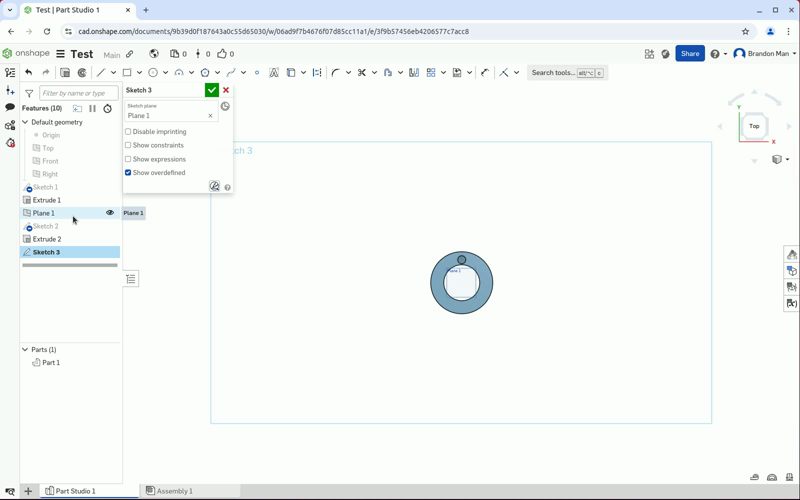
mouse_move(73, 352)
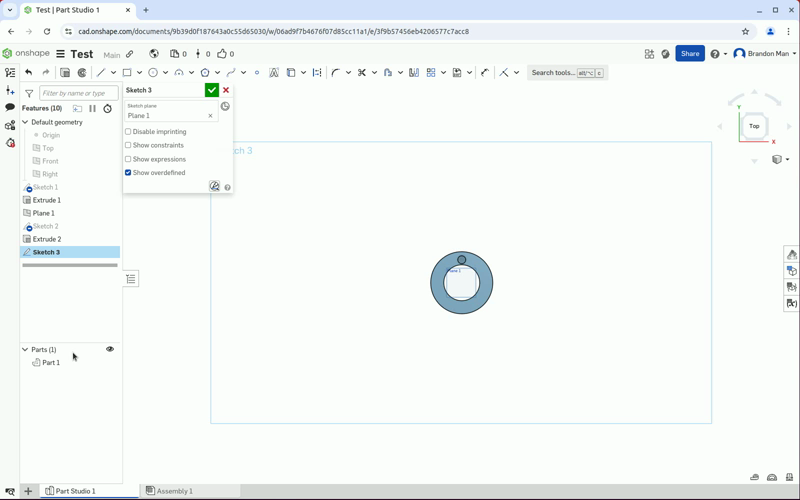
key(y)
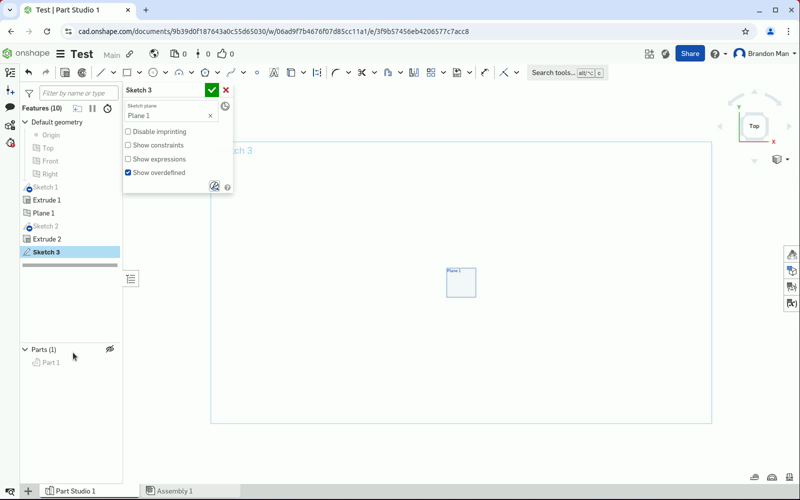
key(c)
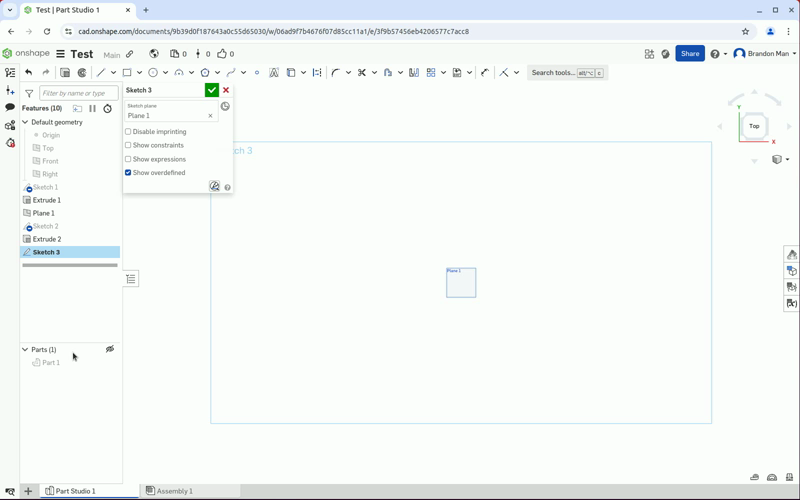
key_down(shift)
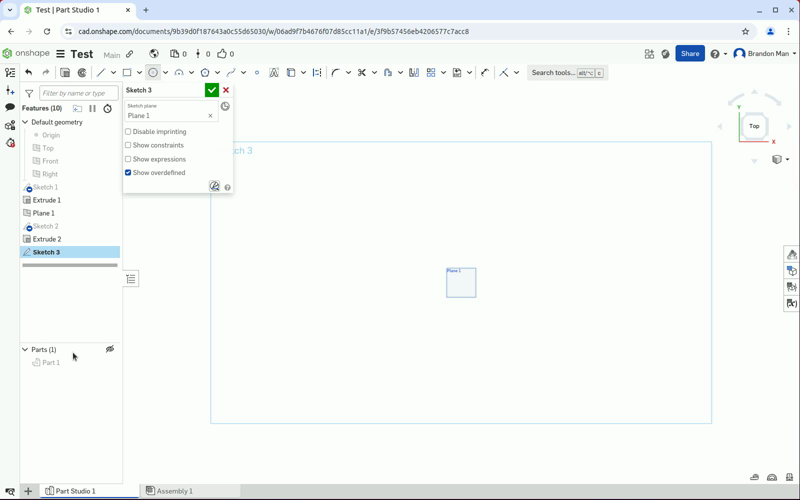
mouse_move(440, 294)
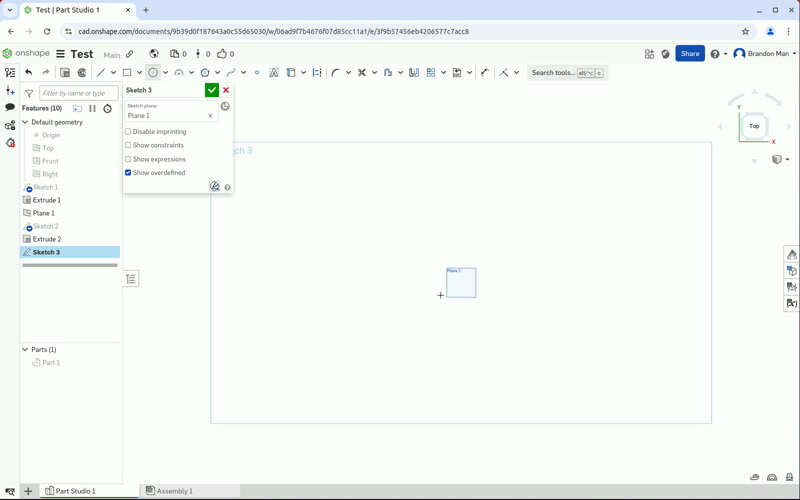
click(440, 294)
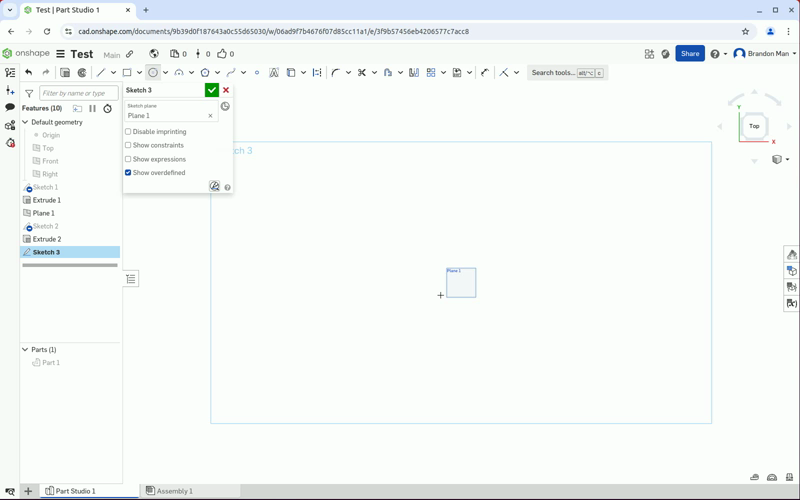
key_up(shift)
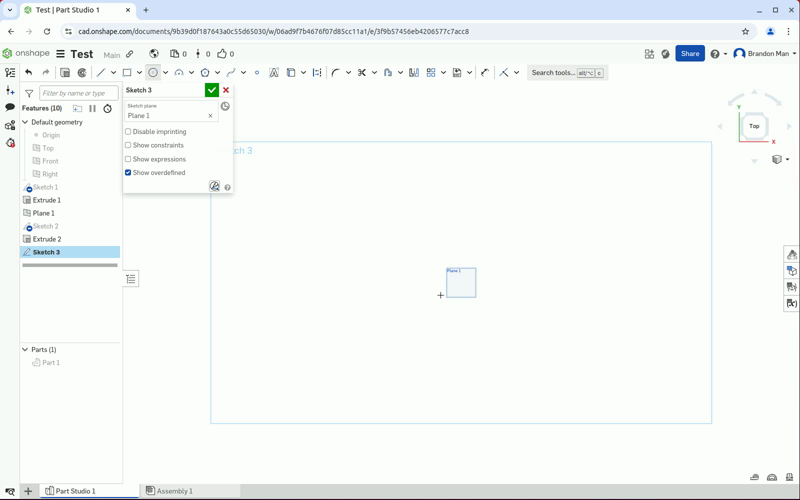
mouse_move(444, 294)
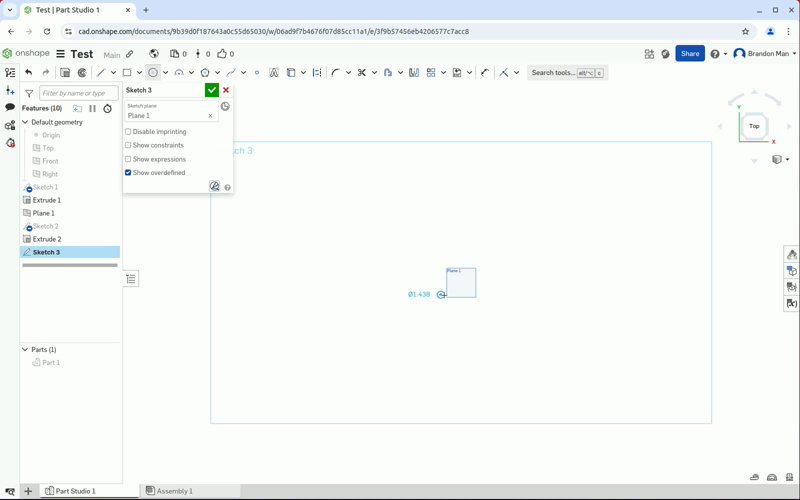
click(444, 294)
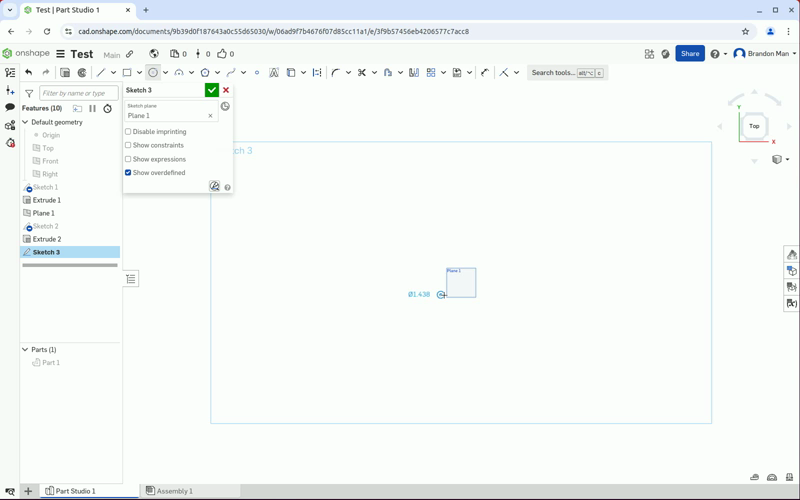
key(esc)
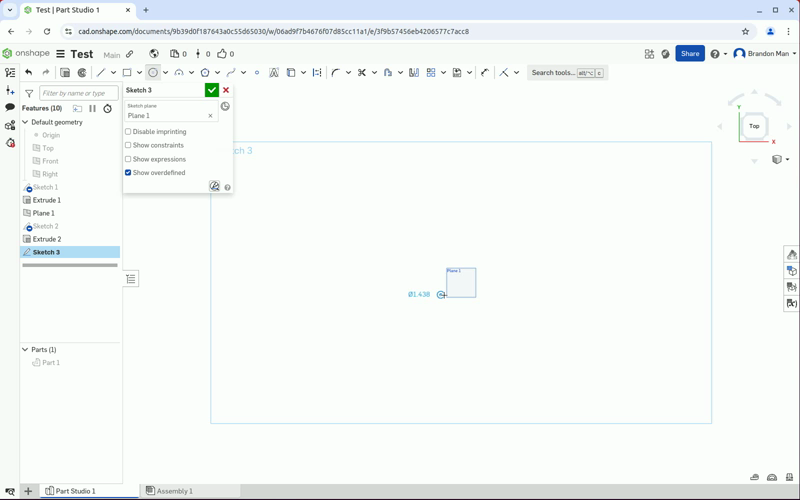
mouse_move(438, 294)
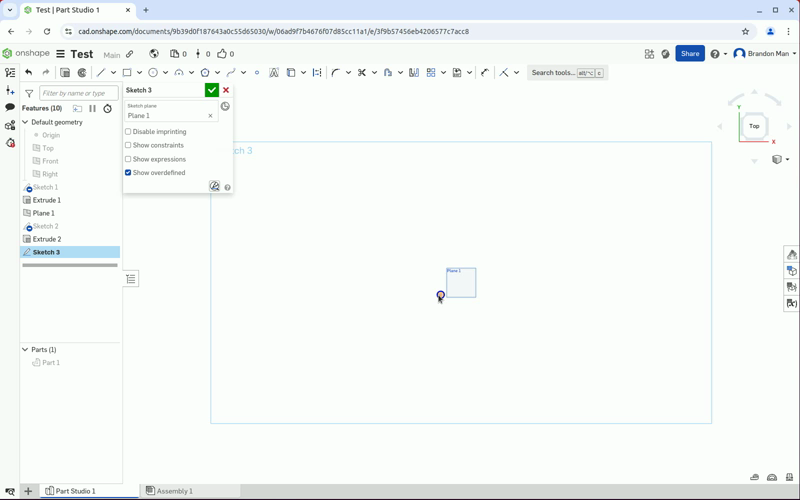
scroll(6)
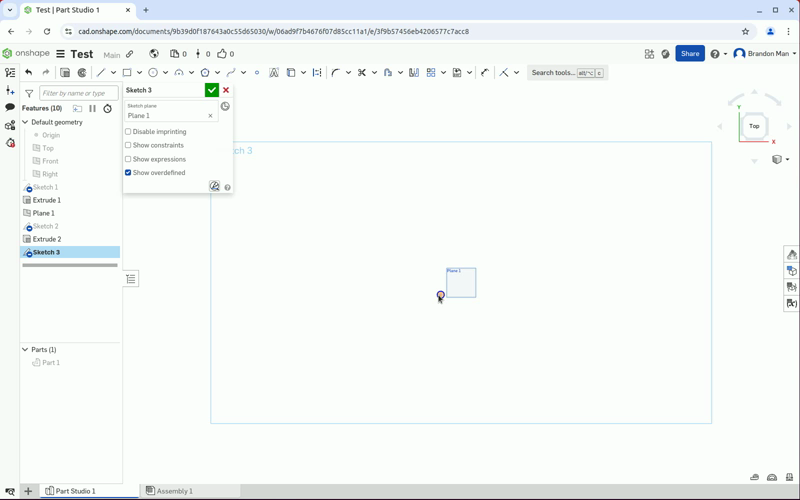
scroll(6)
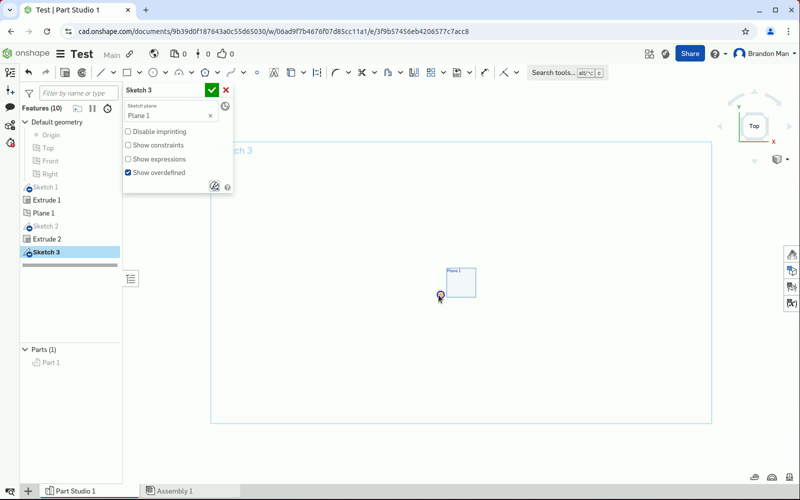
scroll(6)
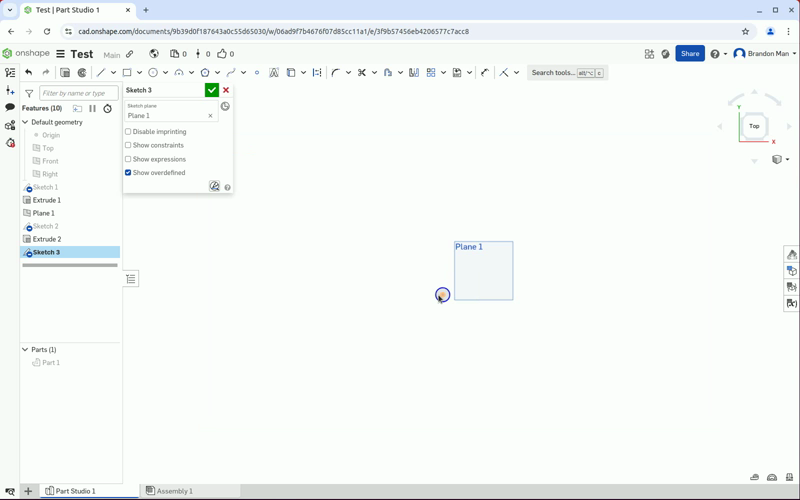
scroll(6)
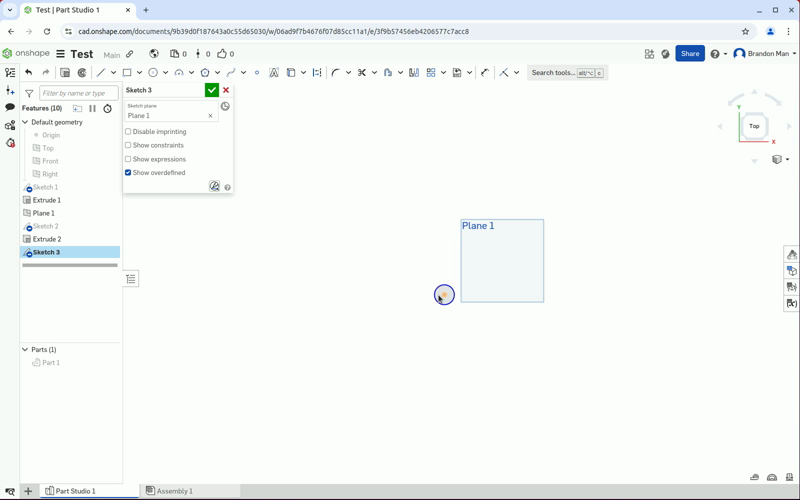
scroll(6)
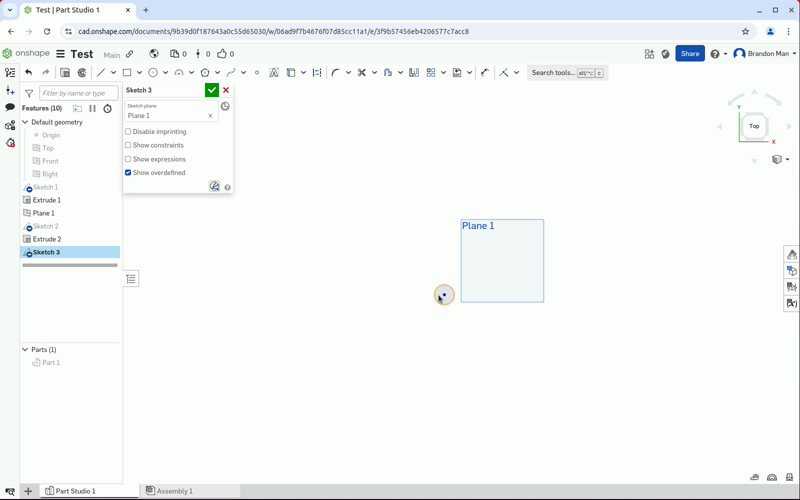
scroll(6)
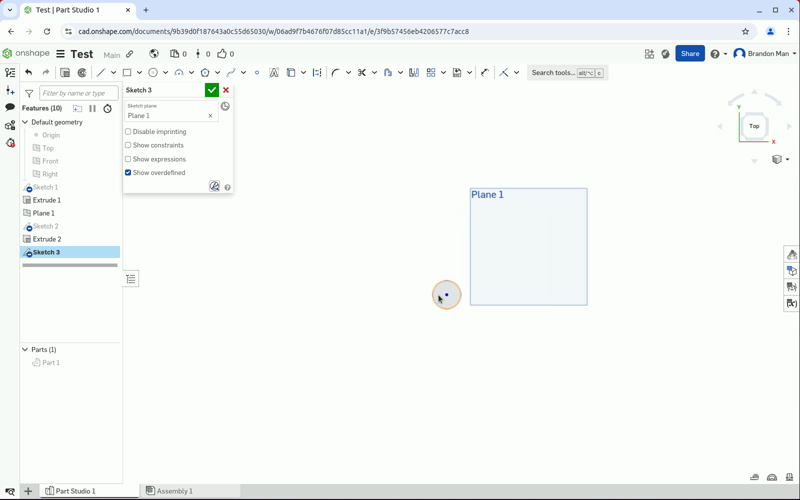
scroll(6)
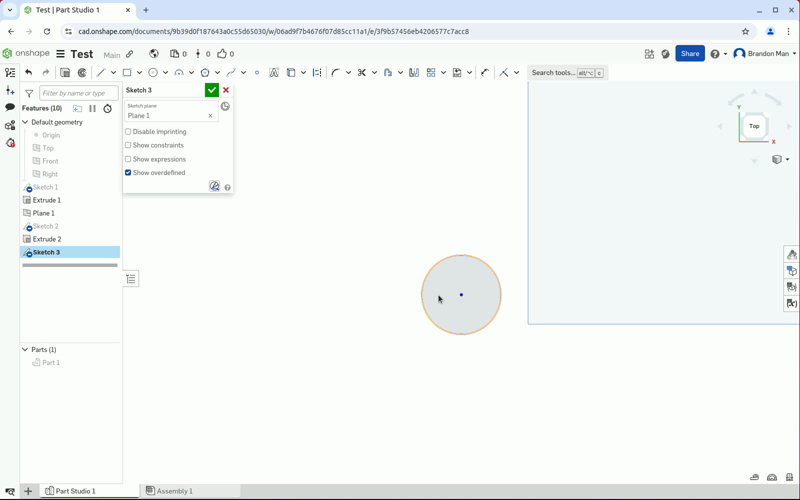
click(438, 294)
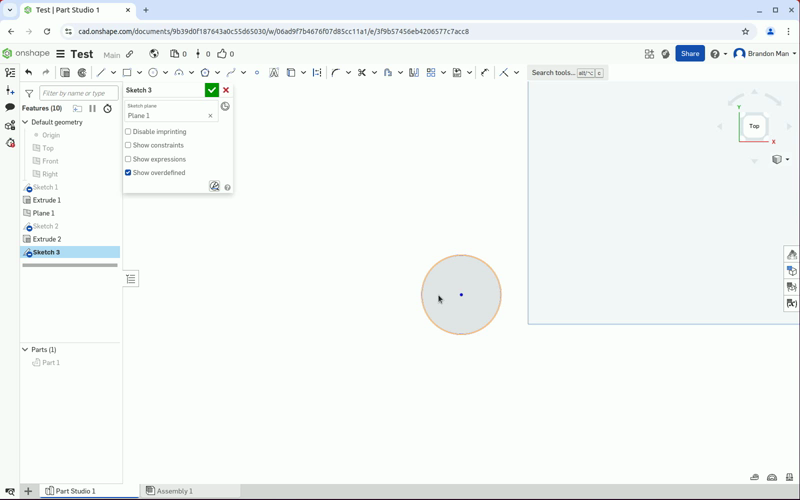
scroll(-6)
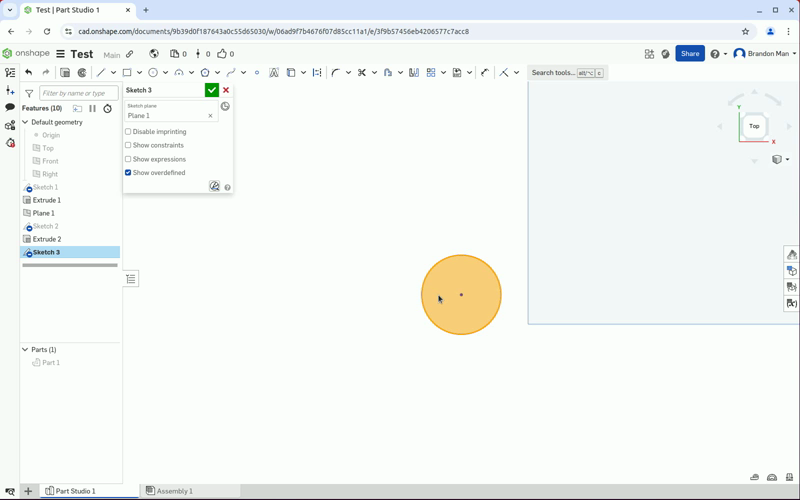
scroll(-6)
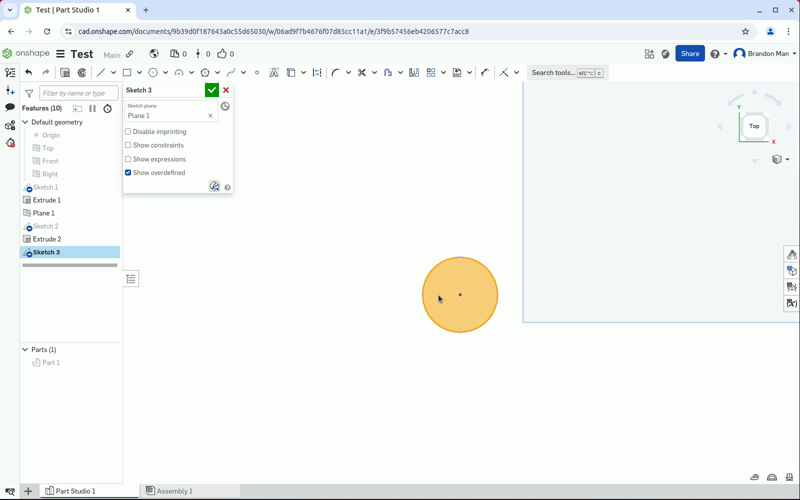
scroll(-6)
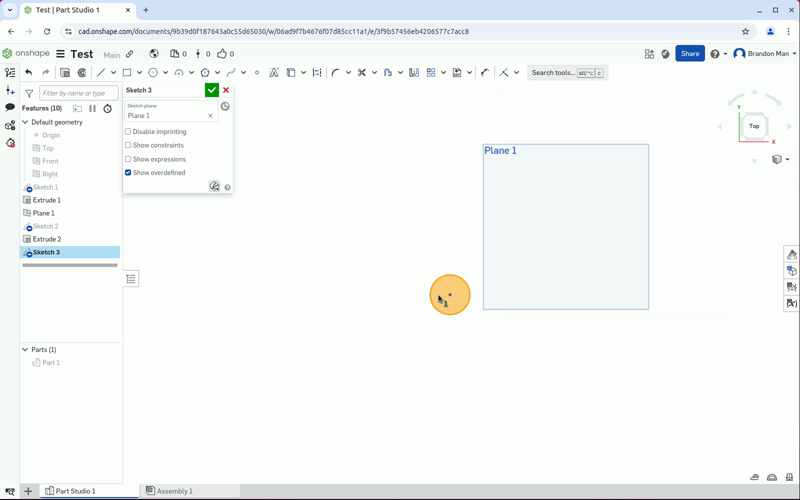
scroll(-6)
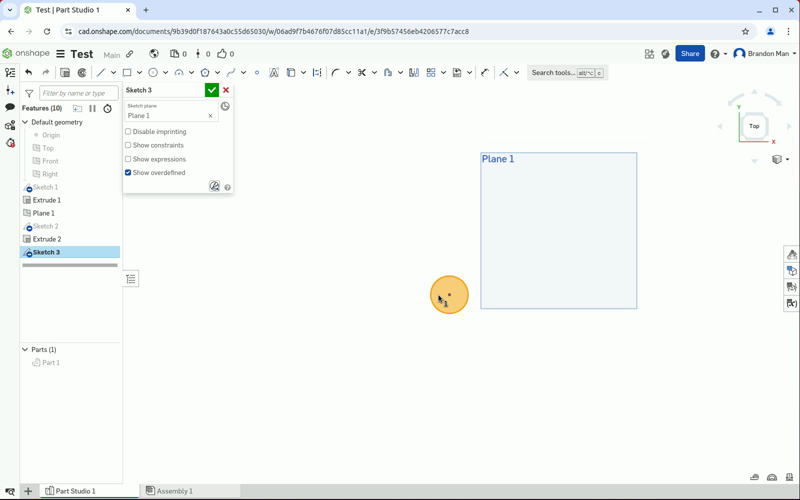
scroll(-6)
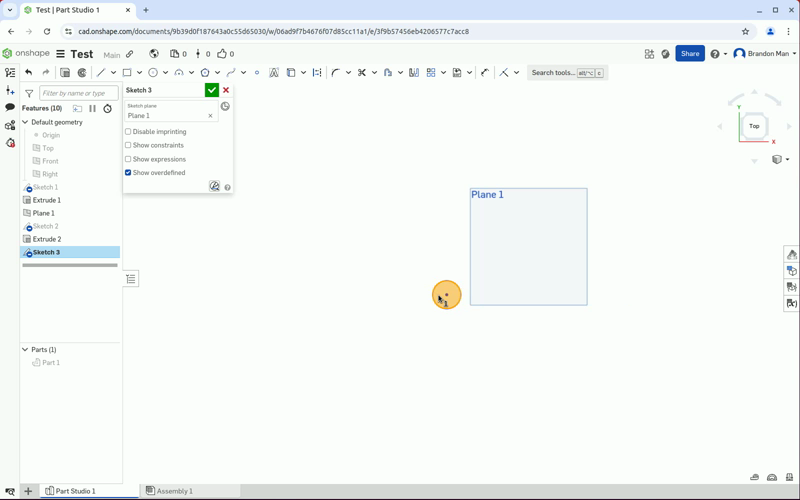
scroll(-6)
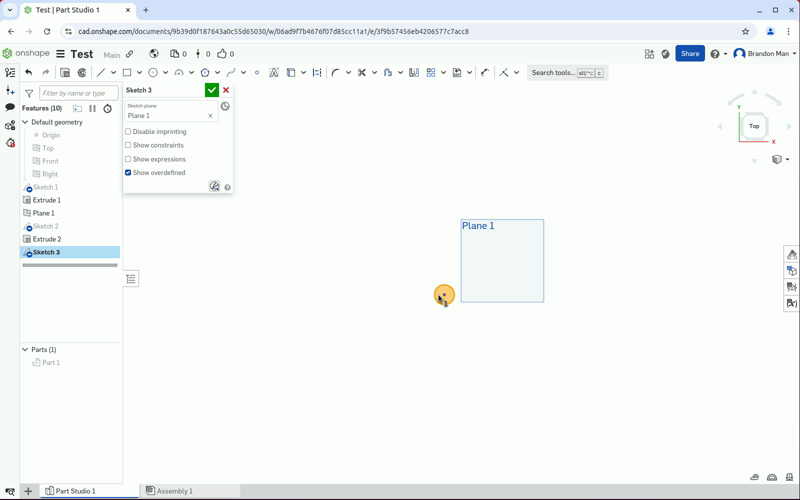
scroll(-6)
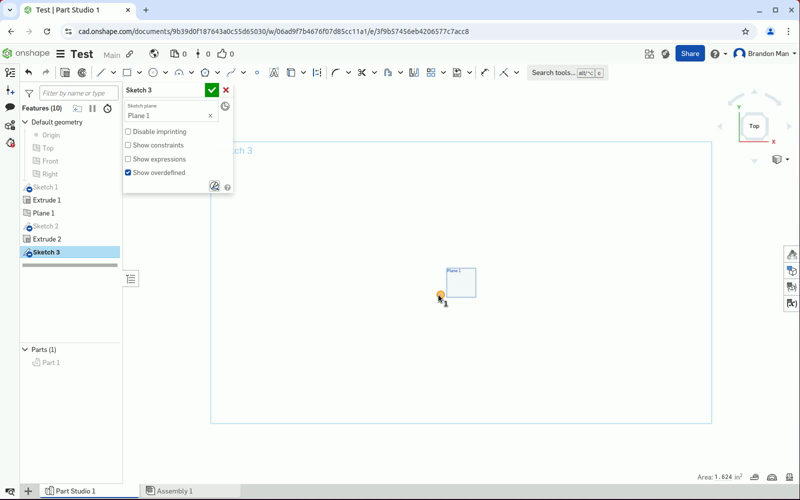
mouse_move(73, 352)
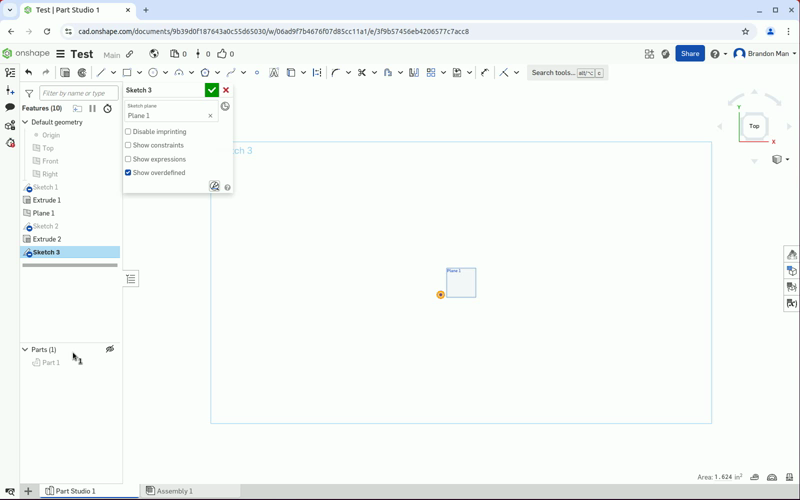
key(shift+y)
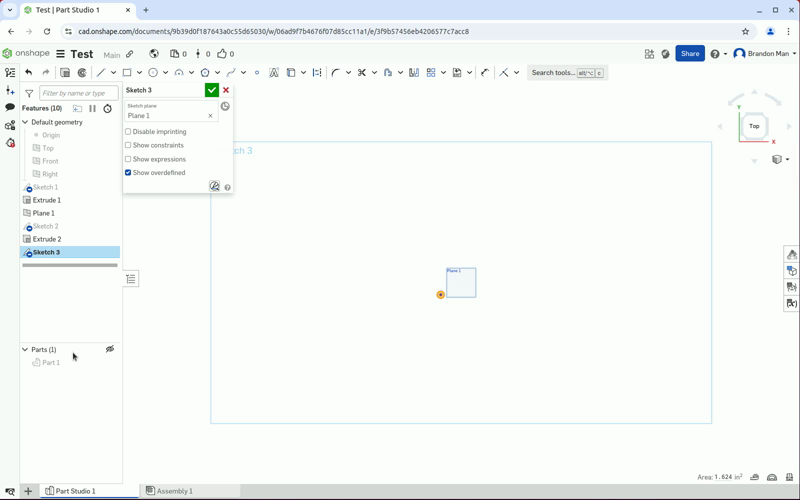
key(shift+e)
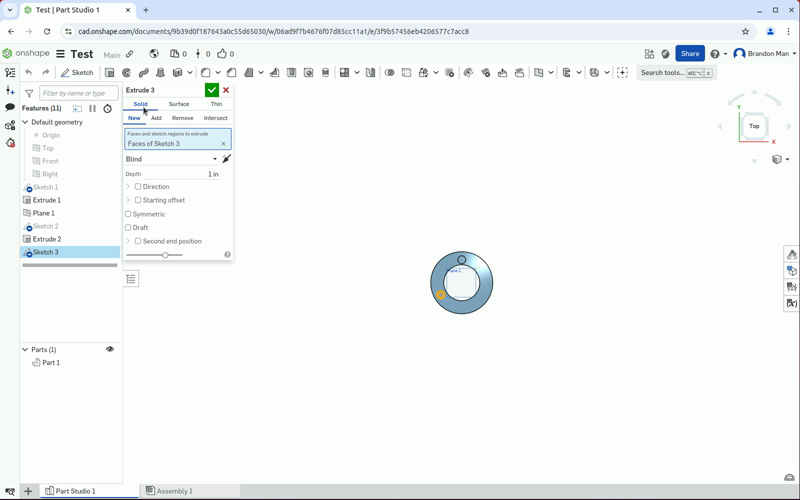
mouse_move(143, 106)
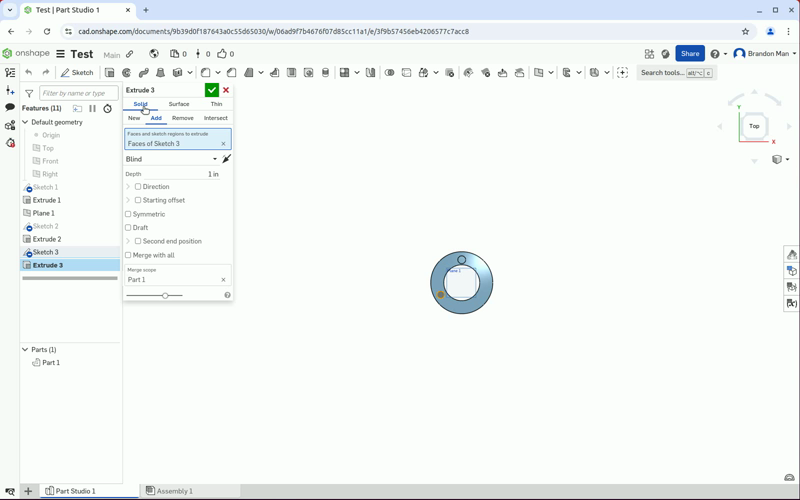
click(143, 106)
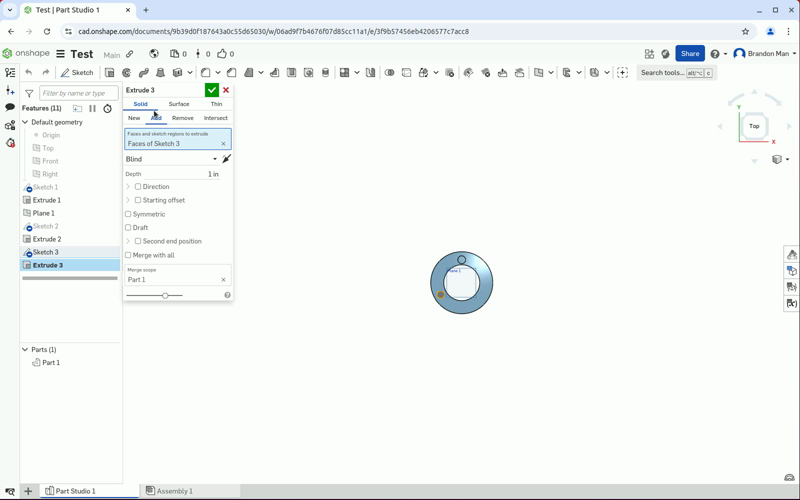
mouse_move(186, 120)
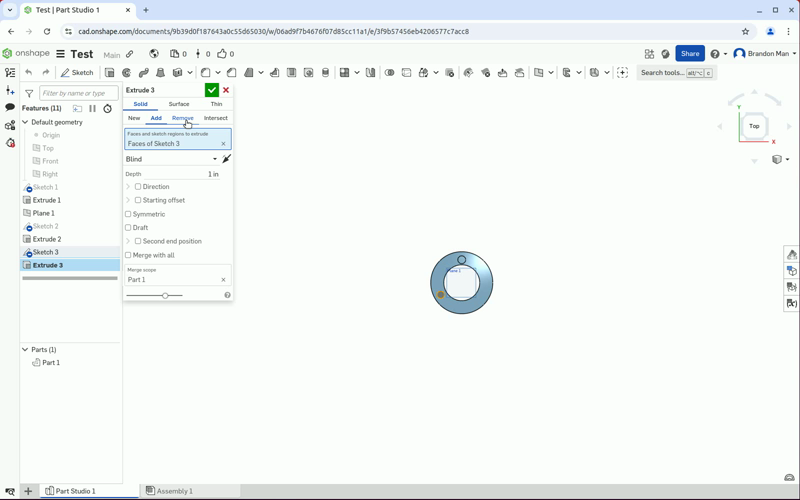
click(186, 120)
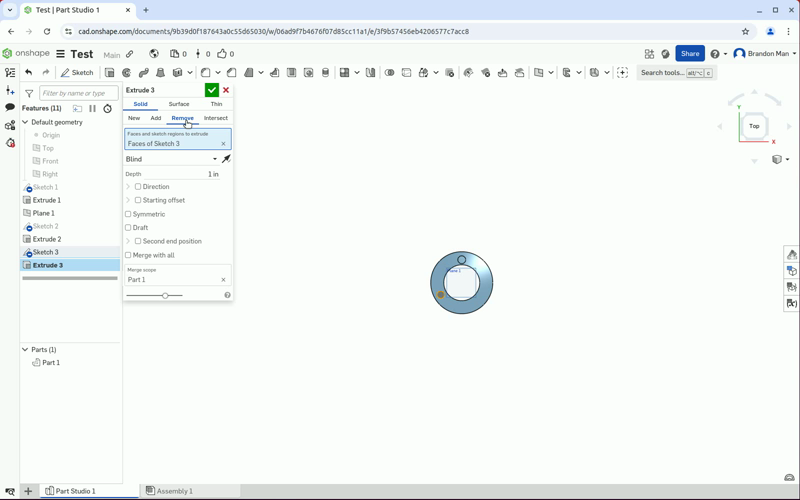
key(tab, 4)
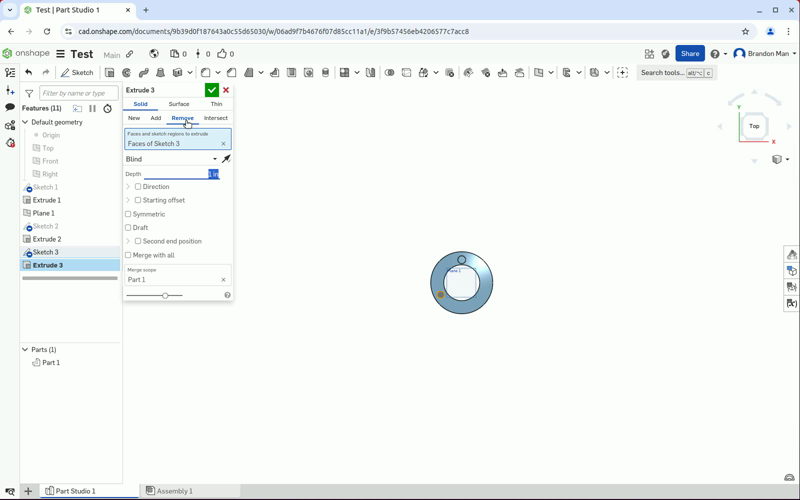
text(4.333)
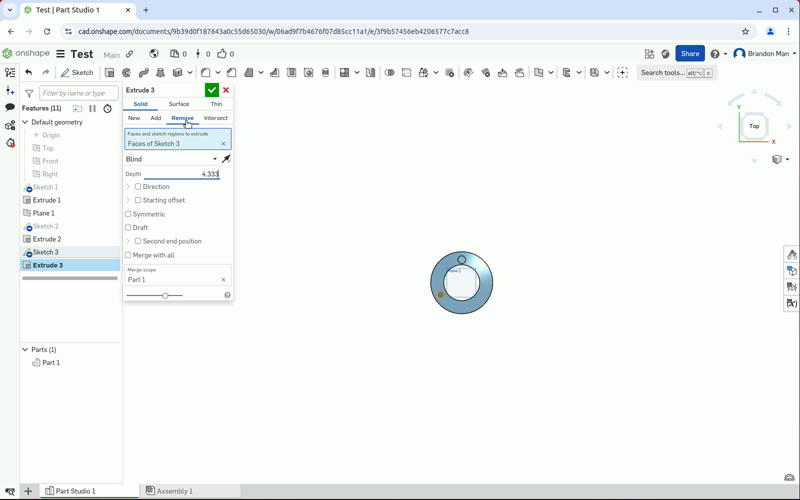
key(tab, 6)
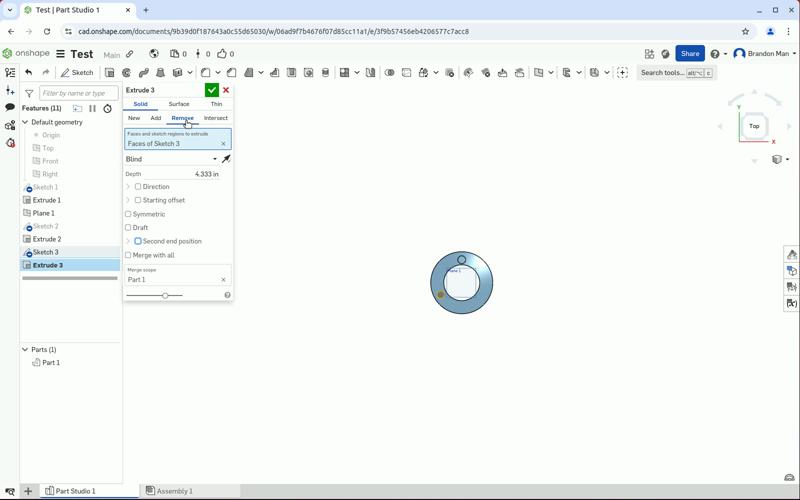
key(space)
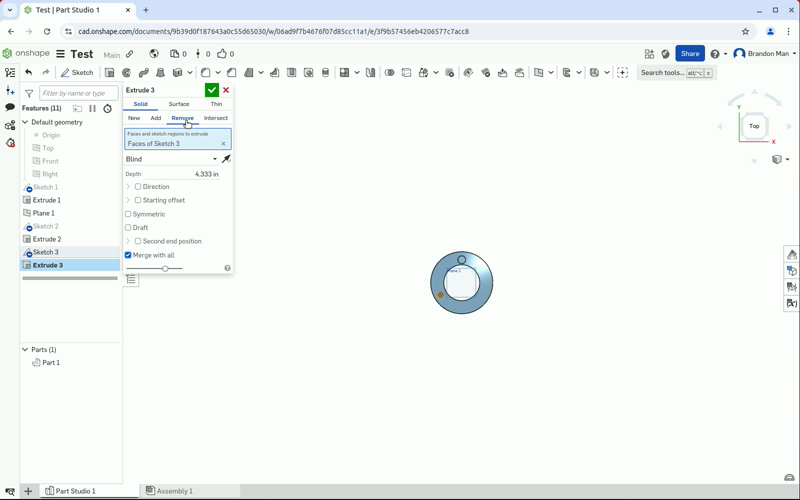
key(enter)
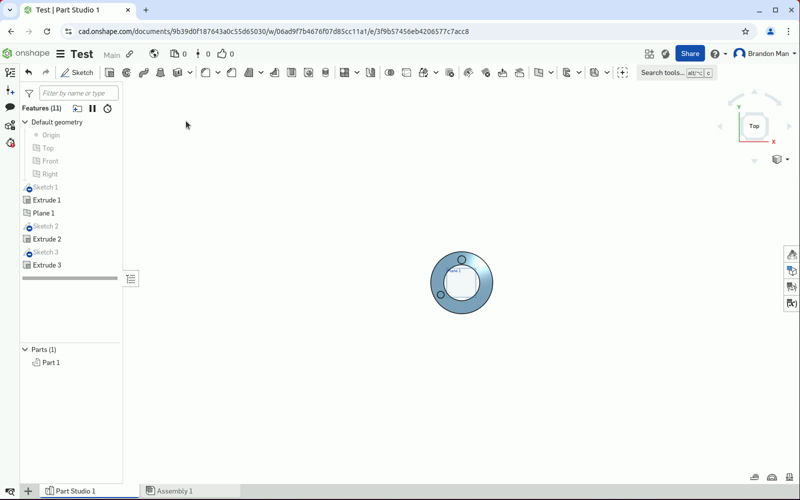
key(shift+h)
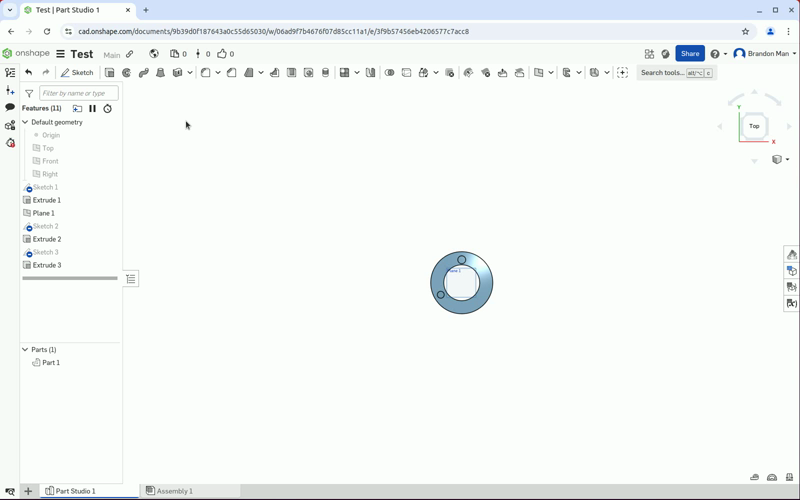
key(shift+h)
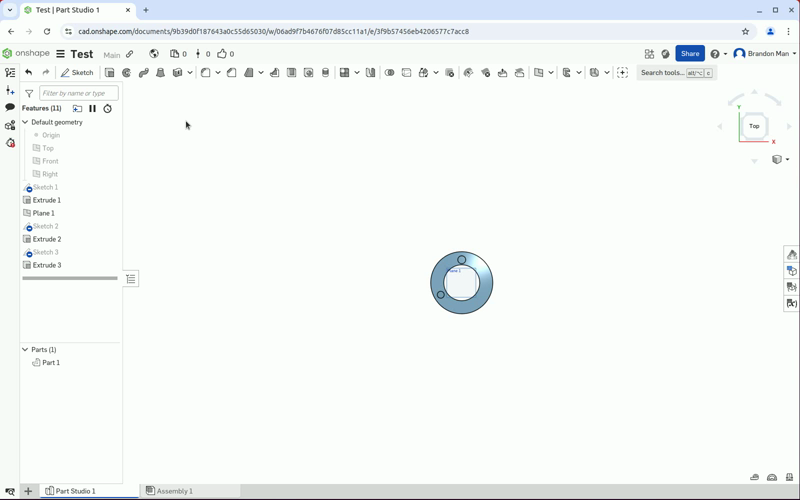
mouse_move(73, 189)
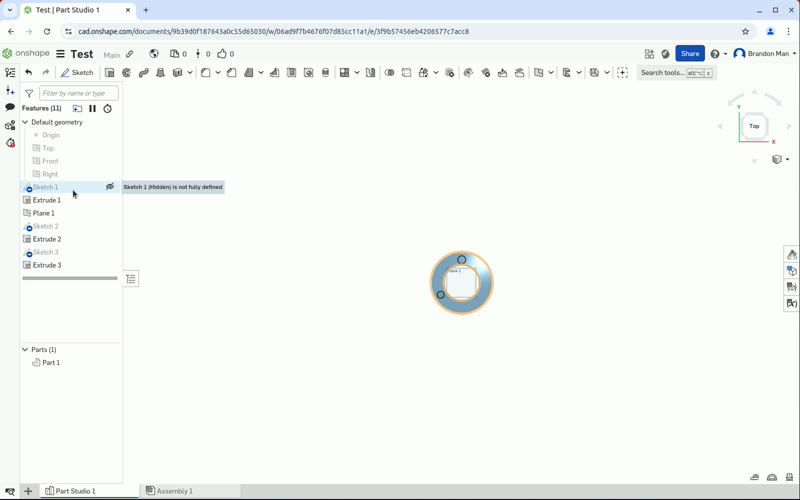
click(73, 189)
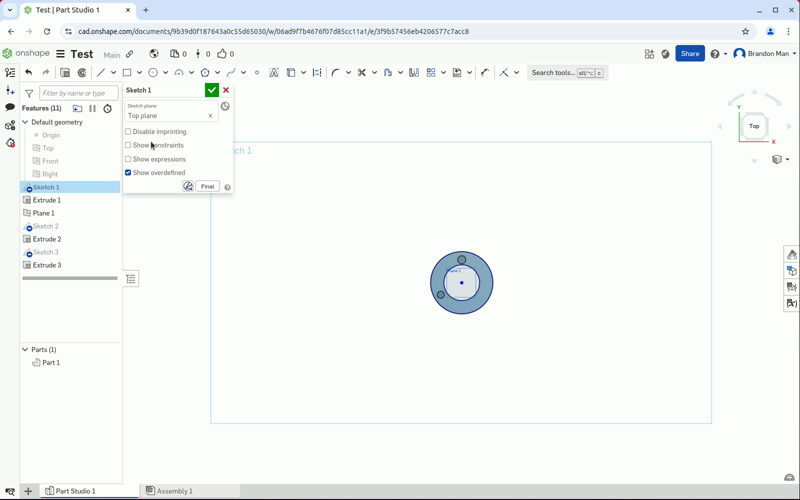
mouse_move(229, 92)
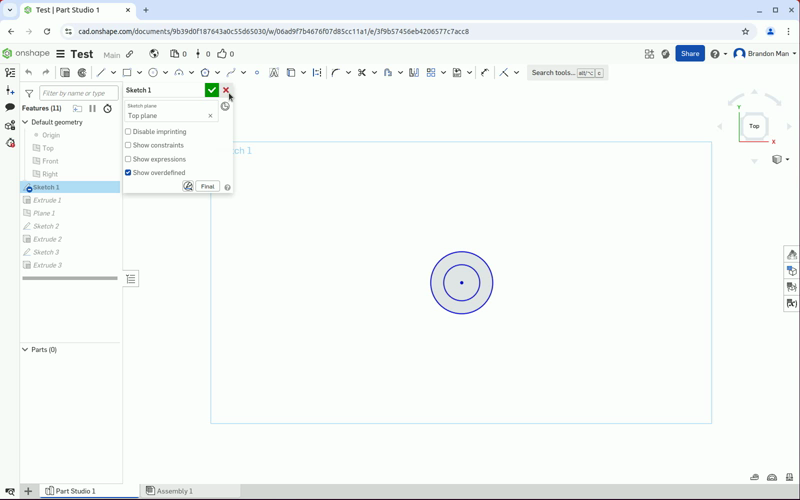
click(229, 92)
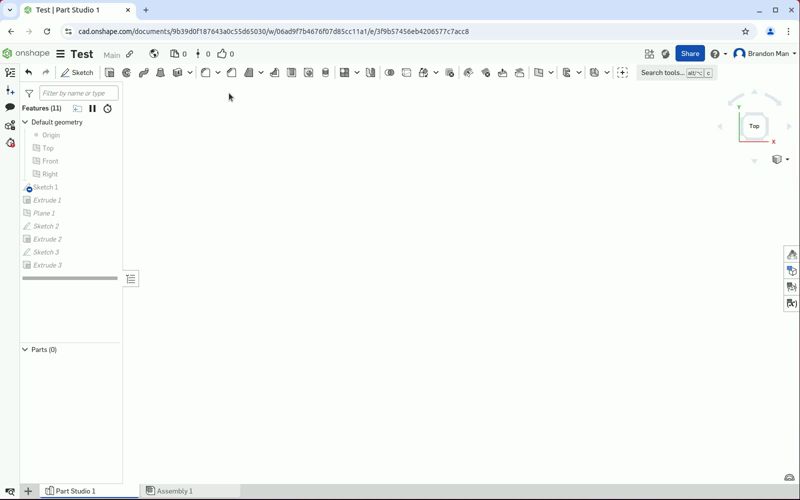
key(shift+s)
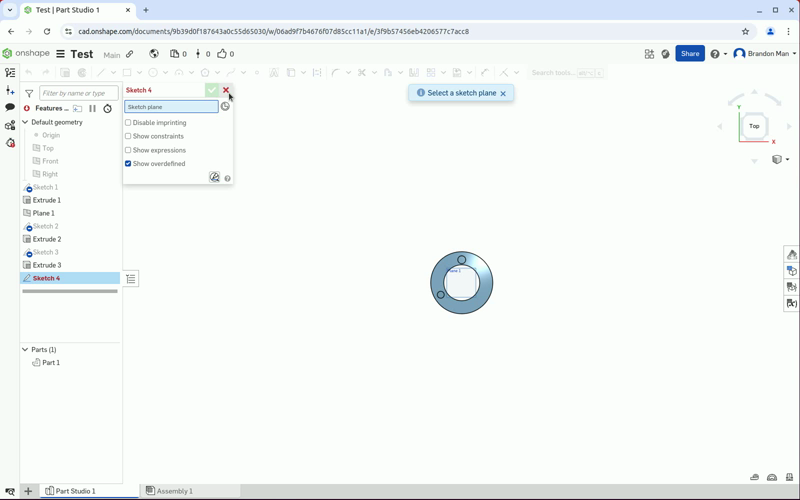
mouse_move(73, 215)
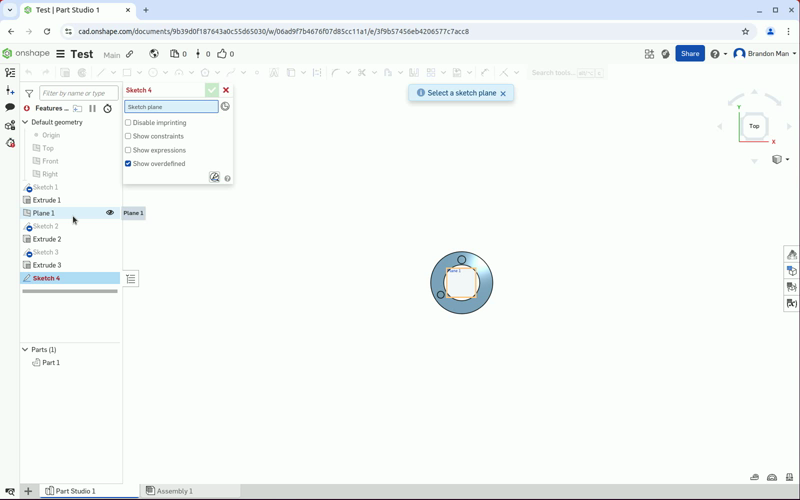
click(73, 215)
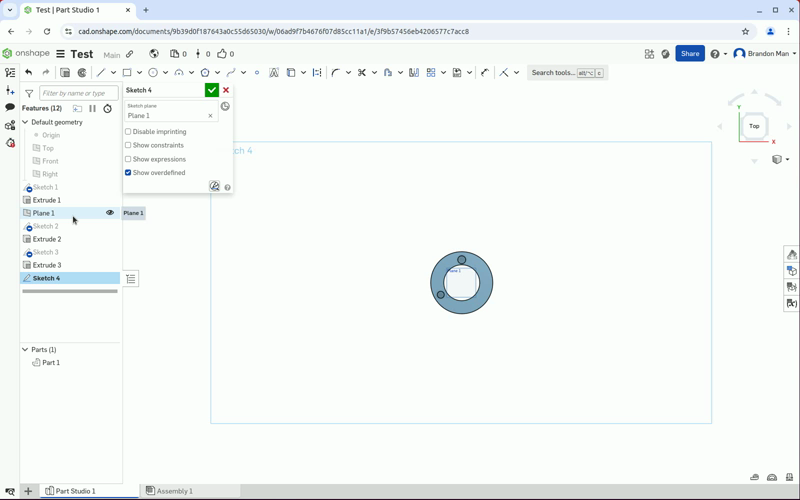
mouse_move(73, 352)
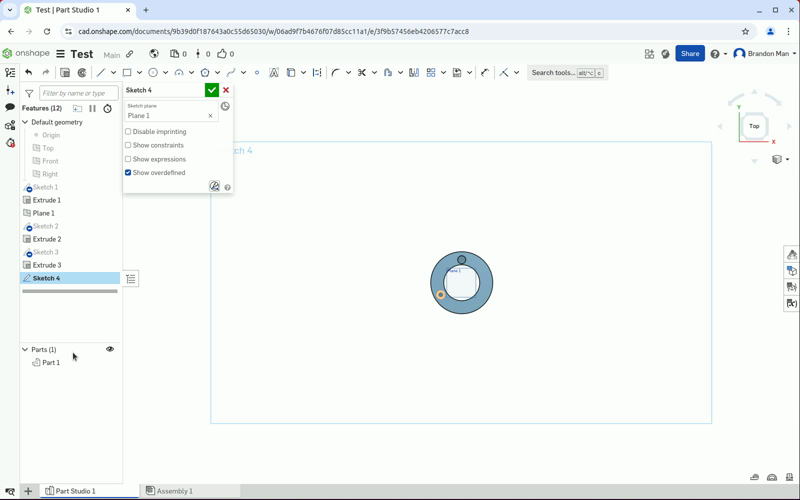
key(y)
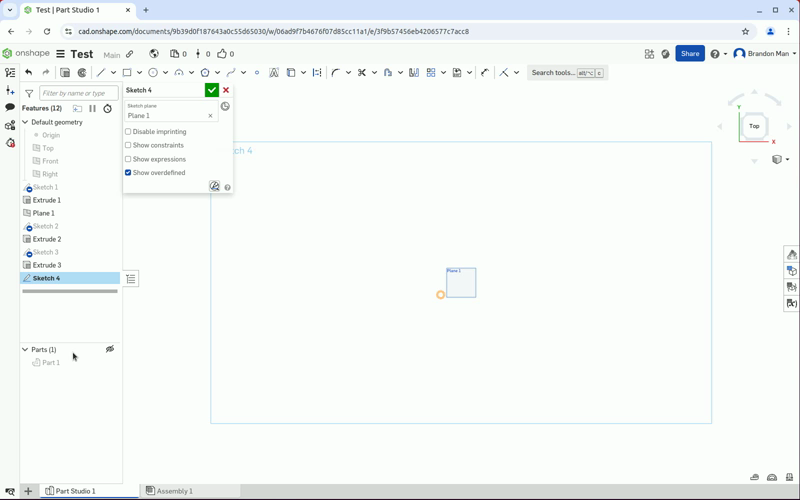
key(c)
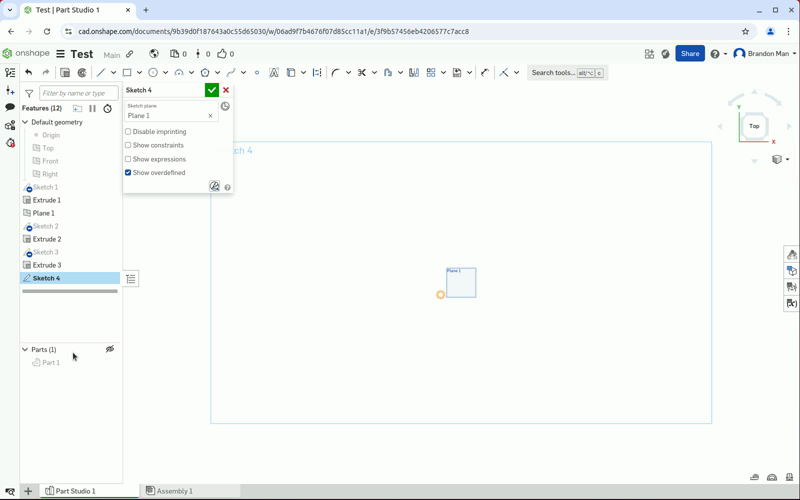
key_down(shift)
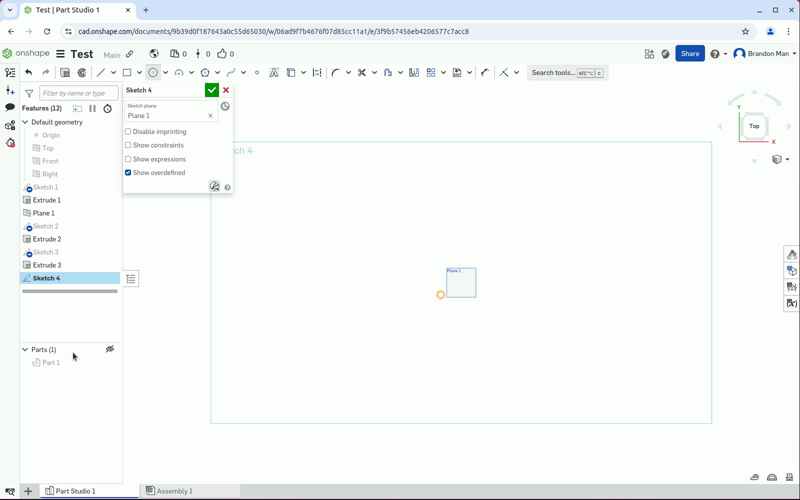
mouse_move(481, 294)
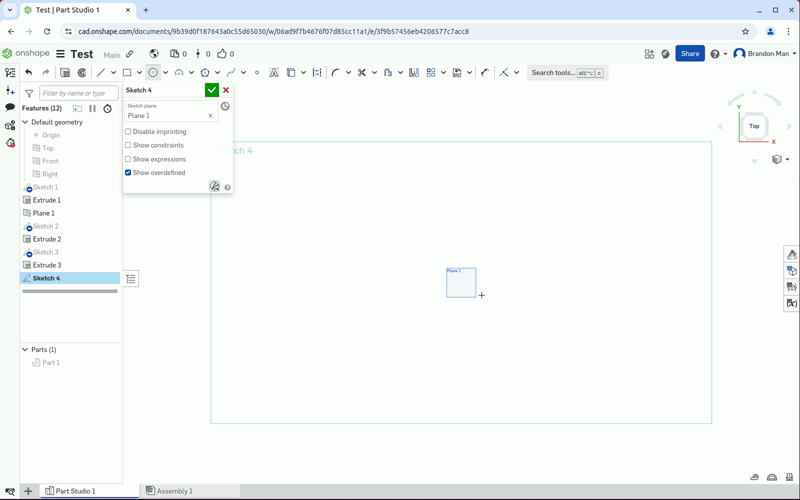
click(481, 294)
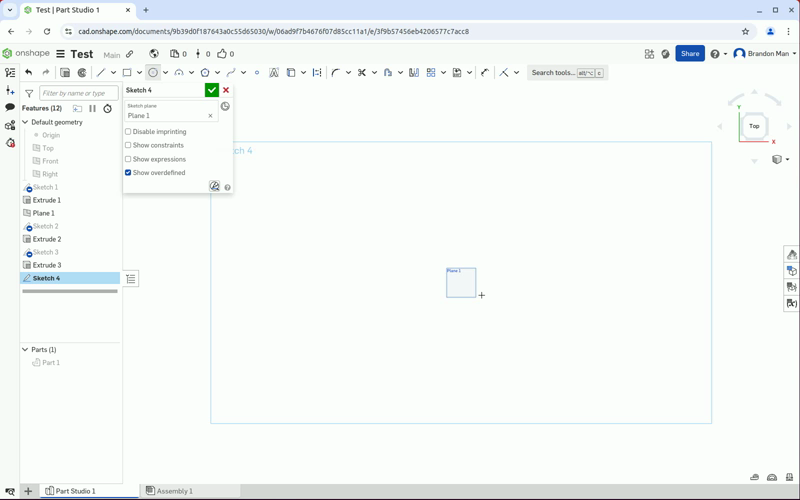
key_up(shift)
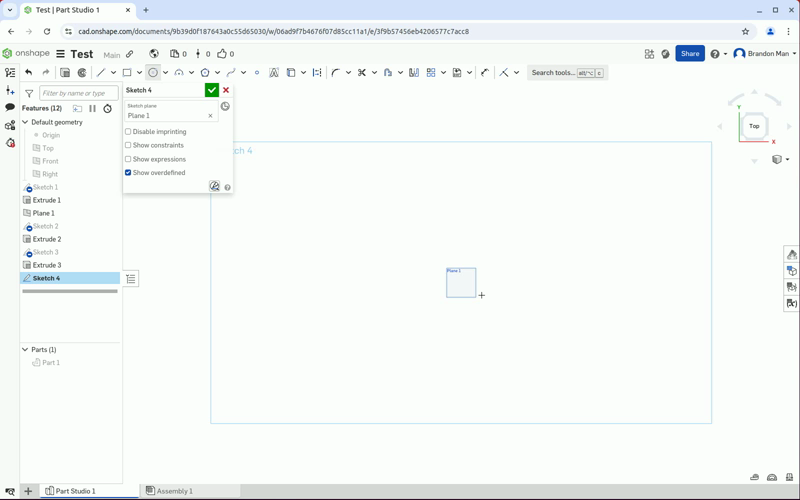
mouse_move(485, 294)
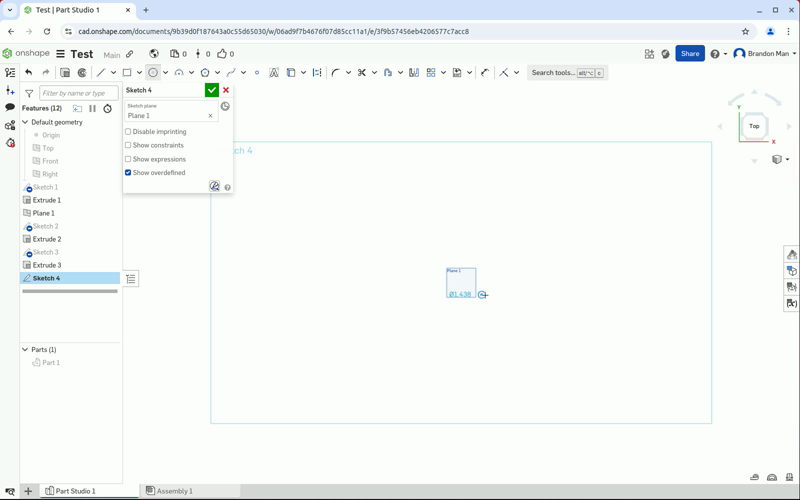
click(485, 294)
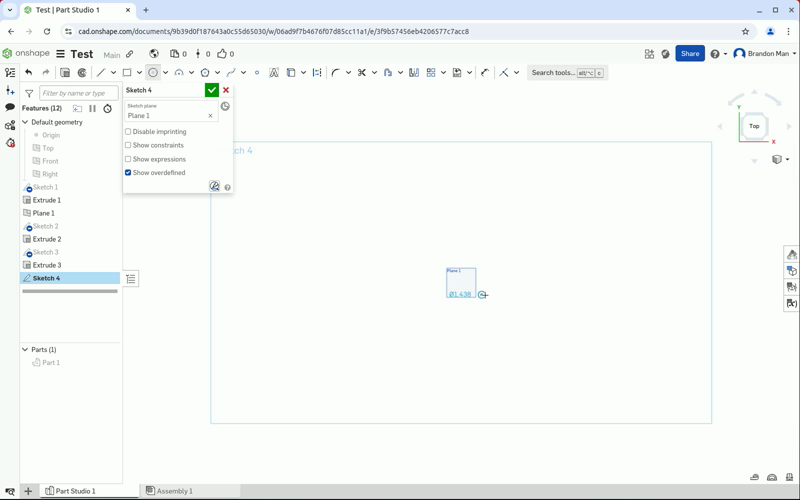
key(esc)
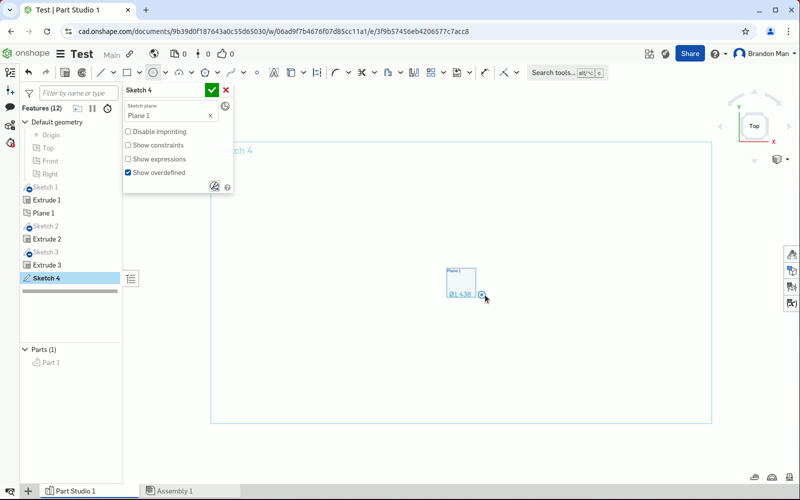
mouse_move(482, 292)
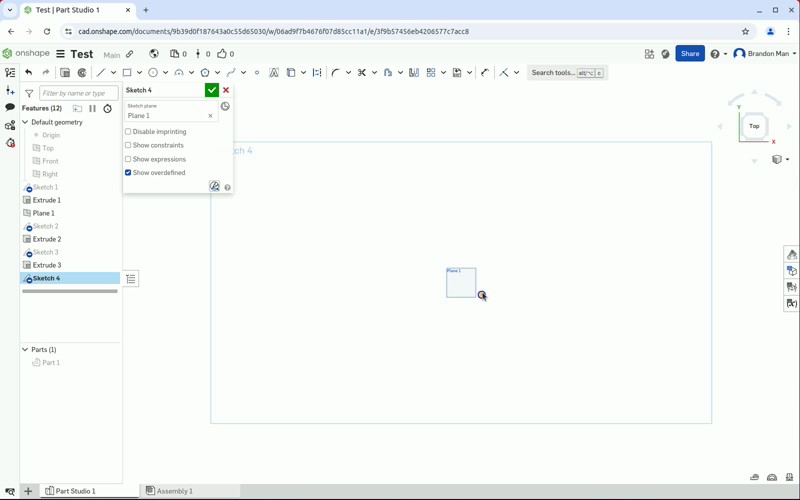
scroll(6)
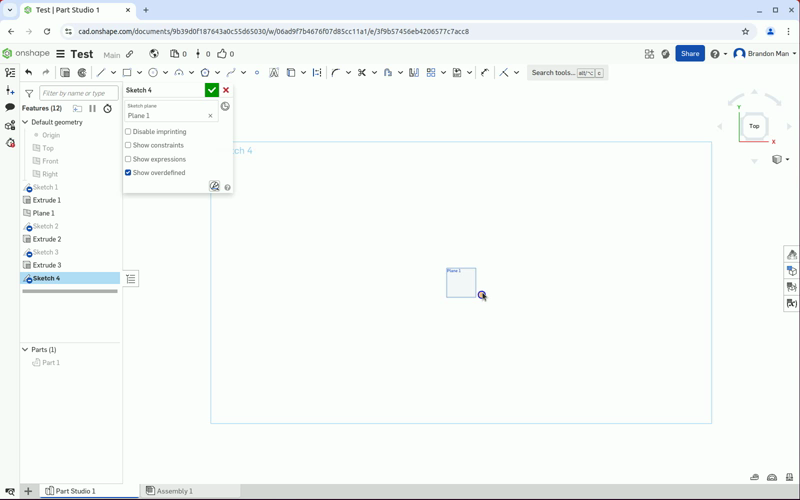
scroll(6)
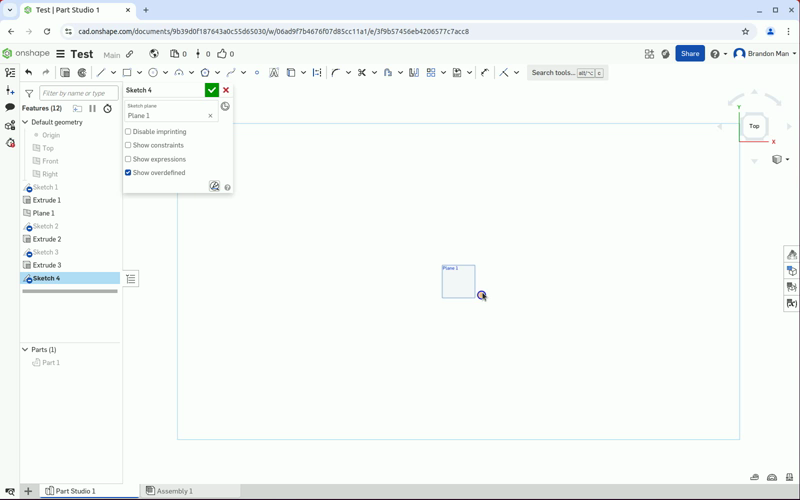
scroll(6)
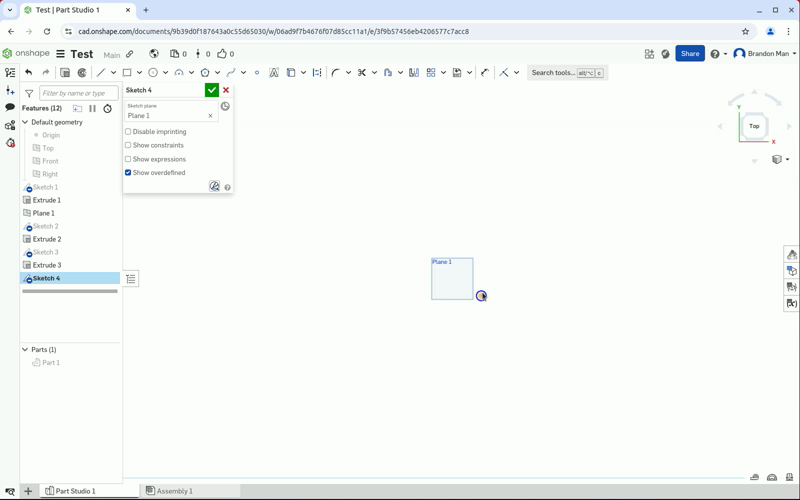
scroll(6)
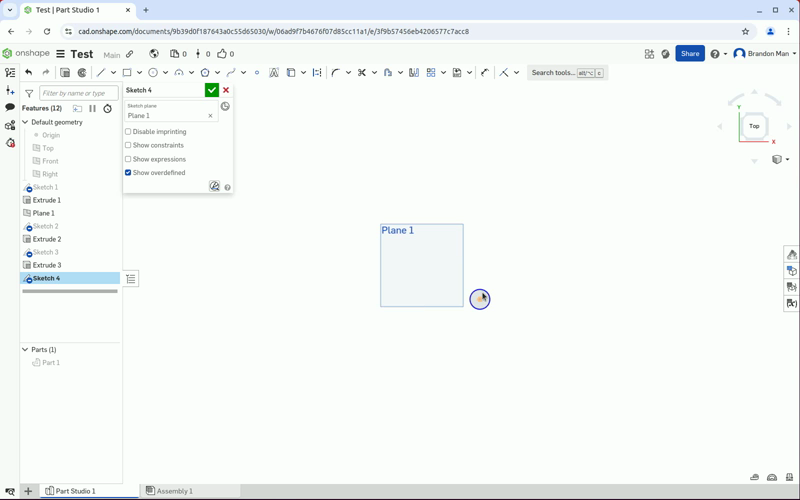
scroll(6)
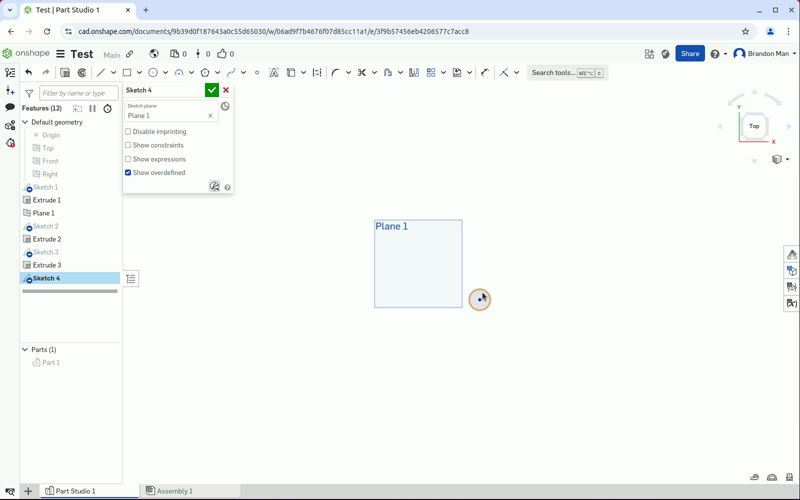
scroll(6)
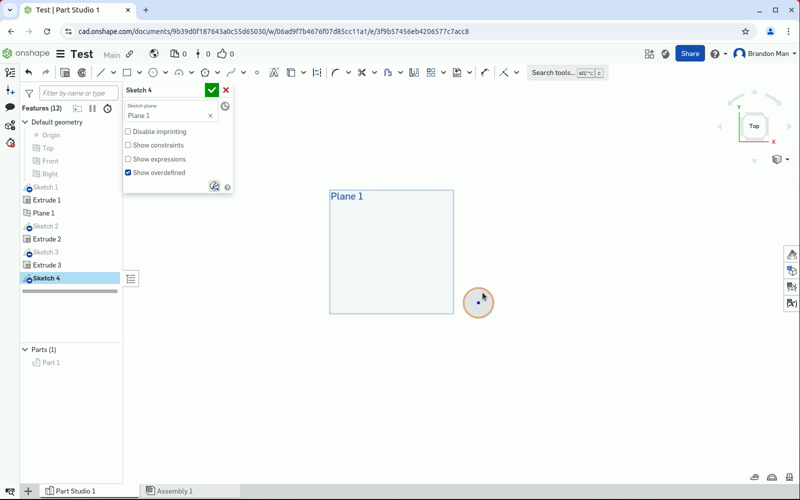
scroll(6)
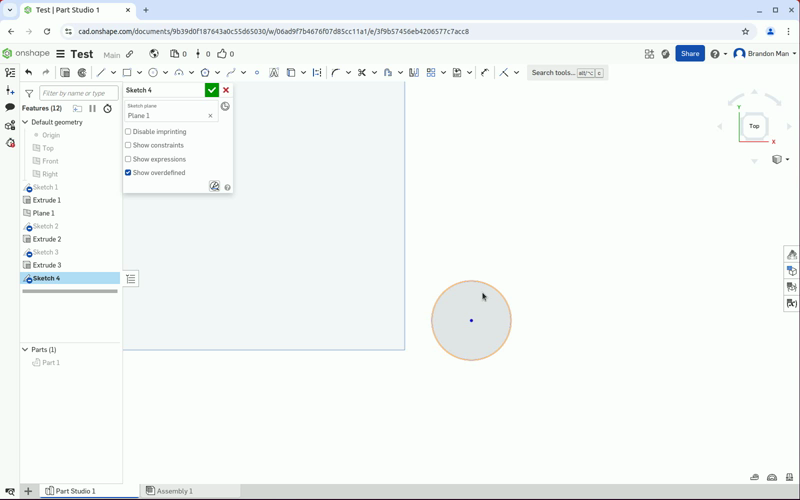
click(482, 292)
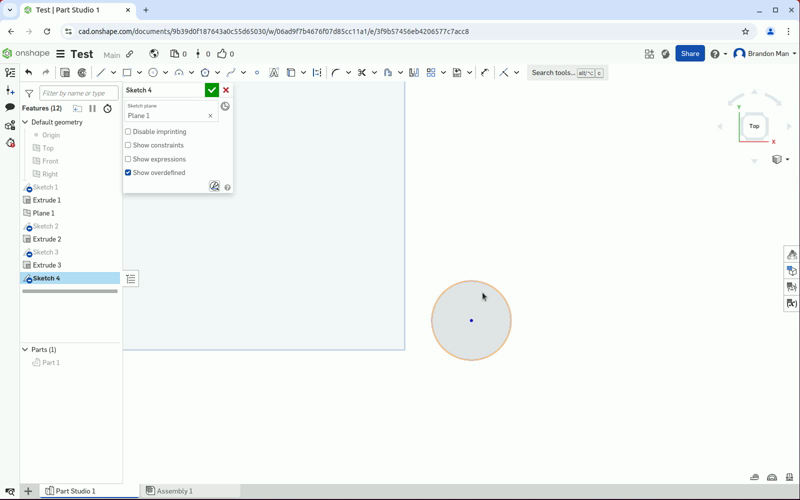
scroll(-6)
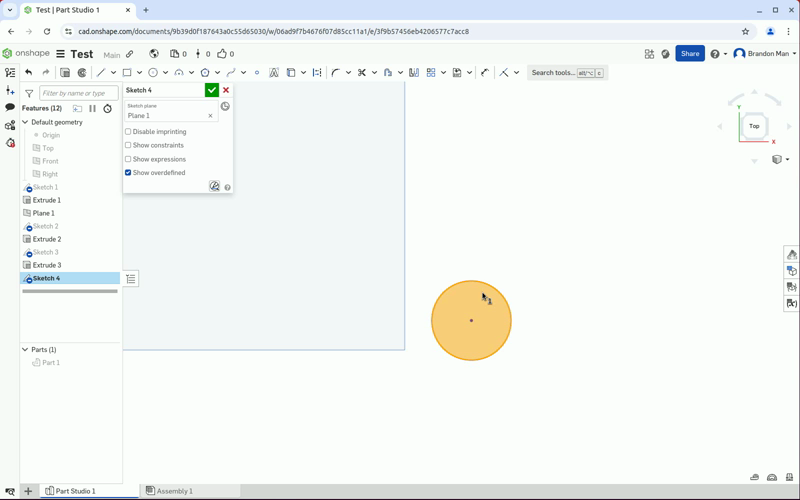
scroll(-6)
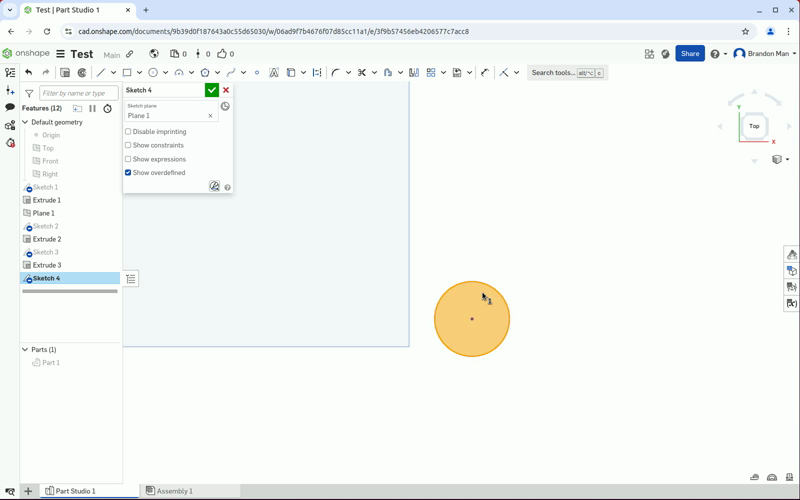
scroll(-6)
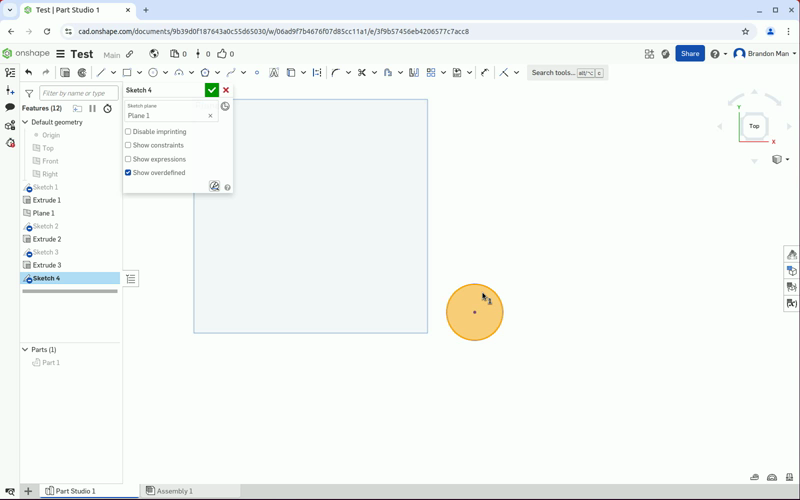
scroll(-6)
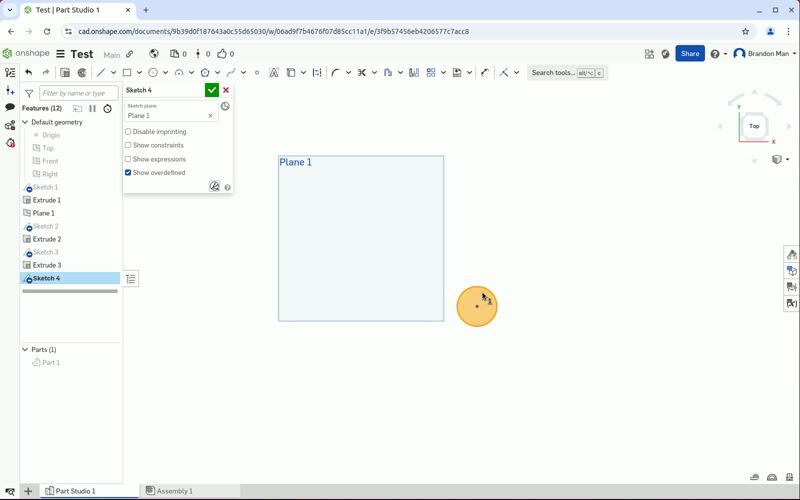
scroll(-6)
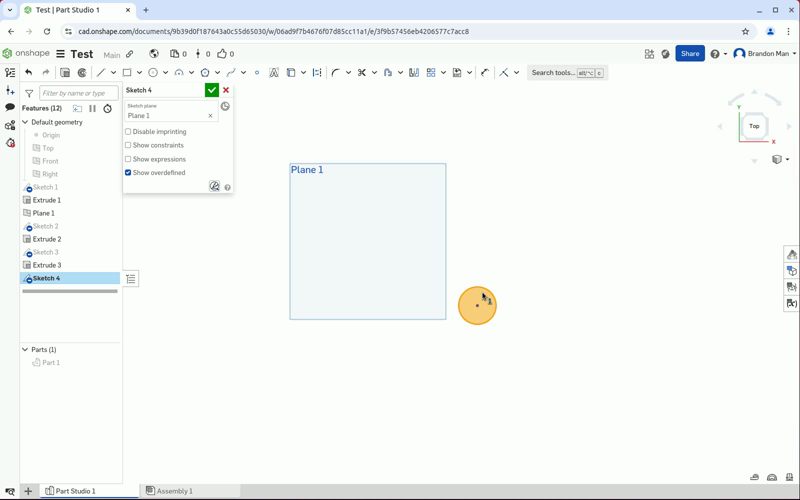
scroll(-6)
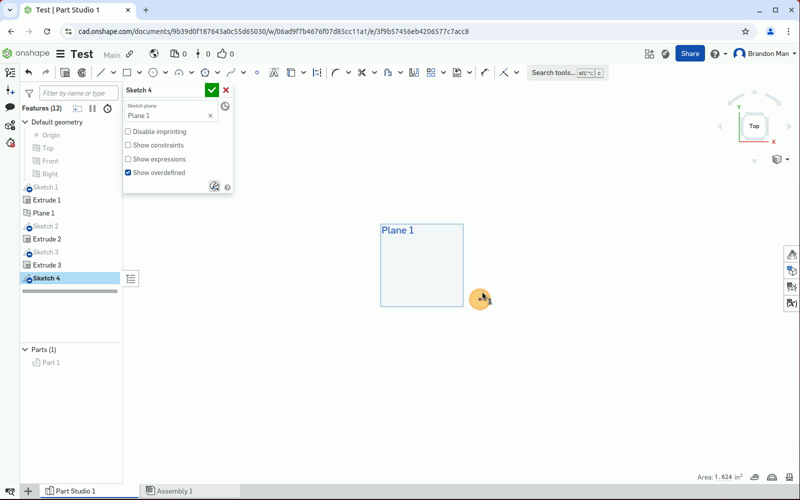
scroll(-6)
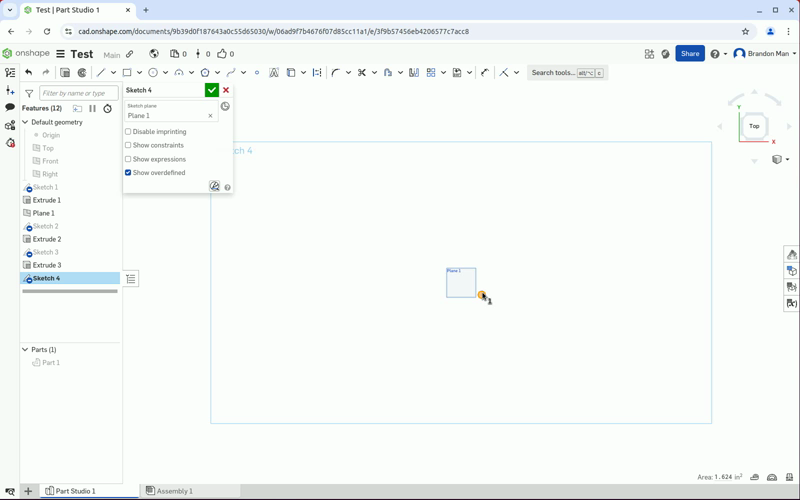
mouse_move(73, 352)
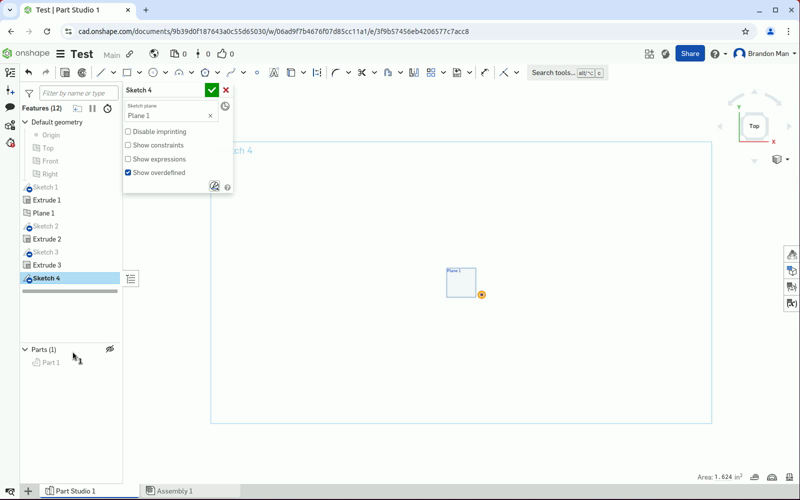
key(shift+y)
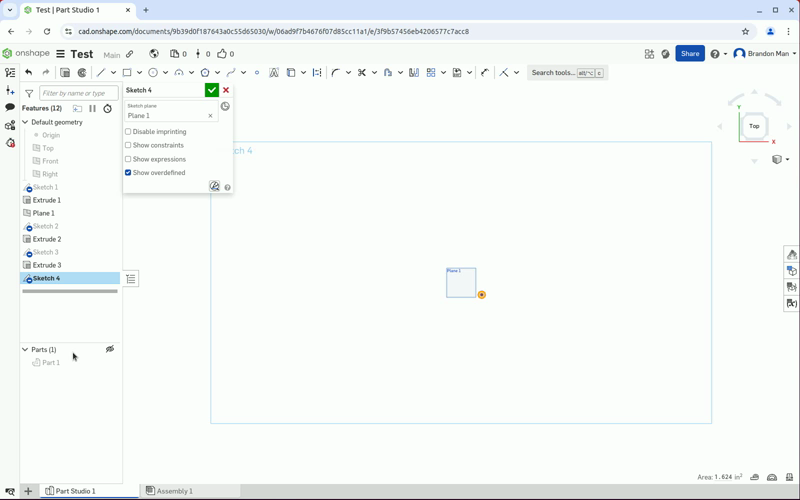
key(shift+e)
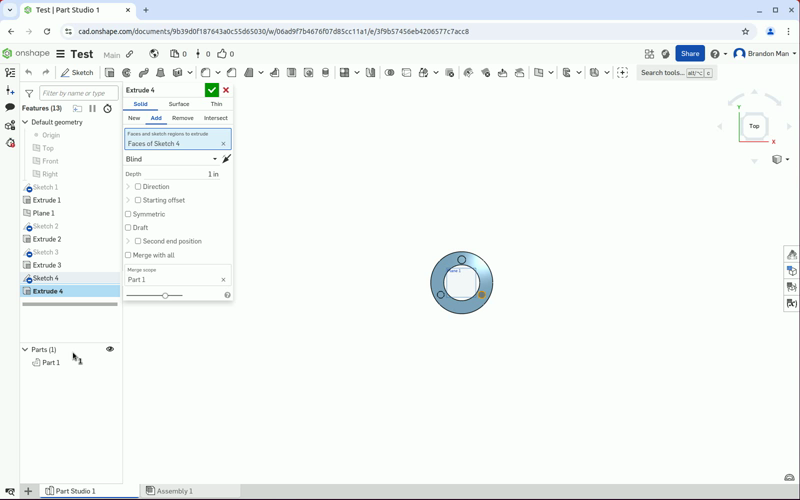
mouse_move(143, 106)
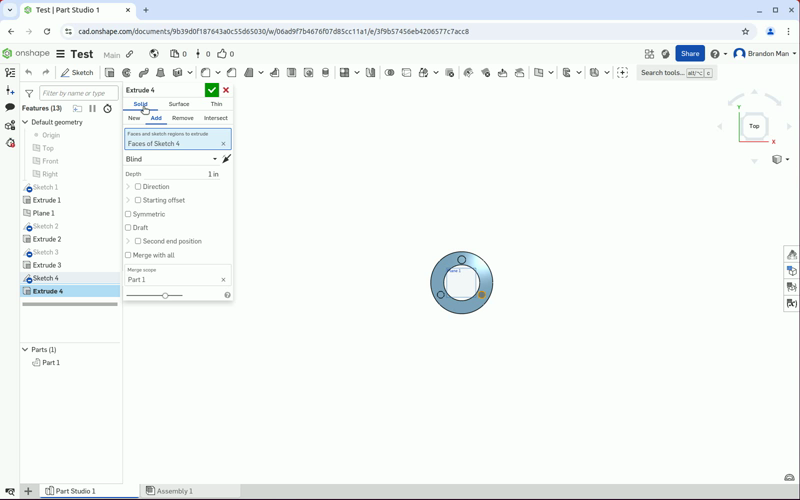
click(143, 106)
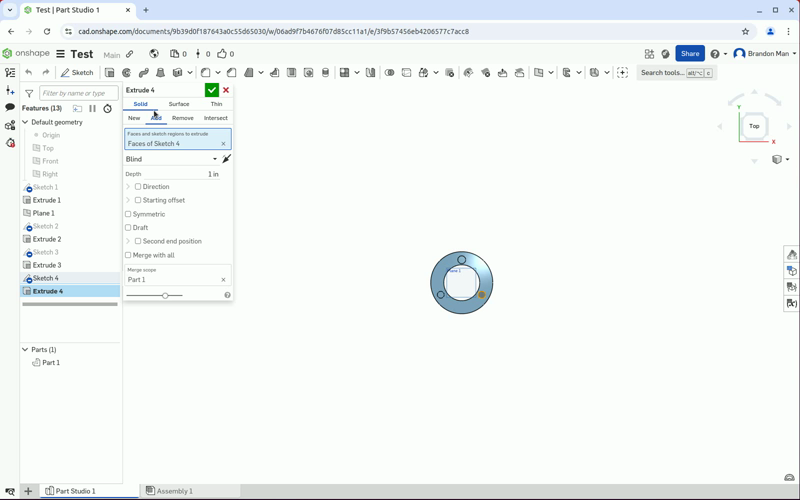
mouse_move(186, 120)
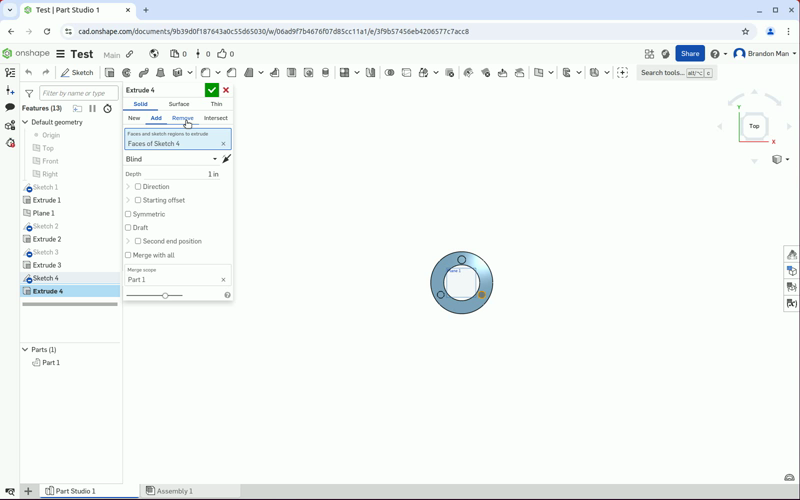
click(186, 120)
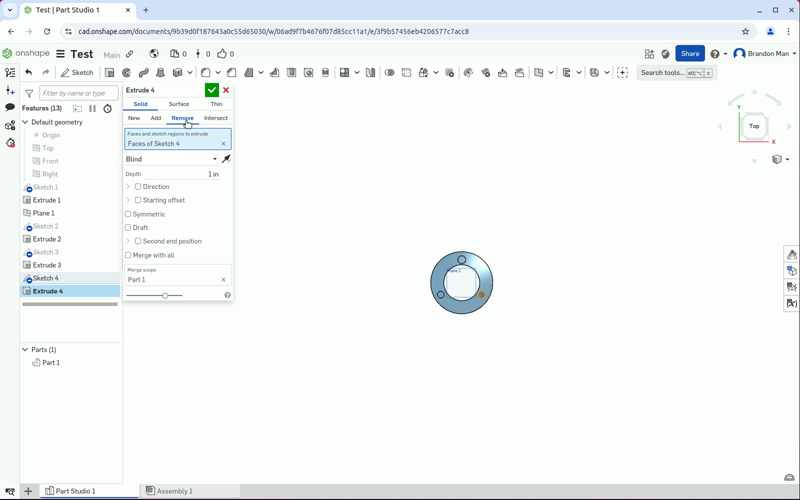
key(tab, 4)
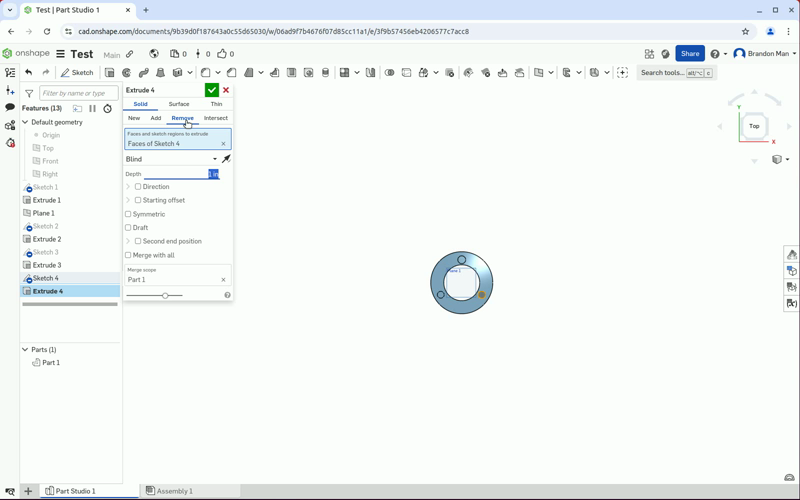
text(4.333)
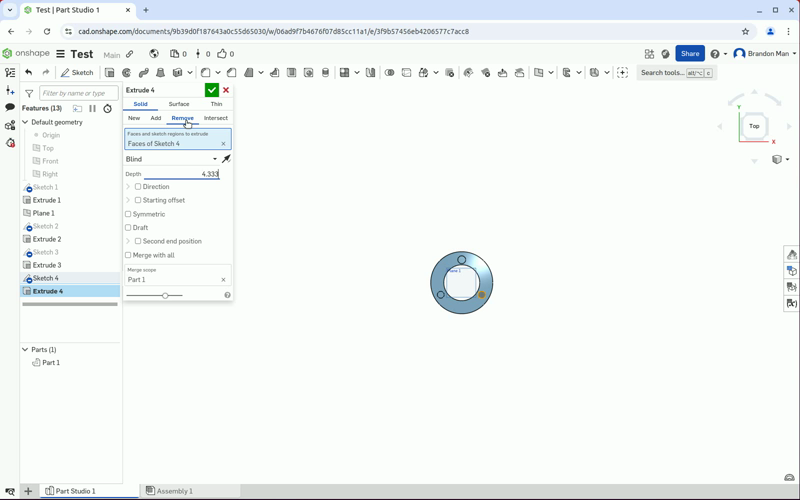
key(tab, 6)
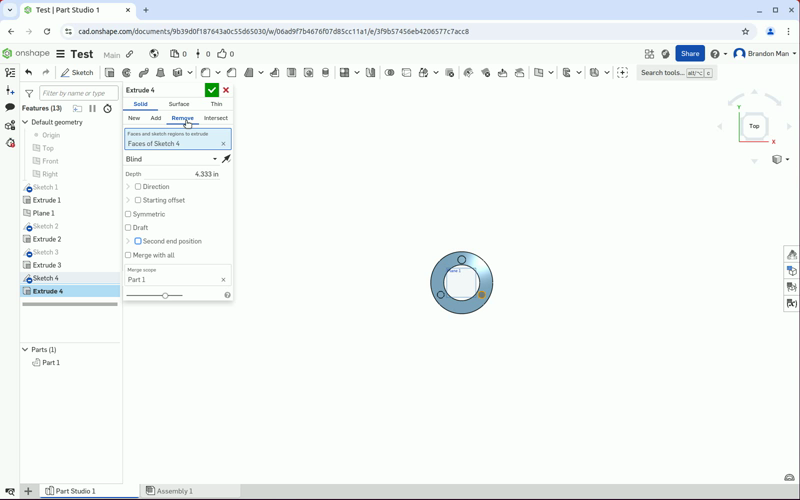
key(space)
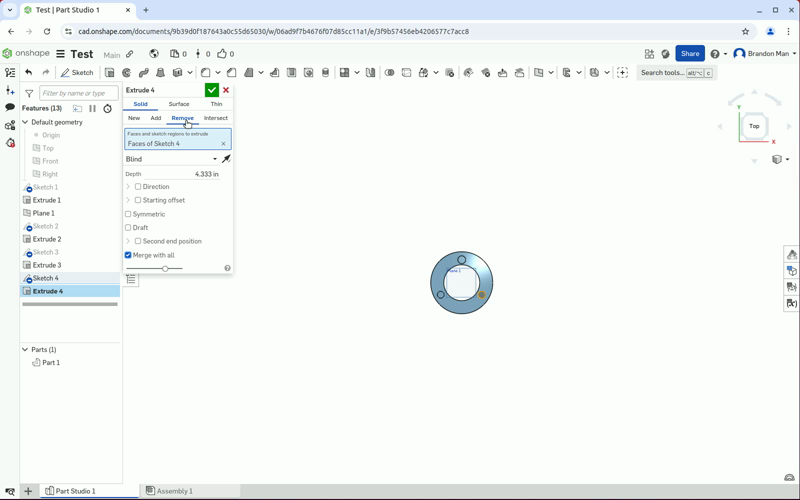
key(enter)
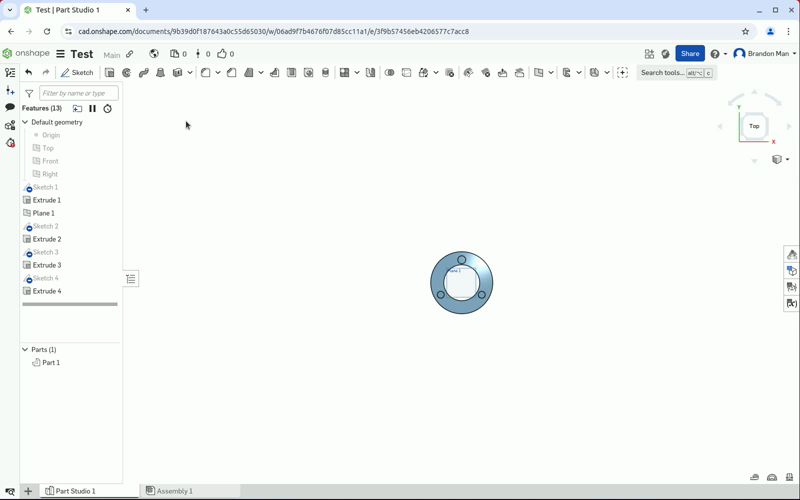
key(shift+h)
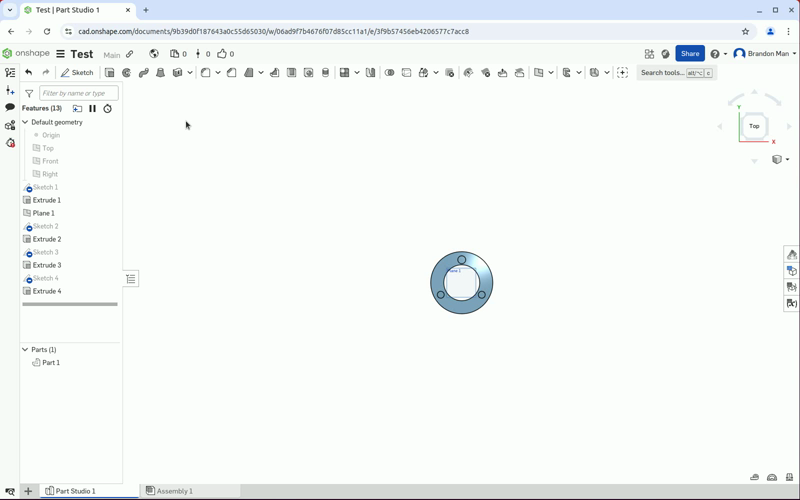
key(shift+h)
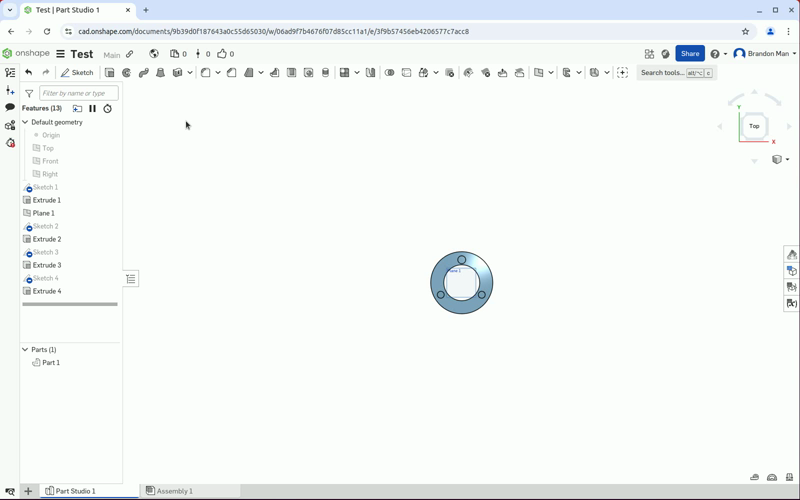
mouse_move(73, 189)
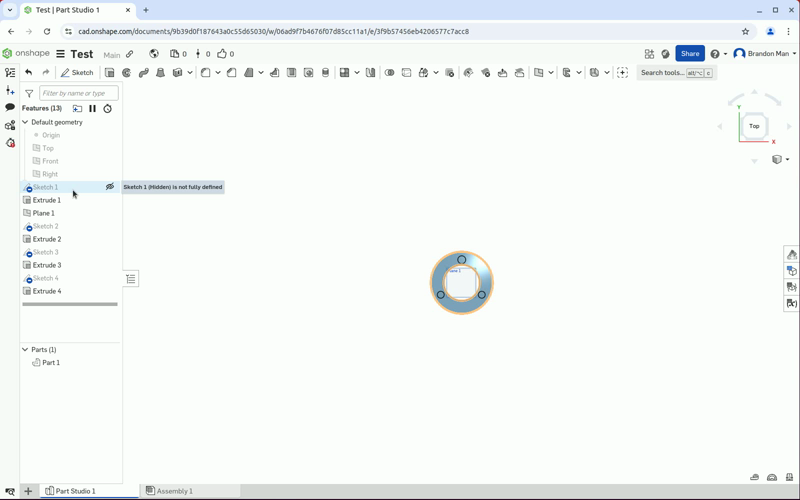
click(73, 189)
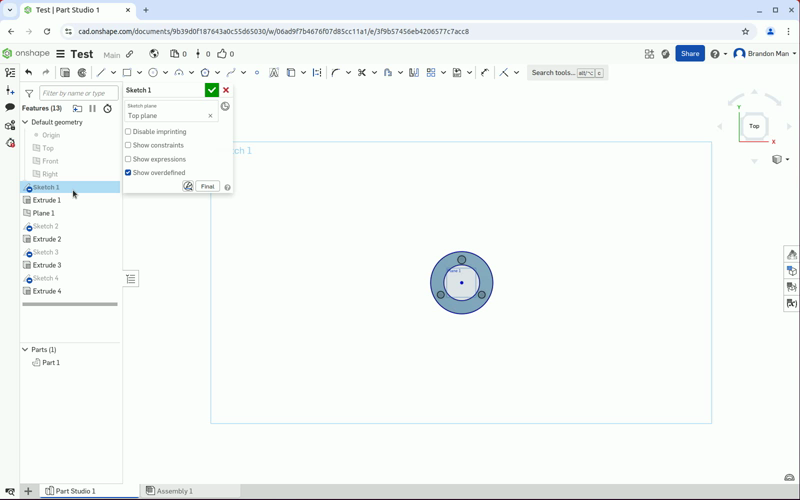
mouse_move(229, 92)
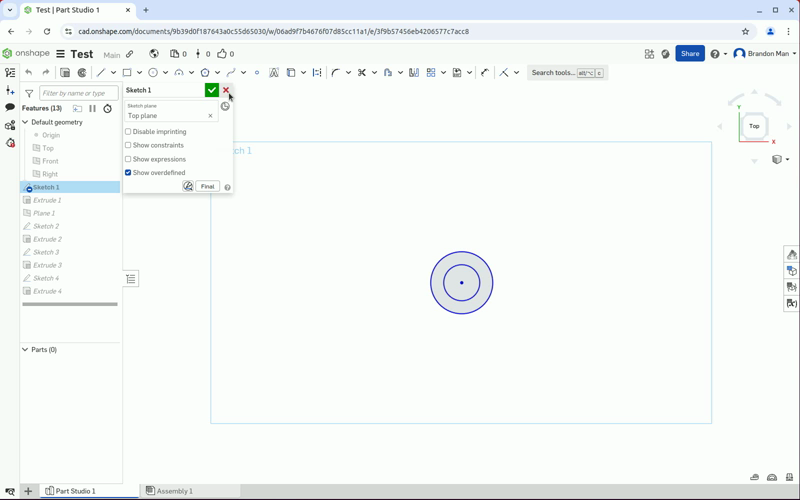
click(229, 92)
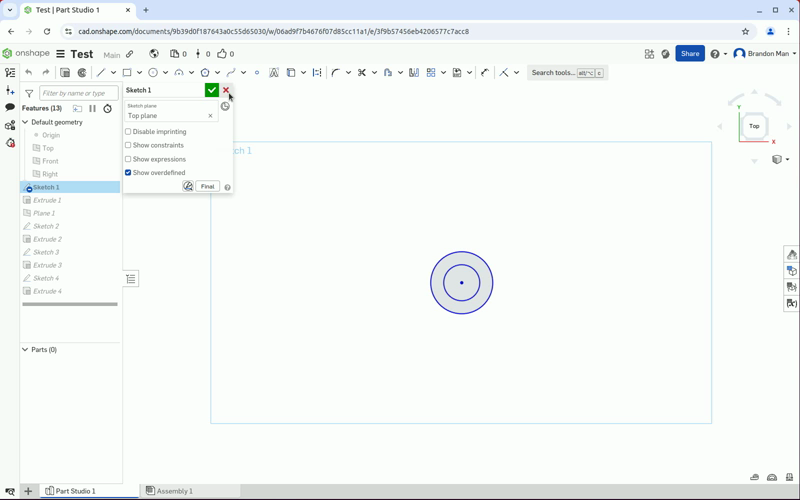
key(shift+s)
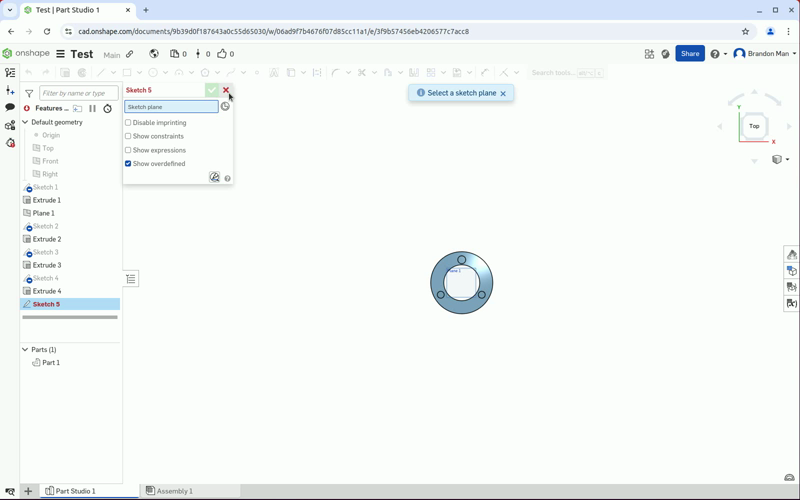
mouse_move(73, 215)
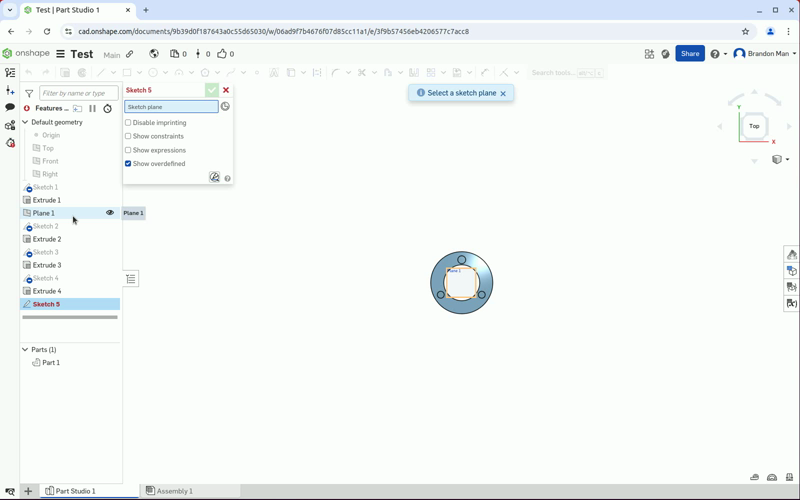
click(73, 215)
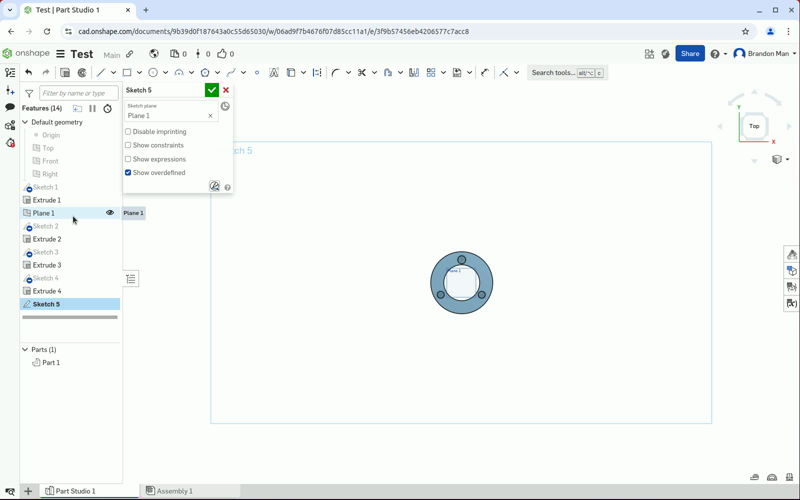
mouse_move(73, 352)
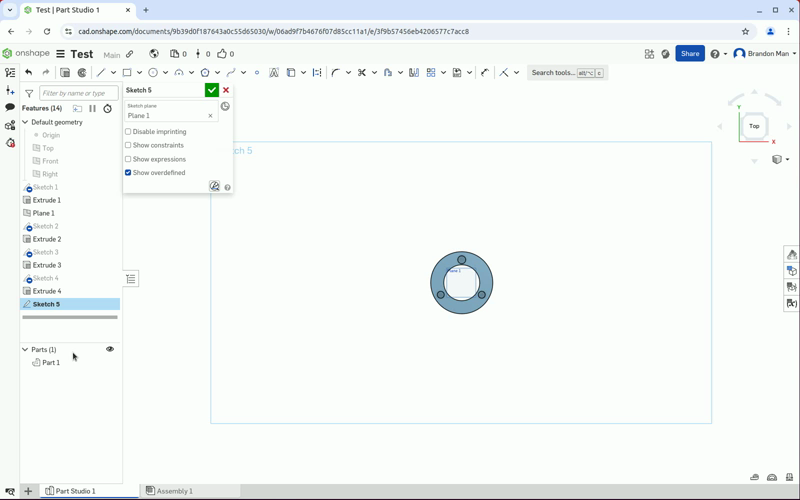
key(y)
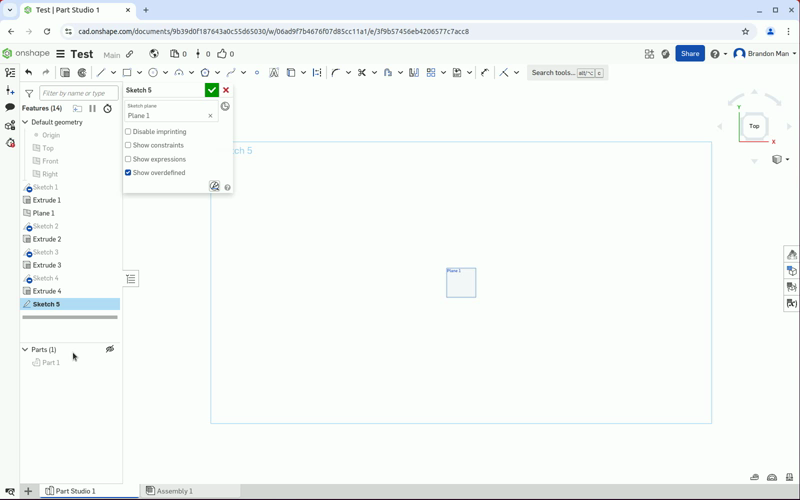
key(c)
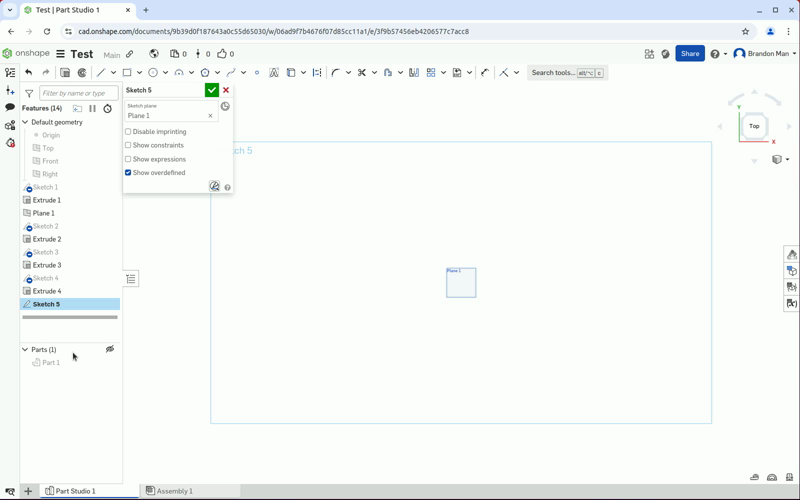
key_down(shift)
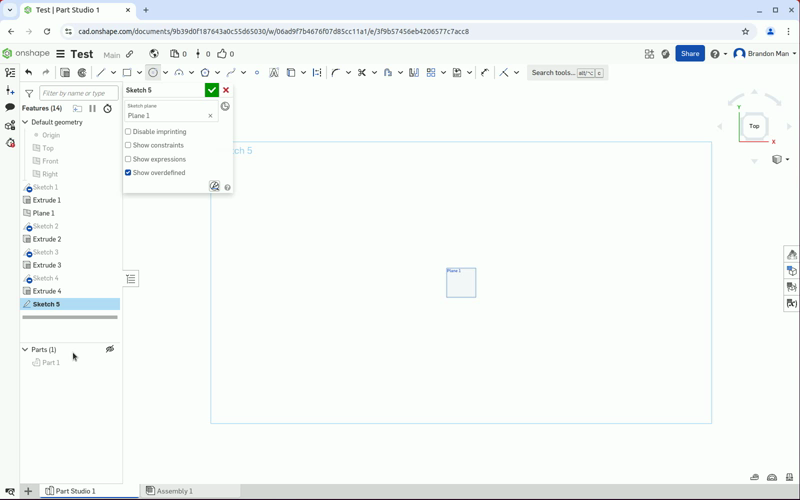
mouse_move(461, 306)
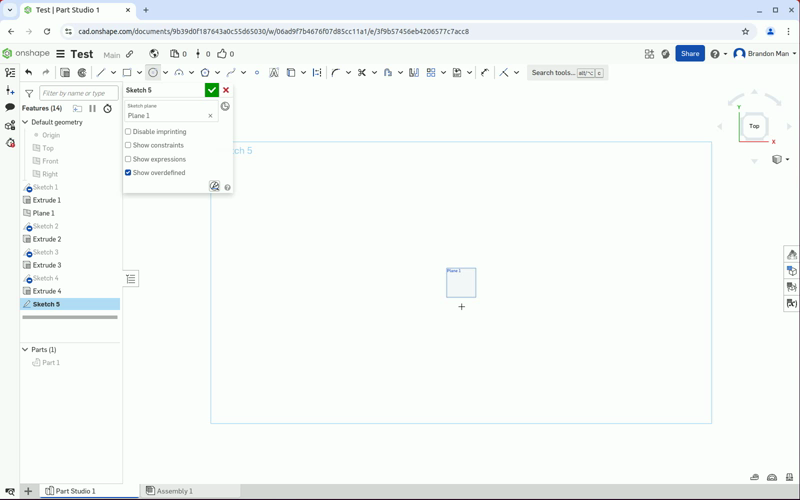
click(461, 306)
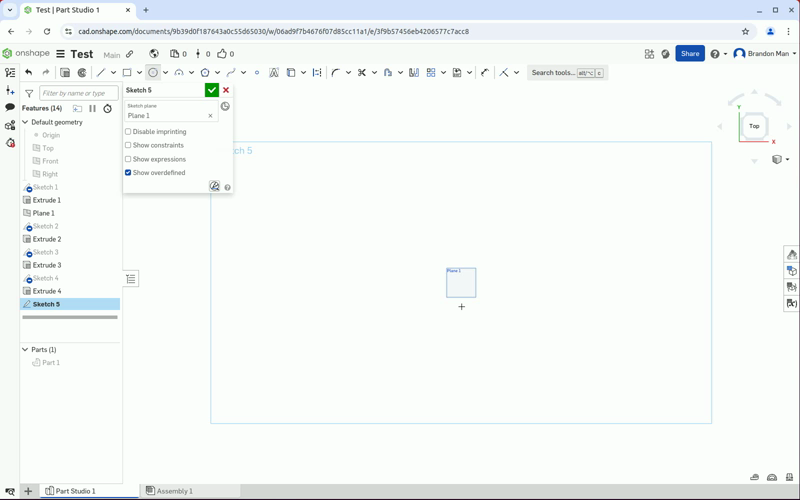
key_up(shift)
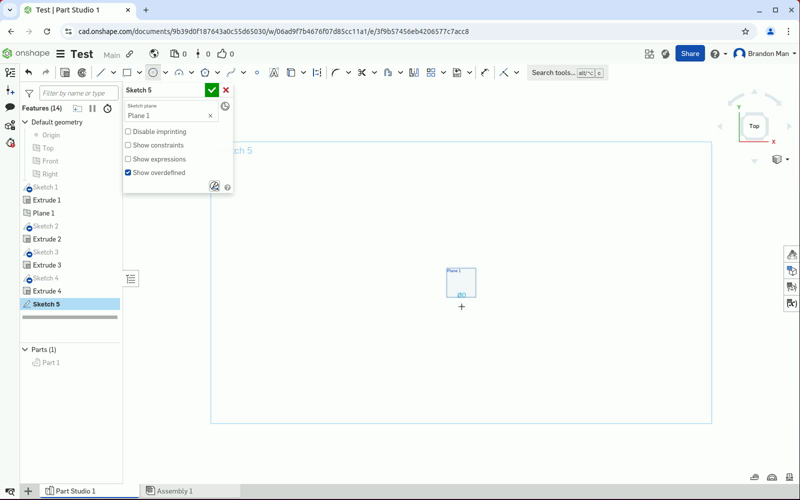
mouse_move(465, 306)
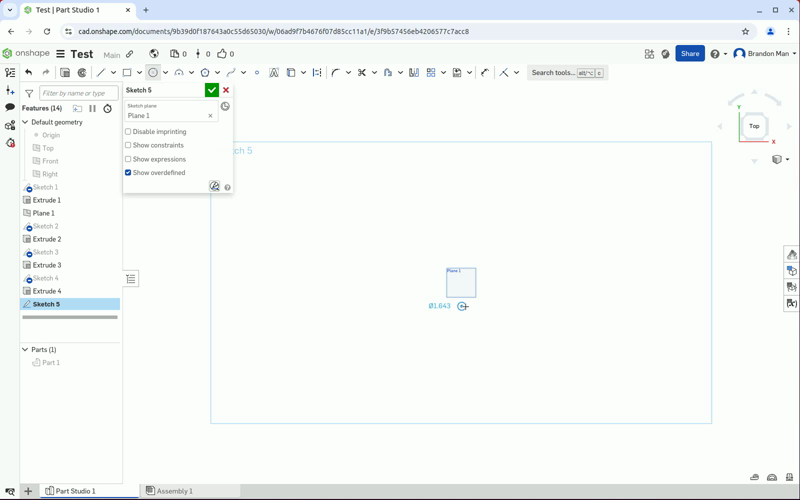
click(465, 306)
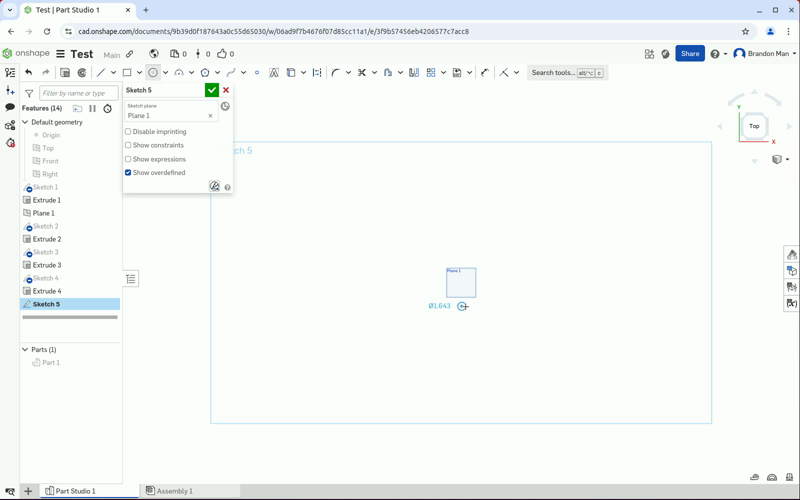
key(esc)
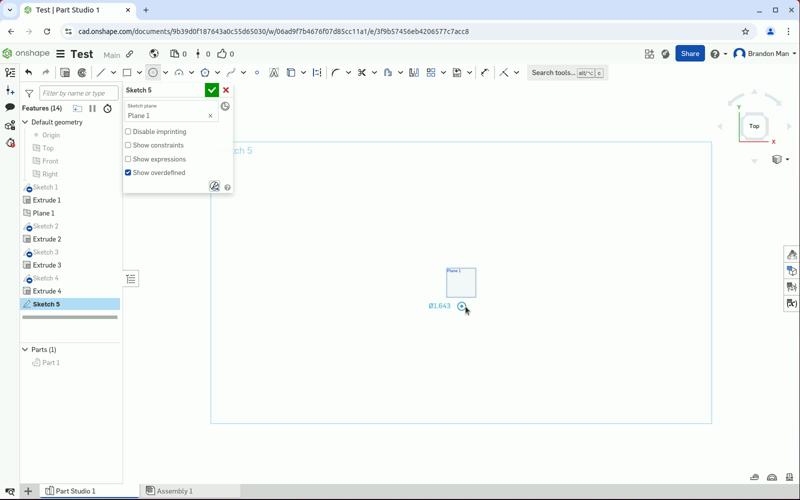
mouse_move(463, 306)
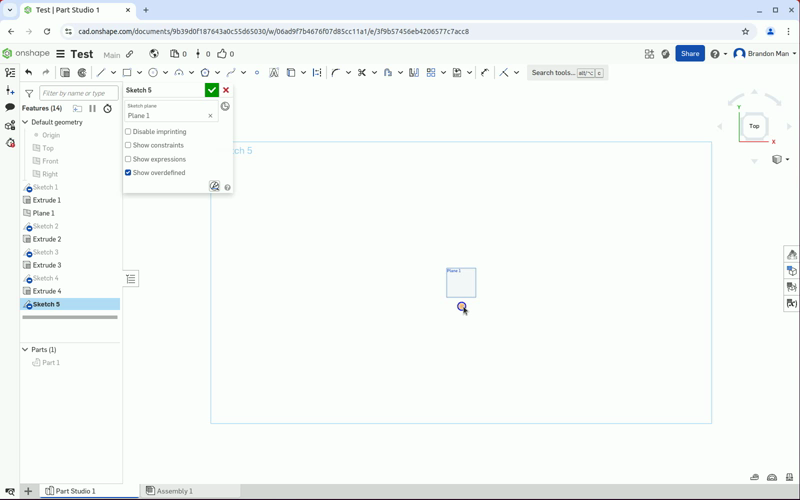
scroll(6)
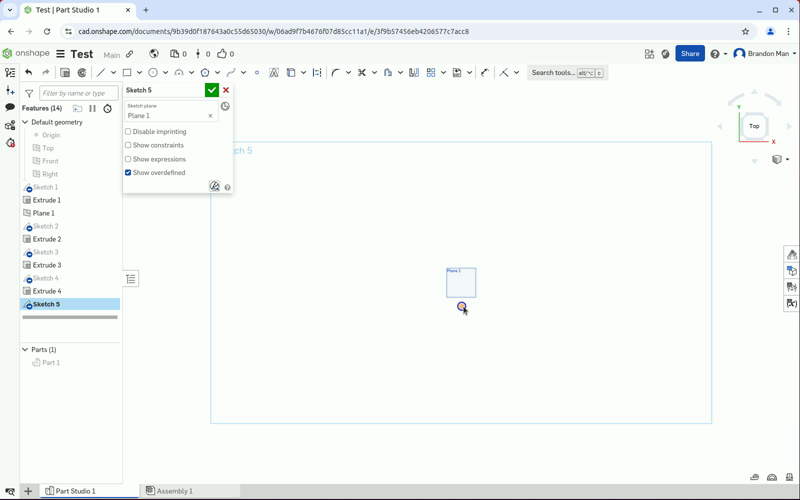
scroll(6)
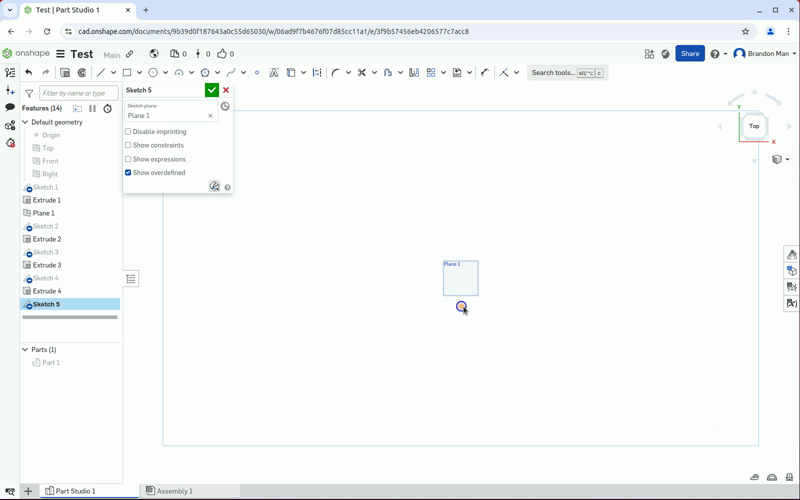
scroll(6)
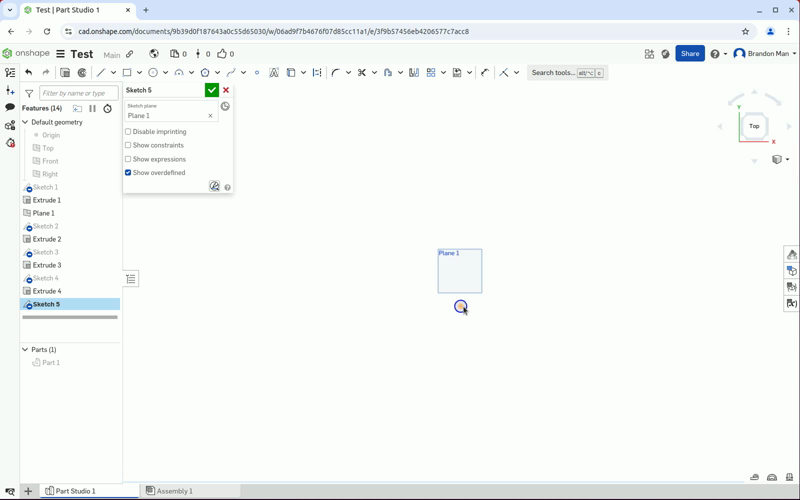
scroll(6)
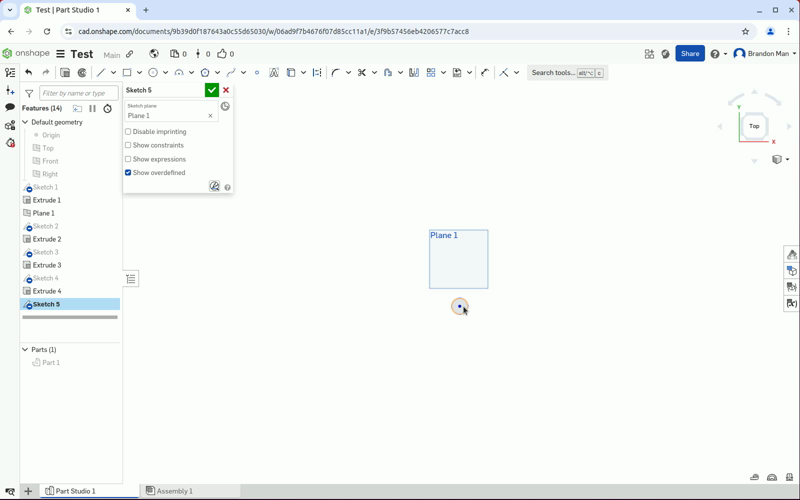
scroll(6)
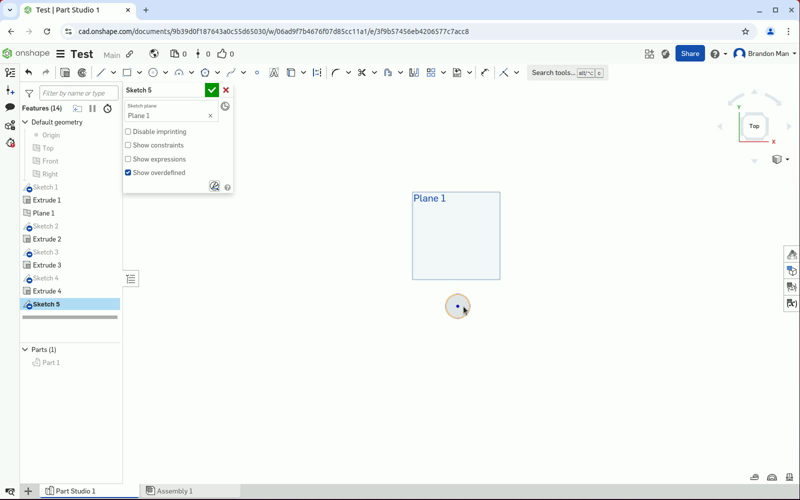
scroll(6)
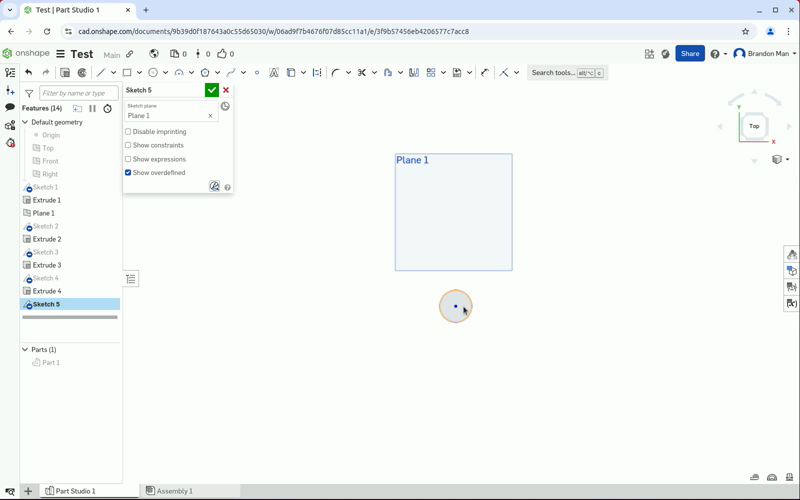
scroll(6)
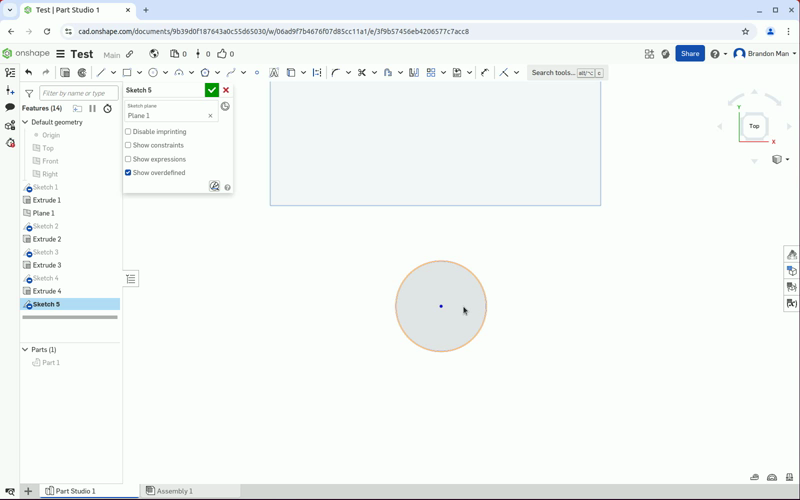
click(463, 306)
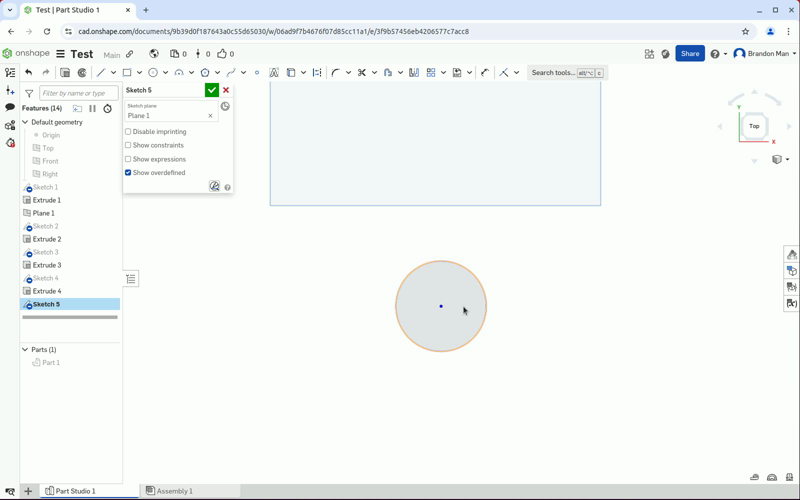
scroll(-6)
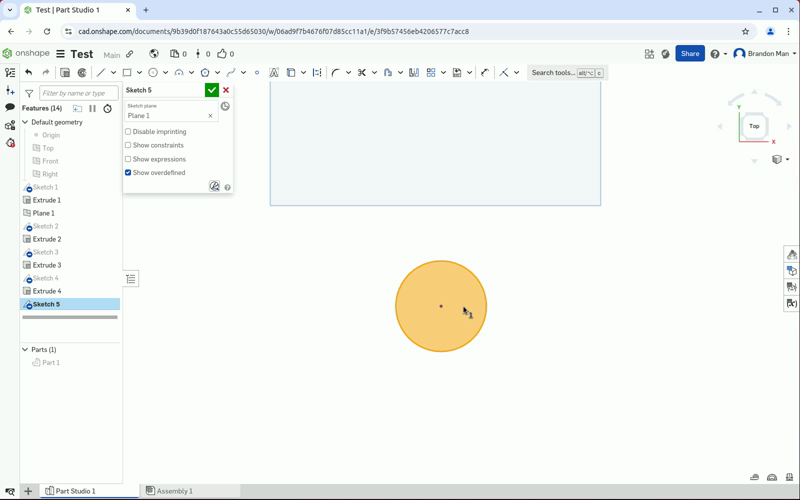
scroll(-6)
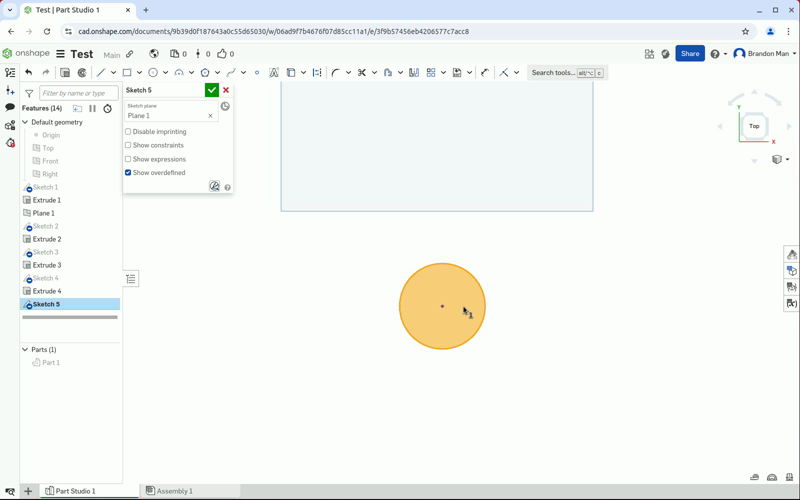
scroll(-6)
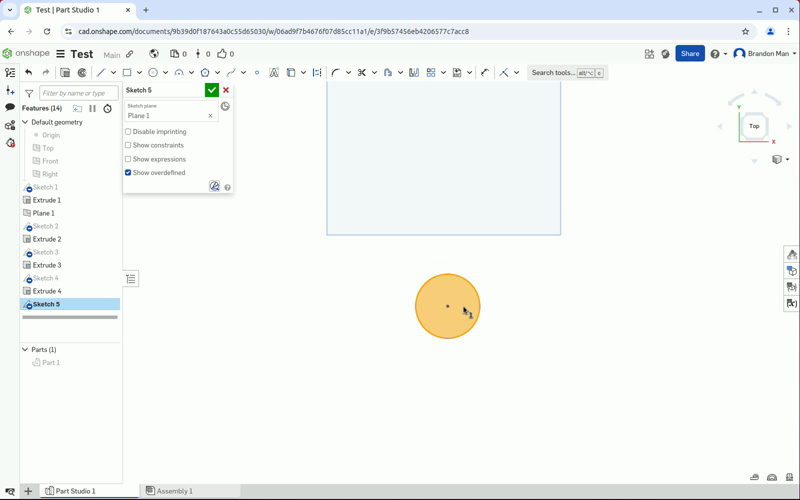
scroll(-6)
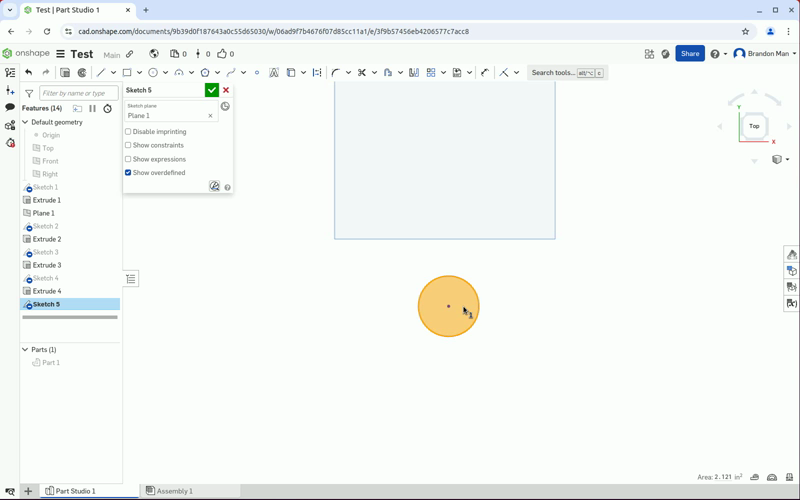
scroll(-6)
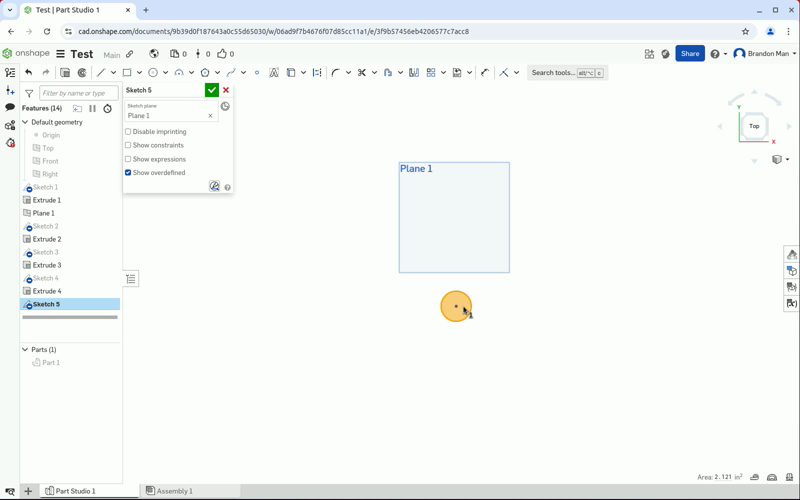
scroll(-6)
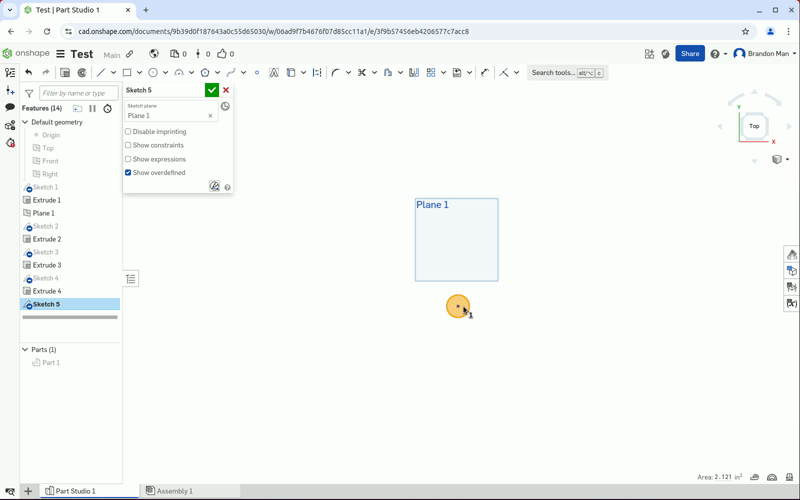
scroll(-6)
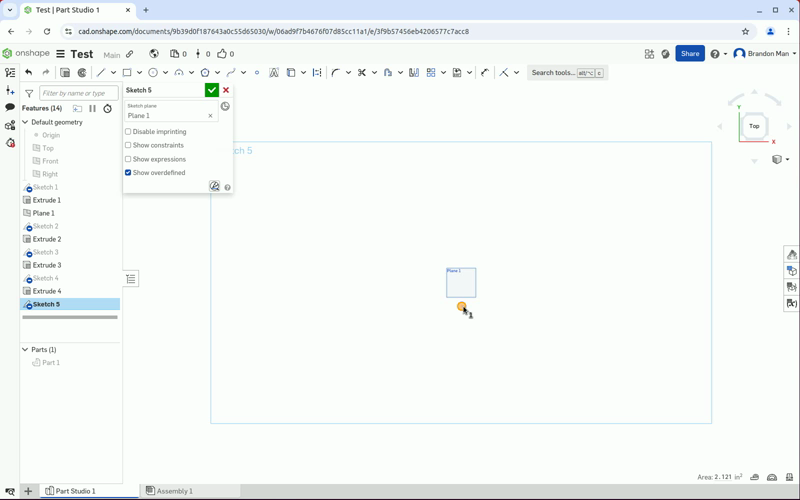
mouse_move(73, 352)
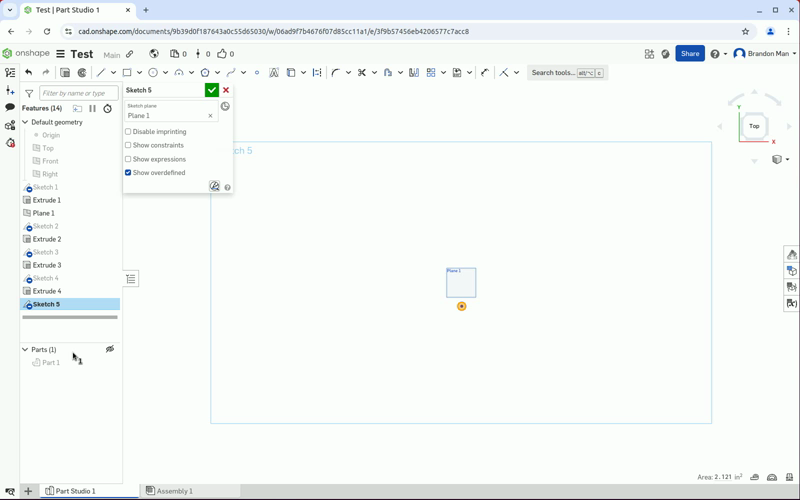
key(shift+y)
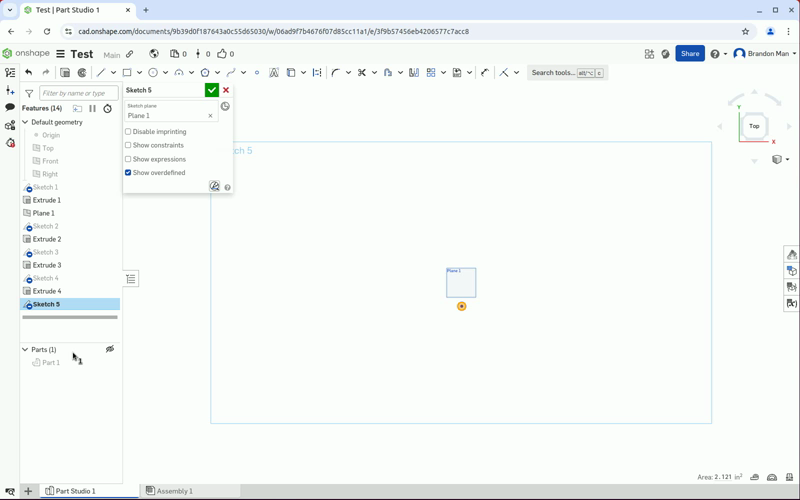
key(shift+e)
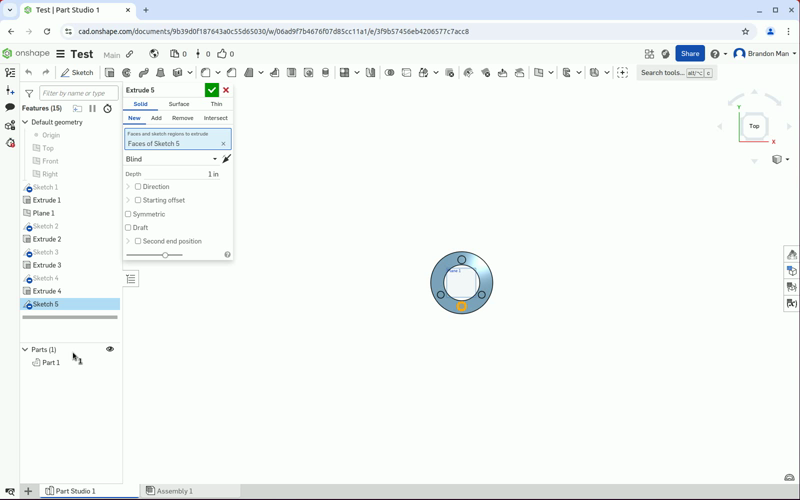
mouse_move(143, 106)
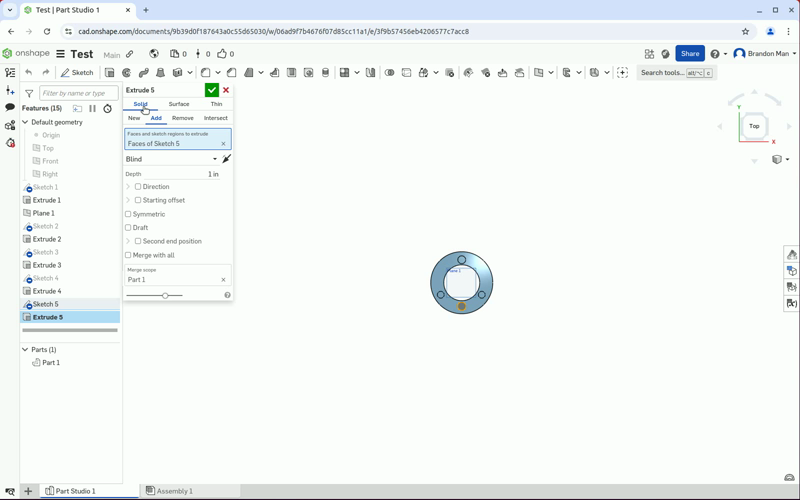
click(143, 106)
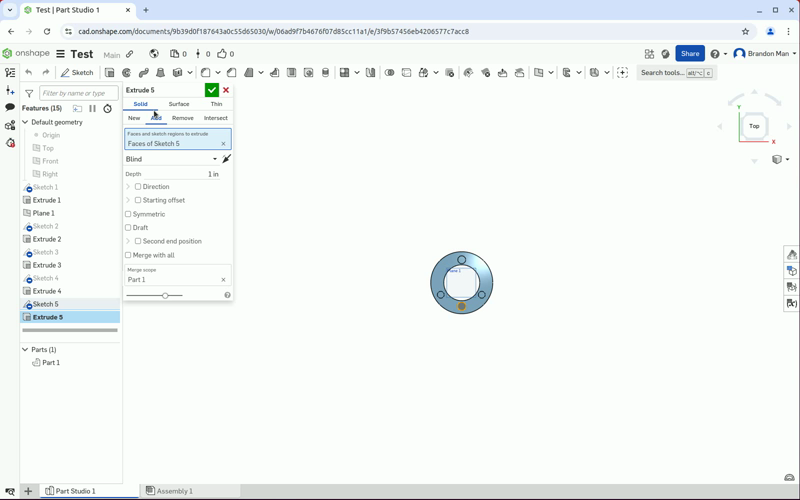
mouse_move(186, 120)
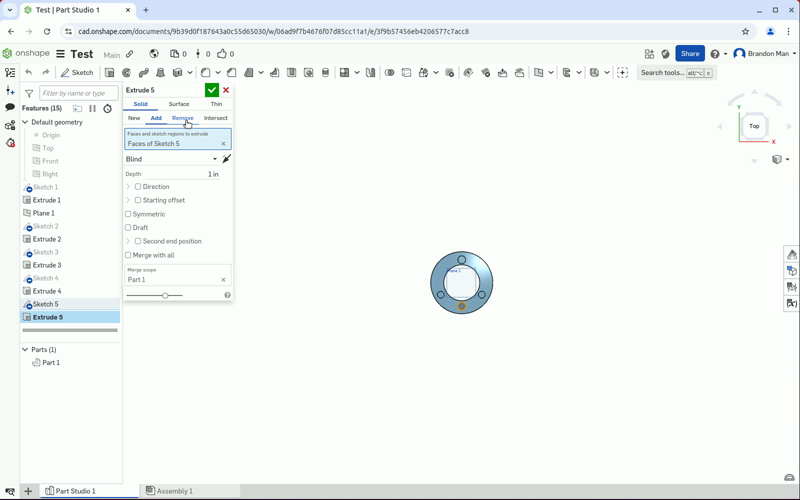
click(186, 120)
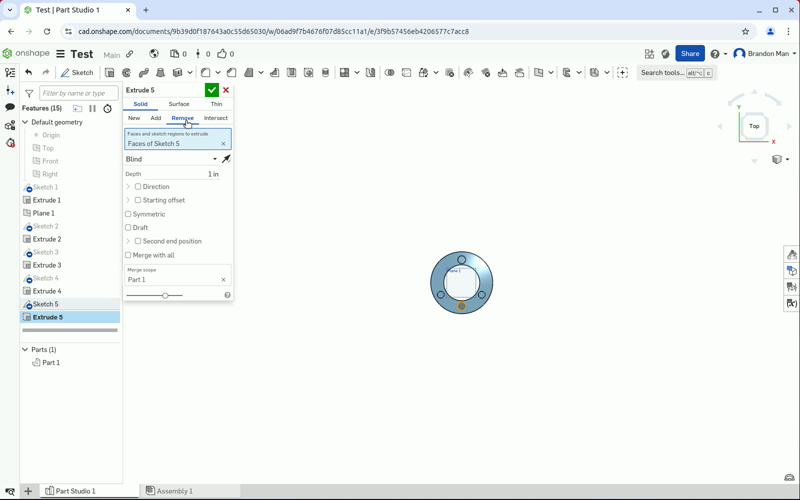
key(tab, 4)
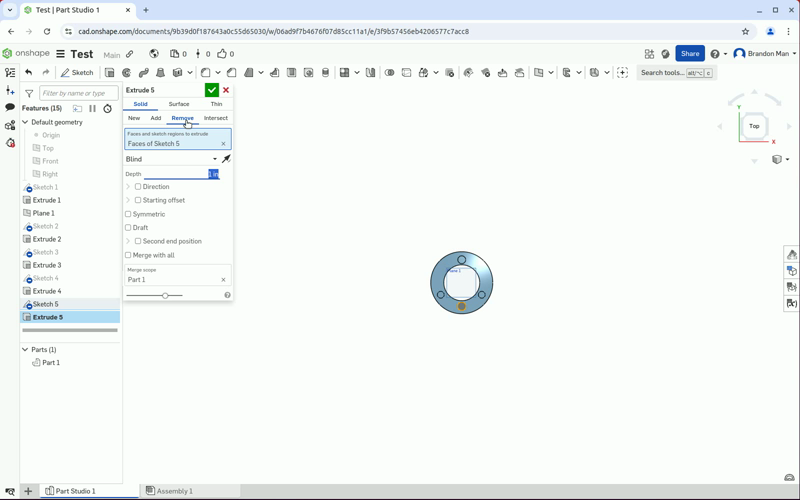
text(4.333)
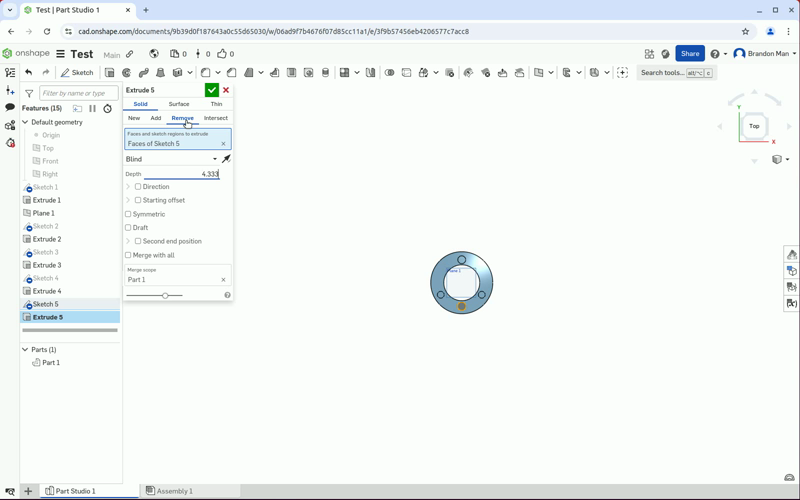
key(tab, 6)
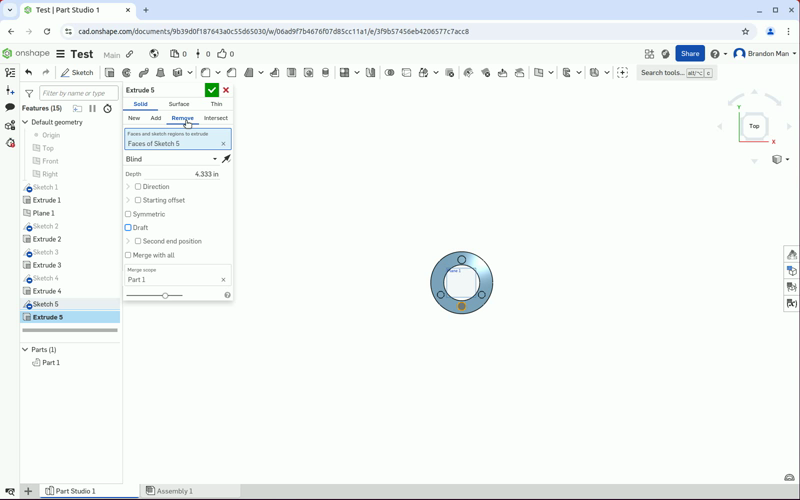
key(space)
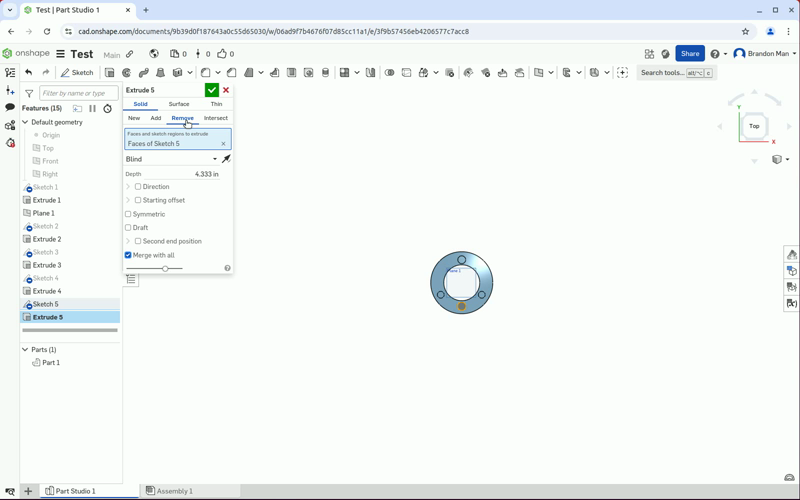
key(enter)
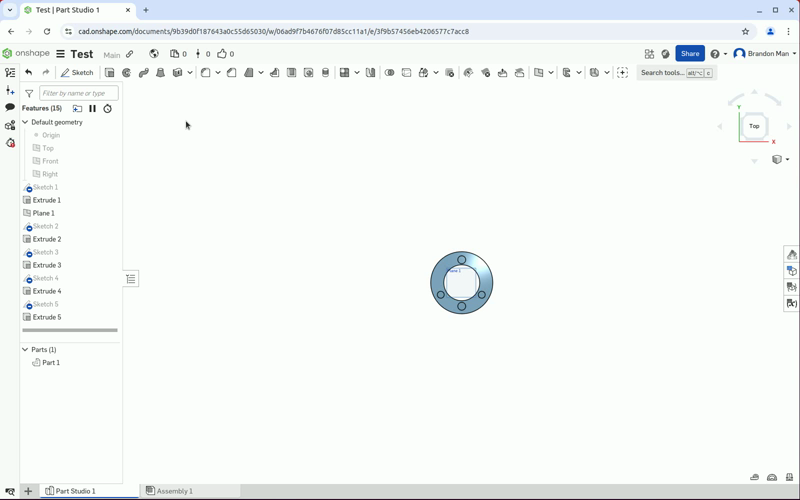
key(shift+h)
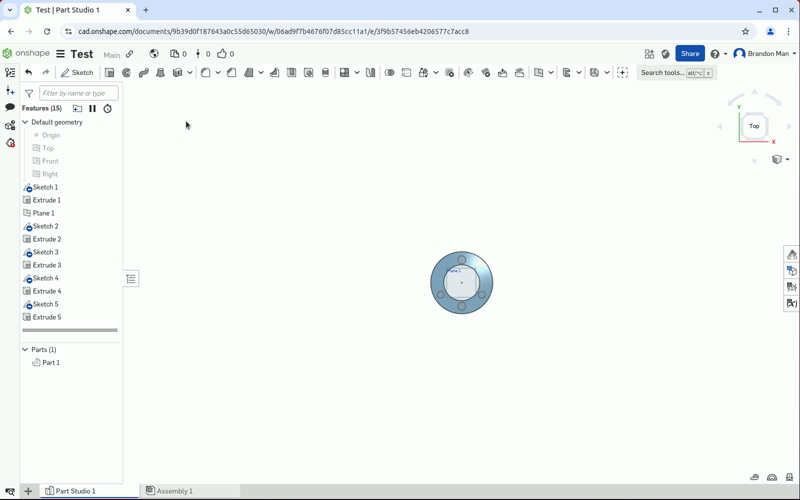
key(shift+h)
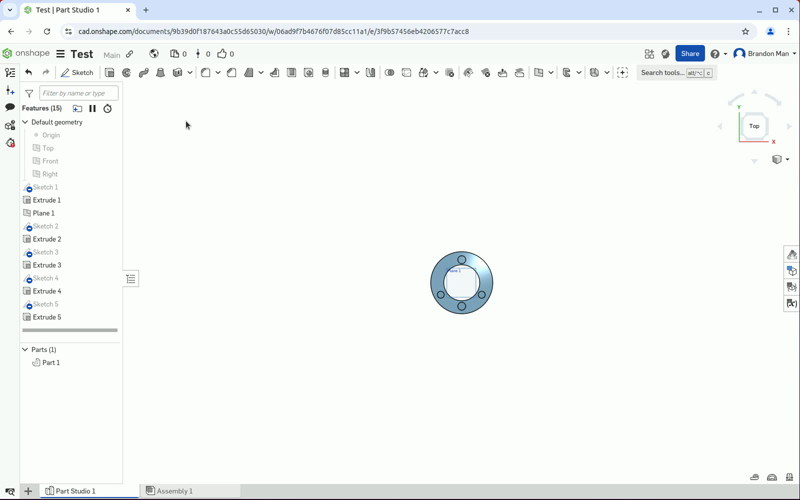
mouse_move(73, 189)
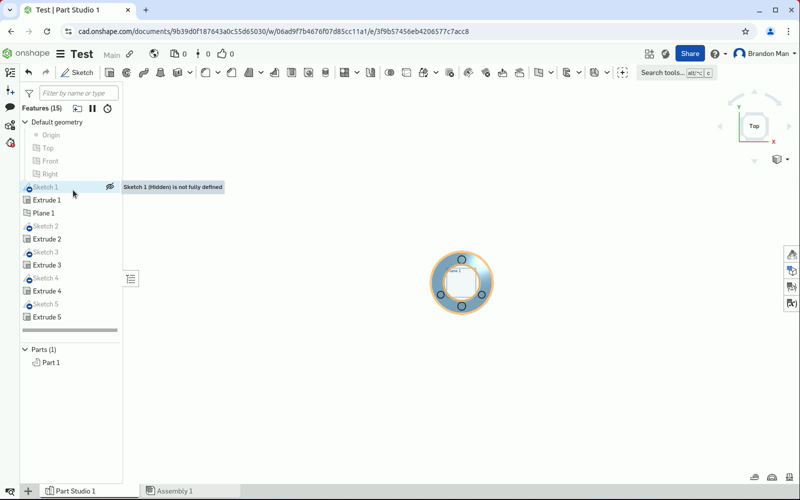
click(73, 189)
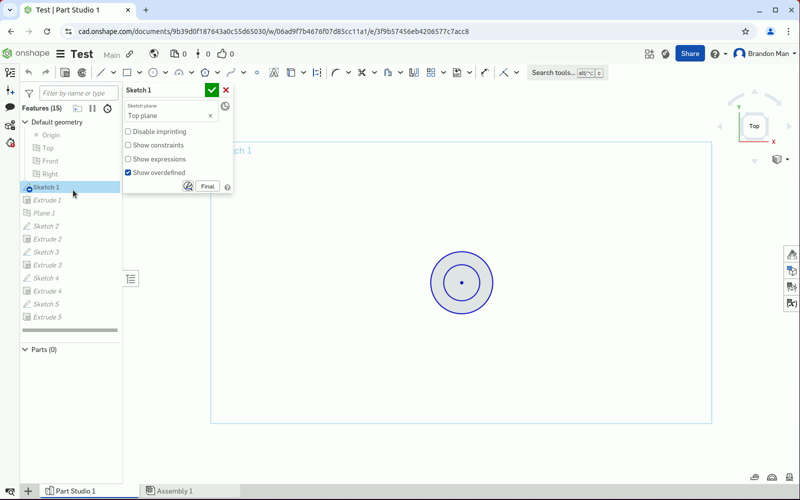
mouse_move(229, 92)
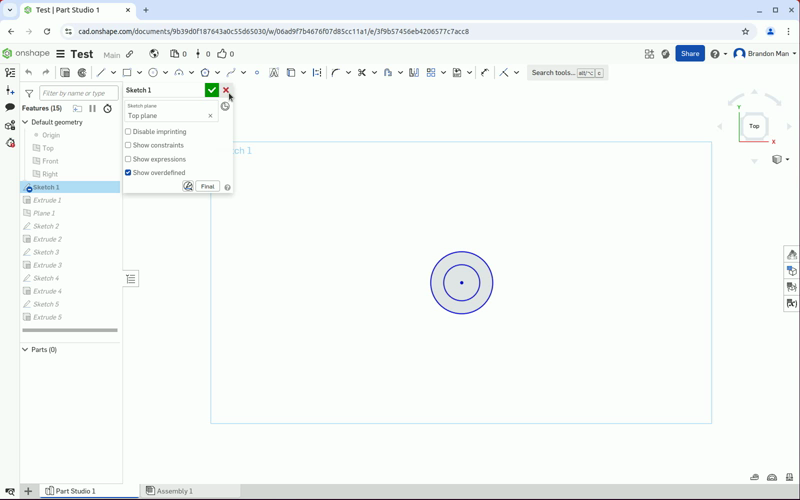
click(229, 92)
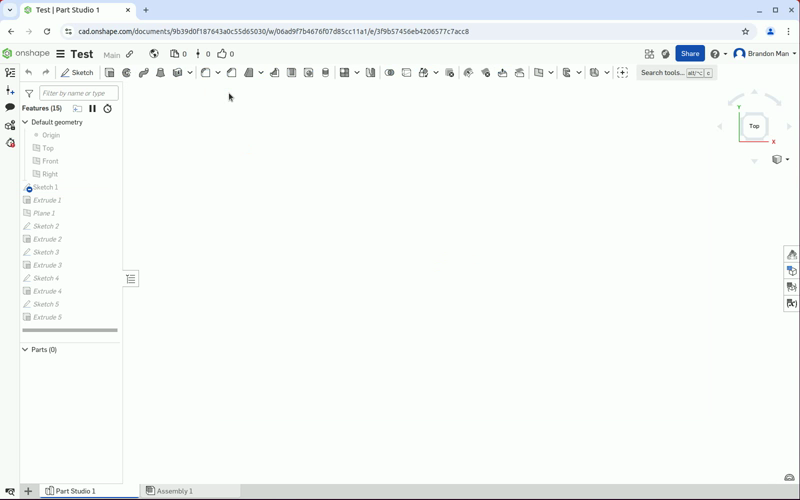
key(shift+s)
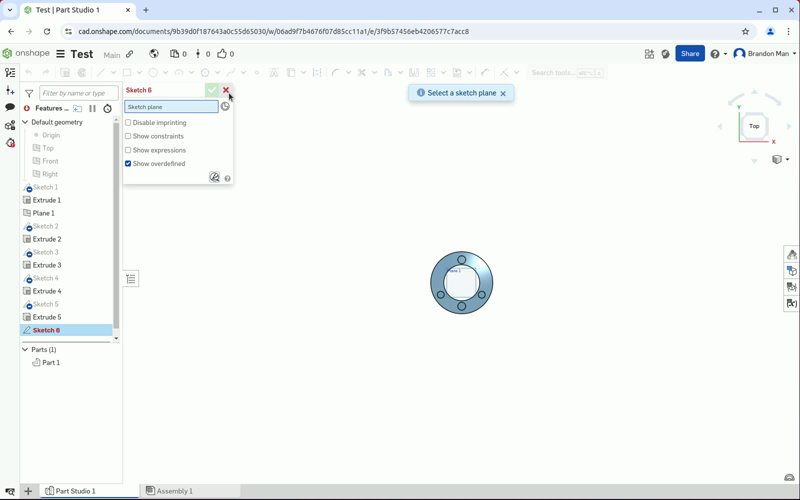
mouse_move(69, 215)
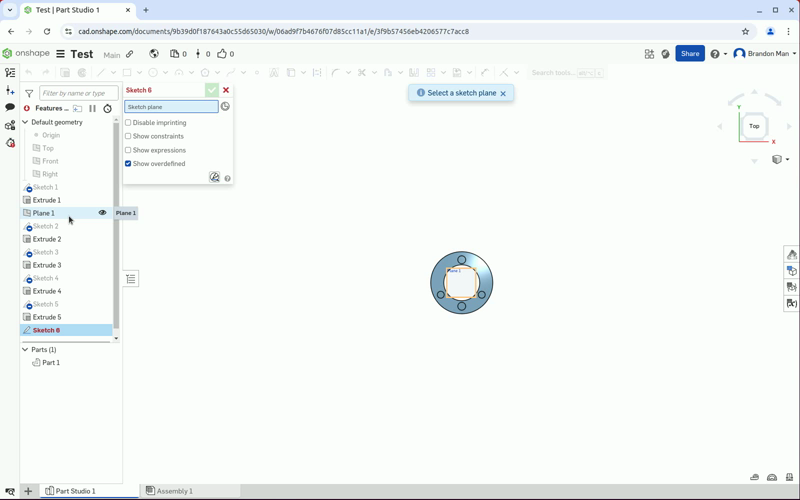
click(69, 215)
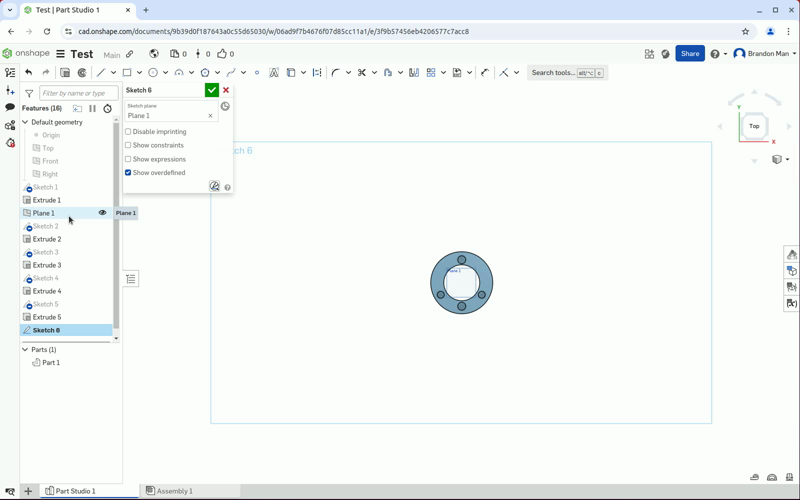
mouse_move(73, 352)
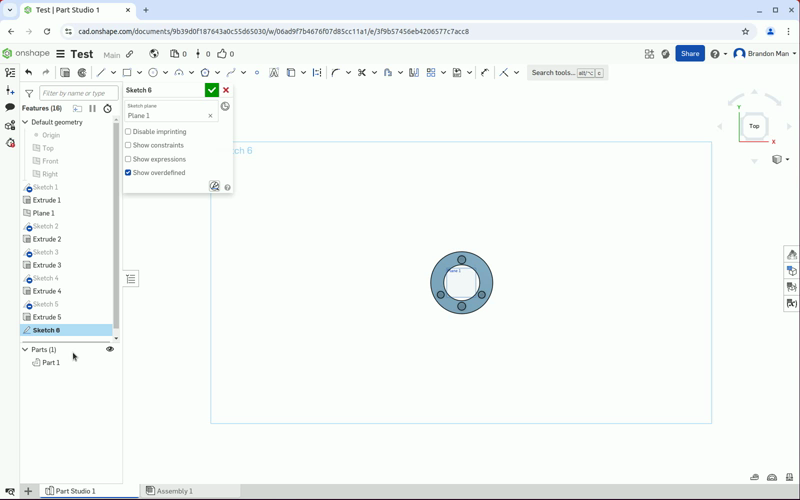
key(y)
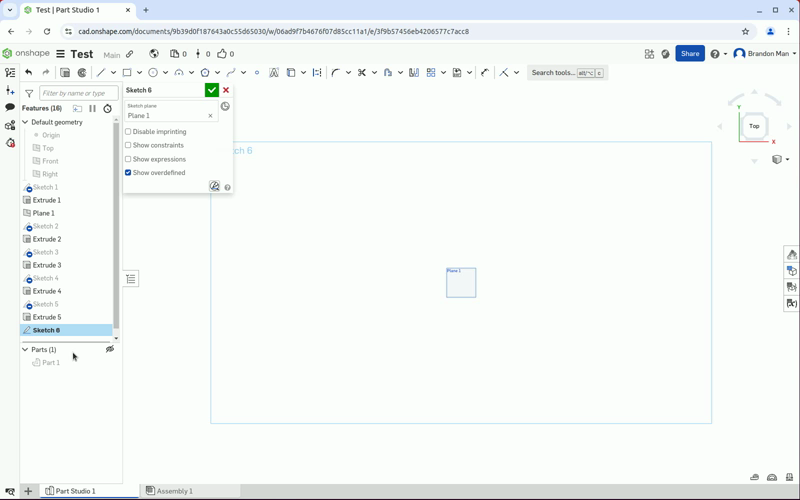
key(c)
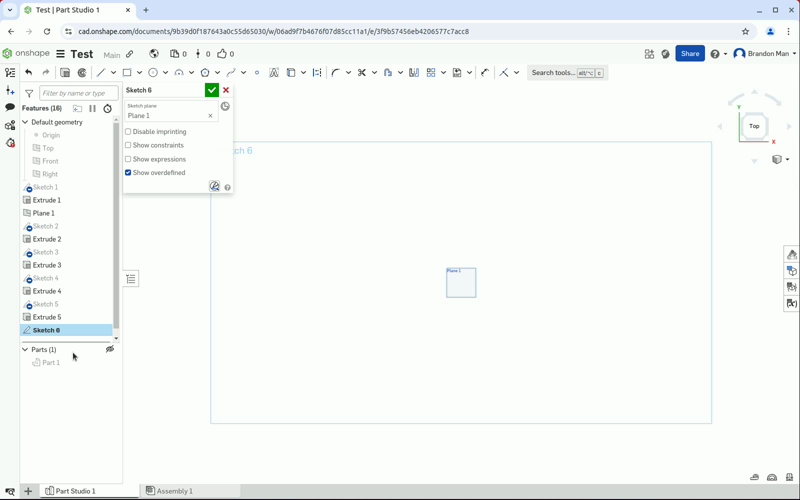
key_down(shift)
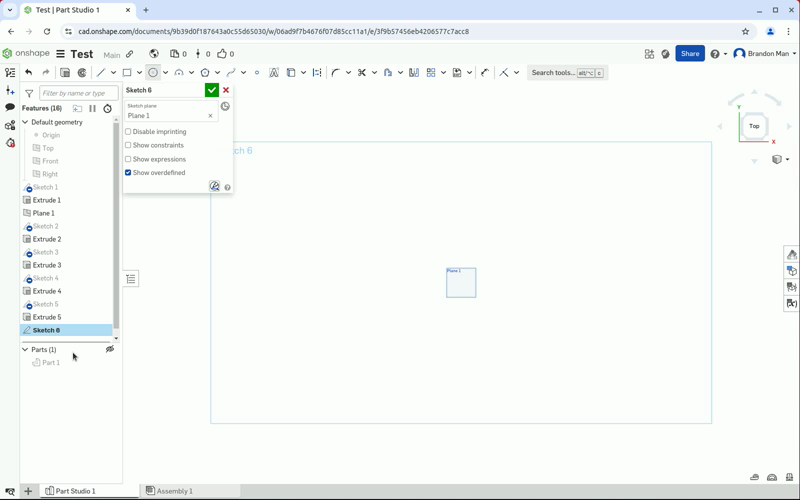
mouse_move(481, 271)
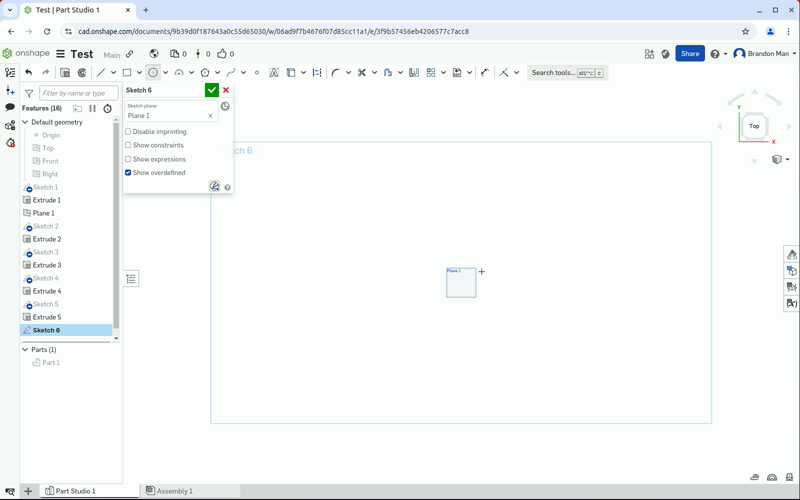
click(481, 271)
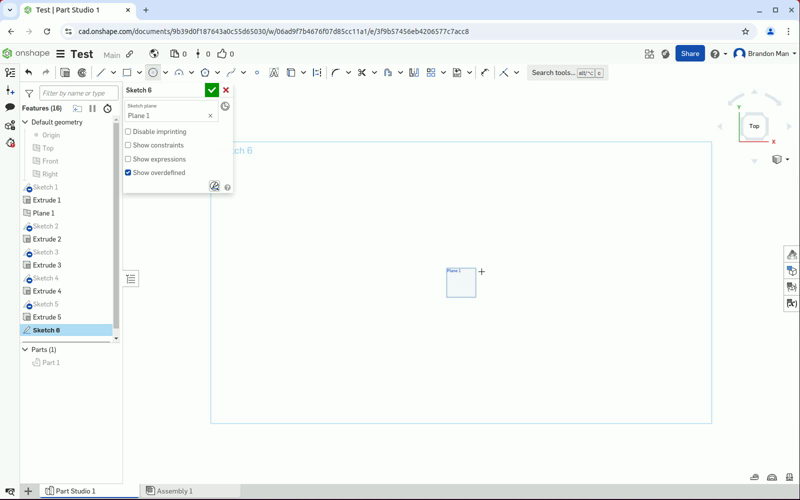
key_up(shift)
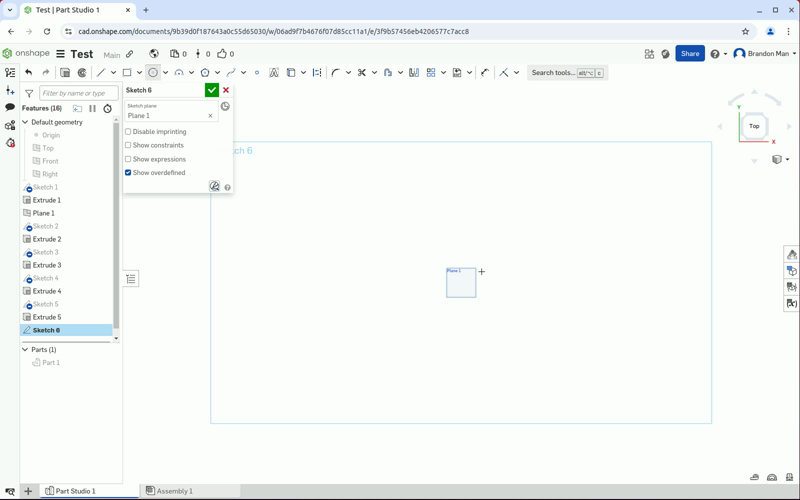
mouse_move(485, 271)
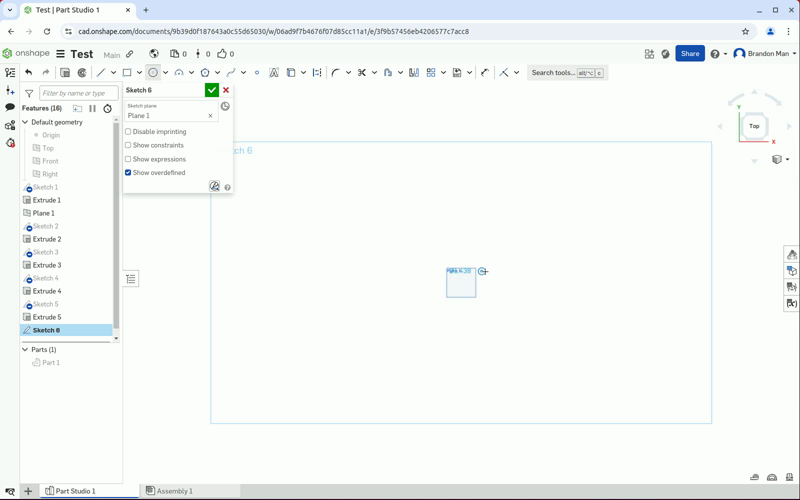
click(485, 271)
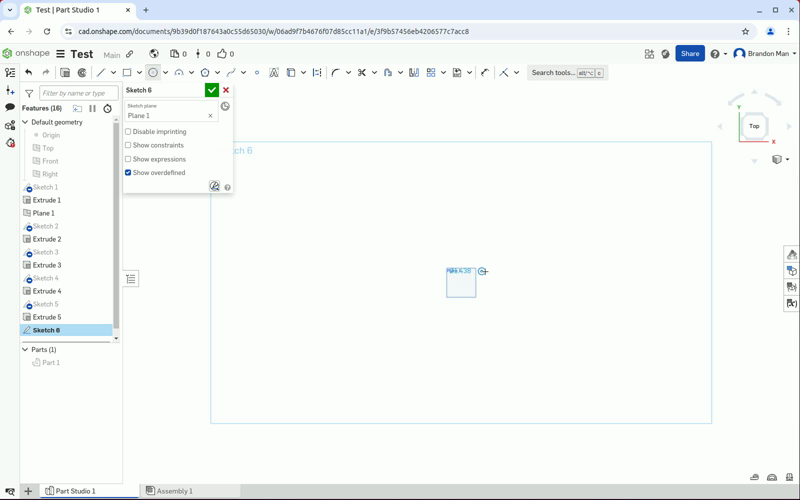
key(esc)
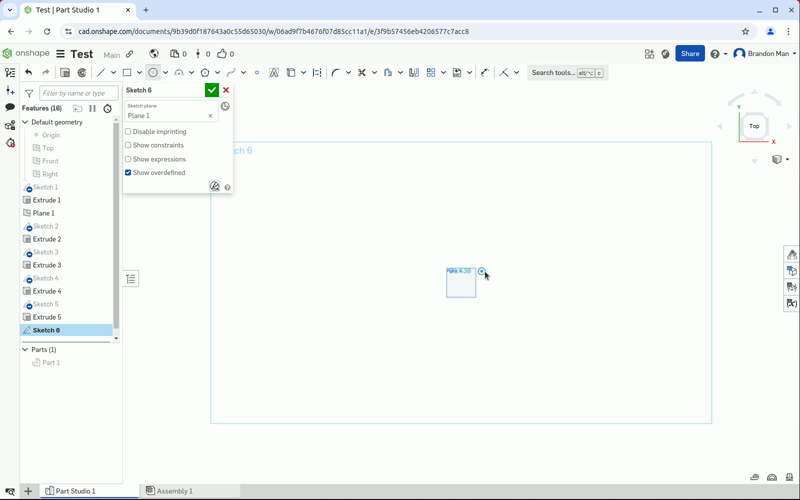
mouse_move(484, 269)
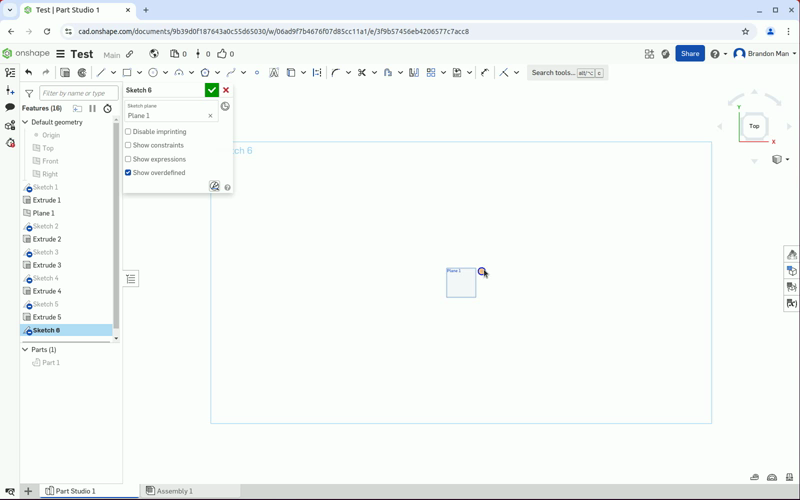
scroll(6)
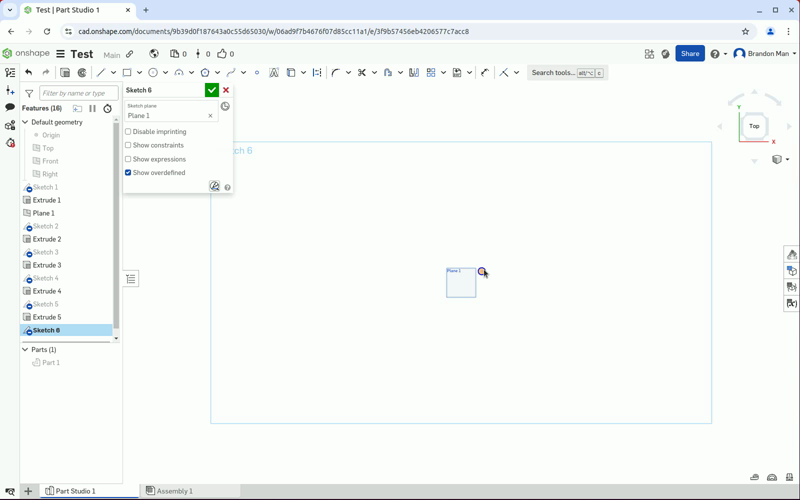
scroll(6)
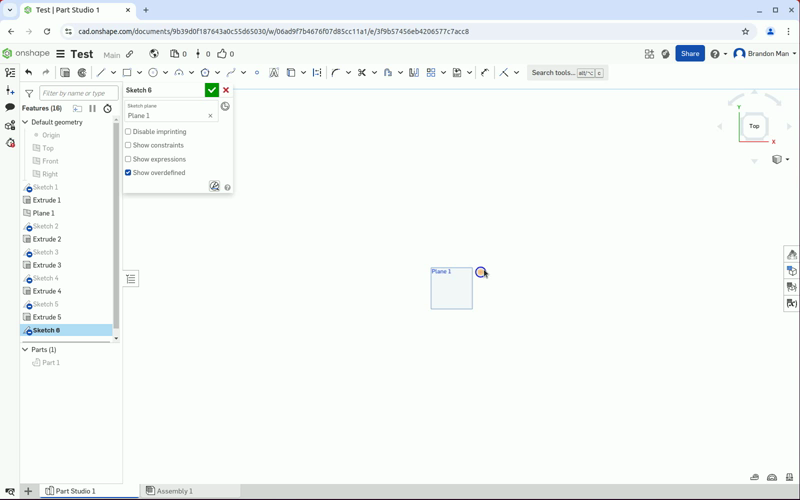
scroll(6)
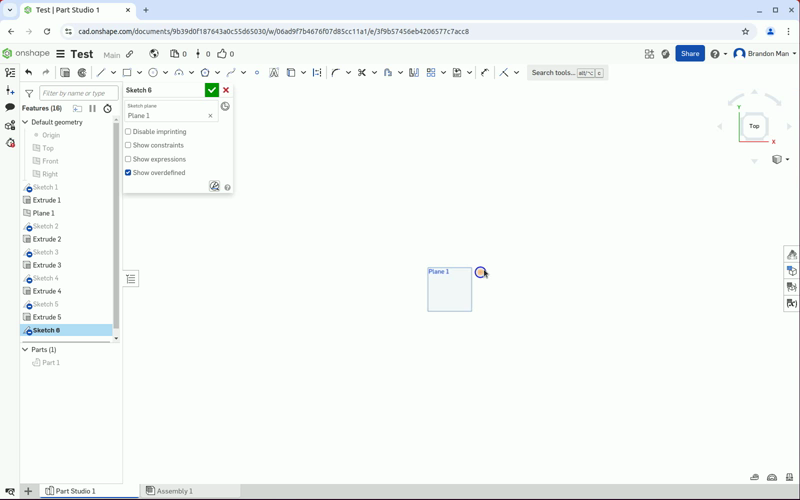
scroll(6)
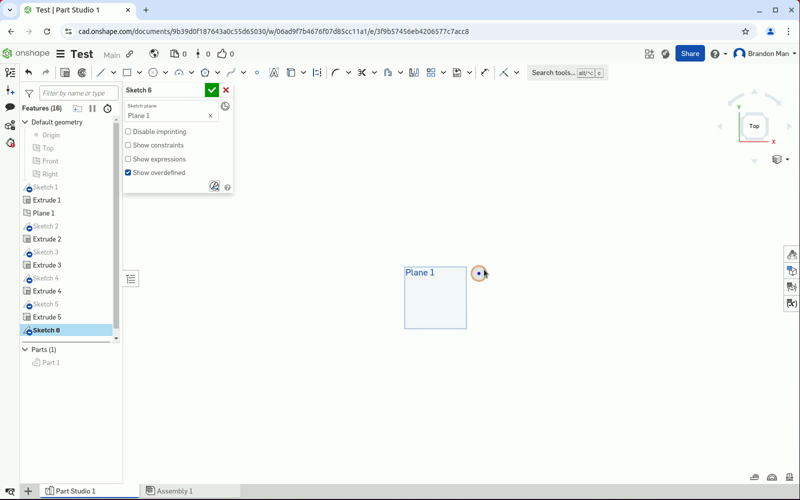
scroll(6)
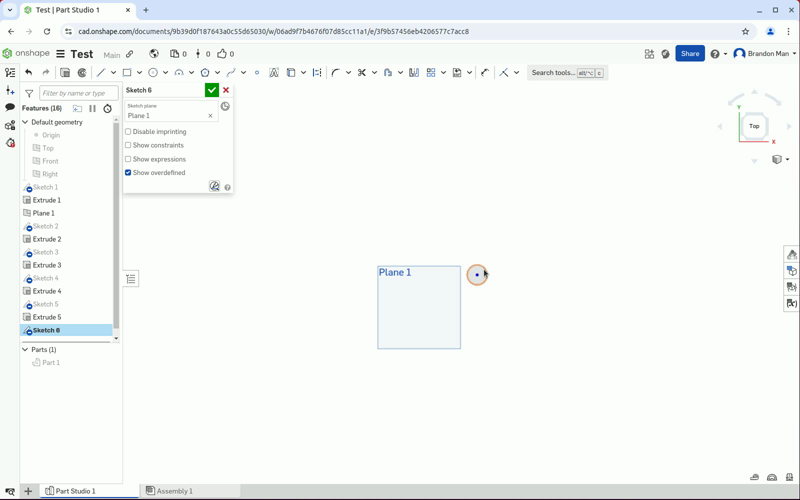
scroll(6)
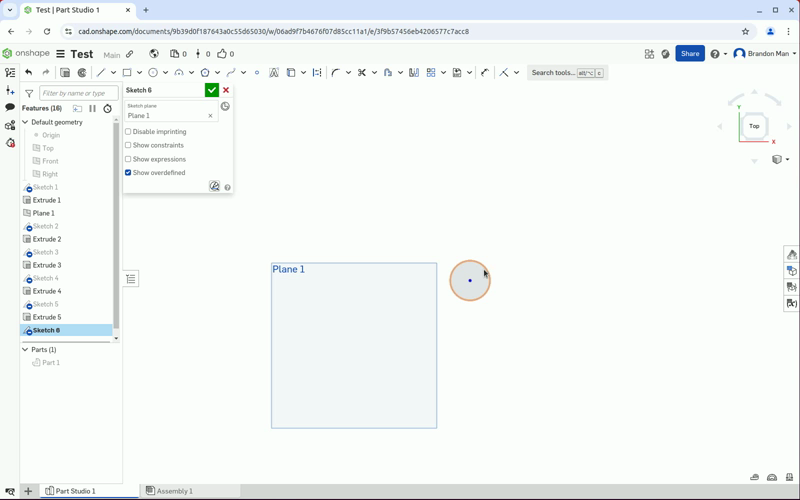
scroll(6)
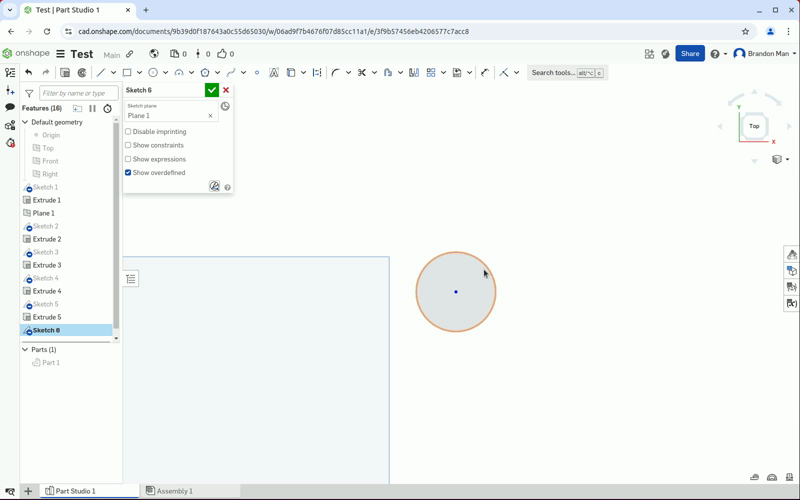
click(484, 269)
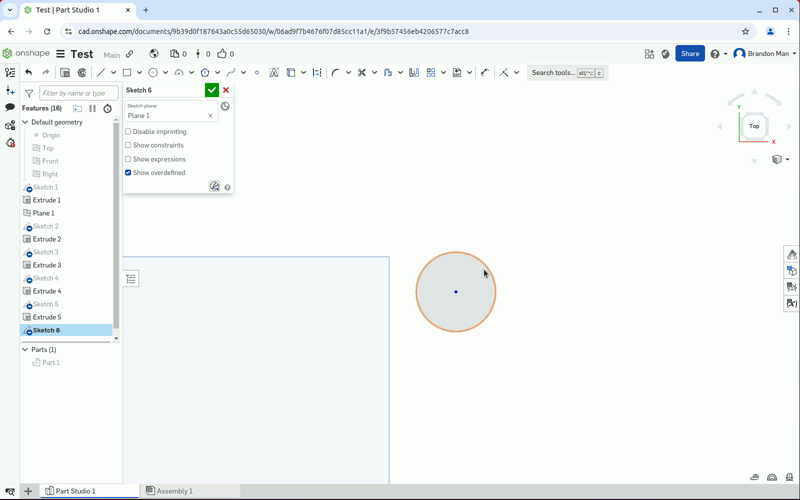
scroll(-6)
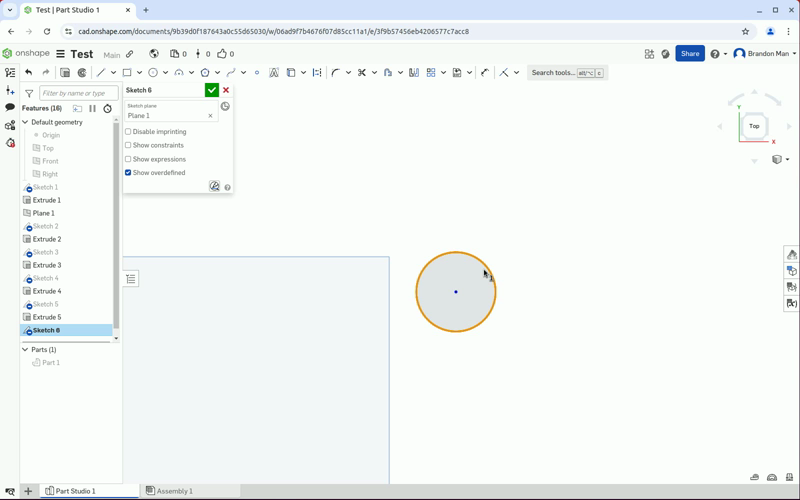
scroll(-6)
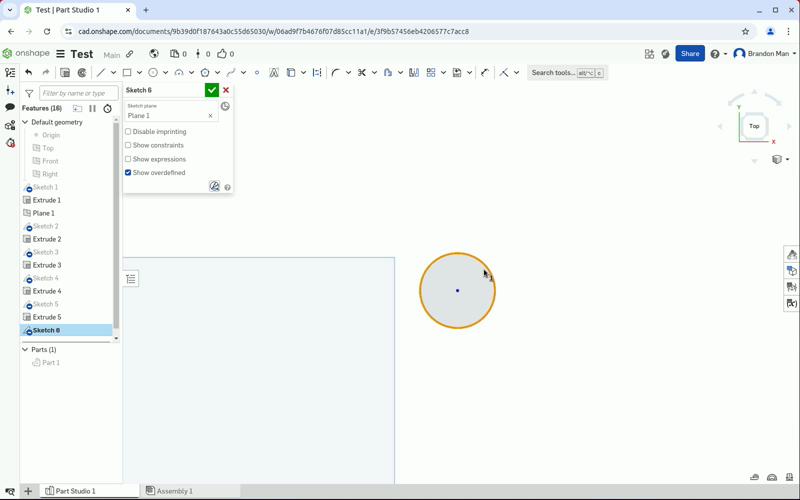
scroll(-6)
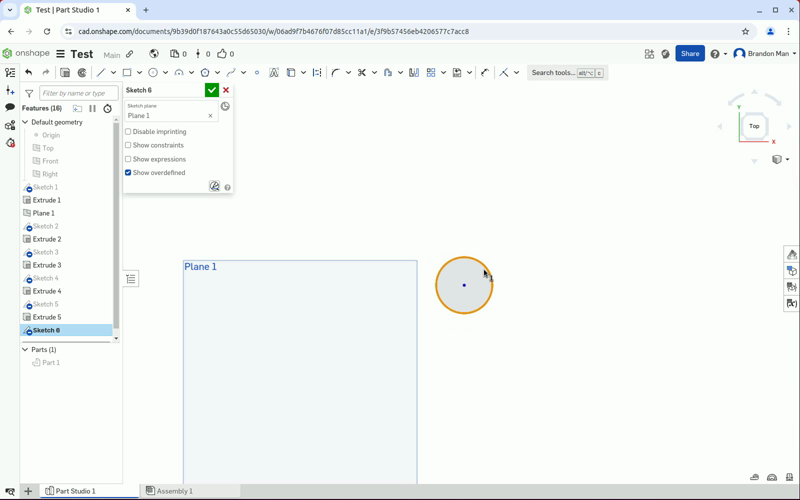
scroll(-6)
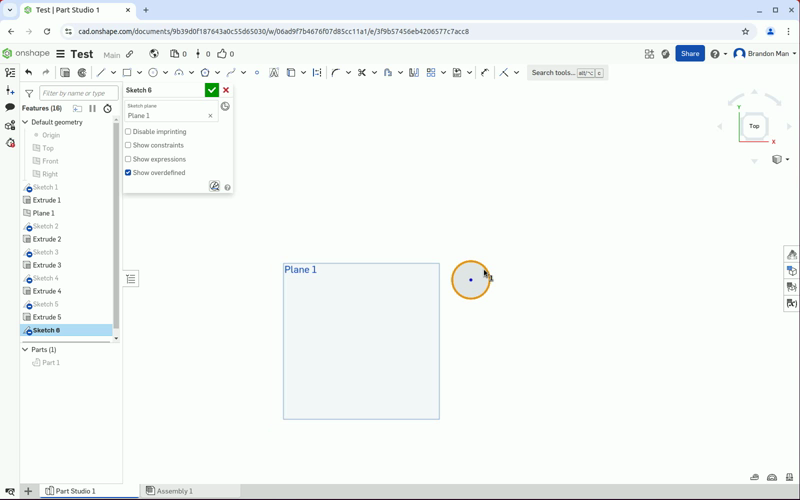
scroll(-6)
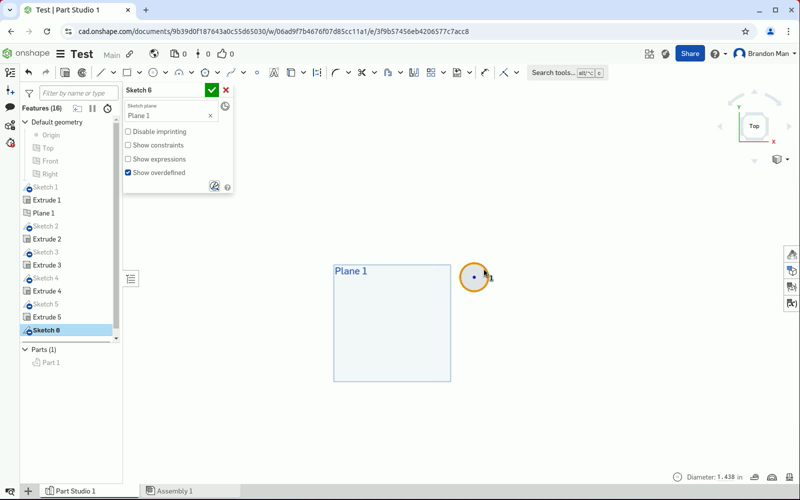
scroll(-6)
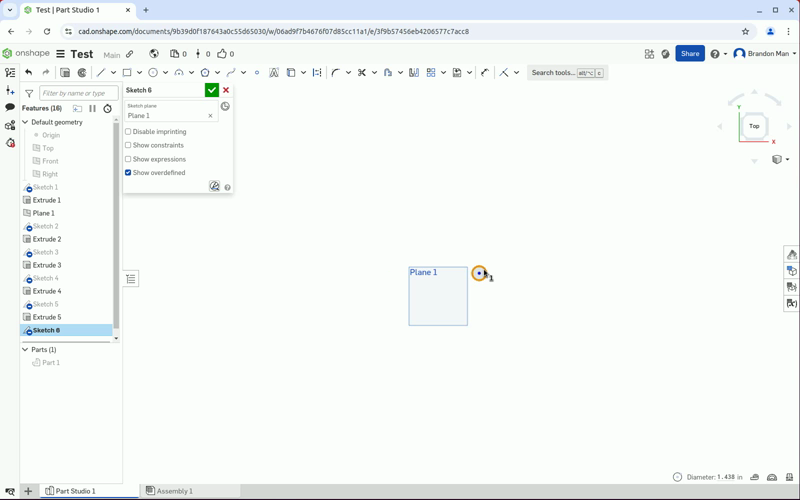
scroll(-6)
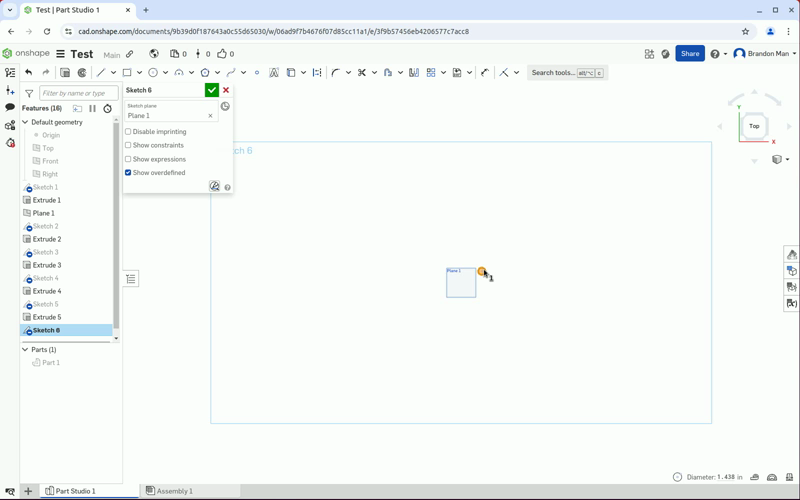
mouse_move(73, 352)
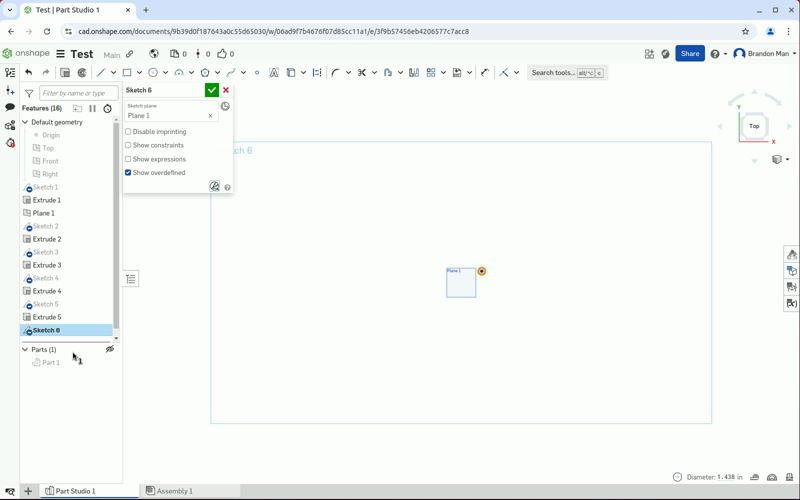
key(shift+y)
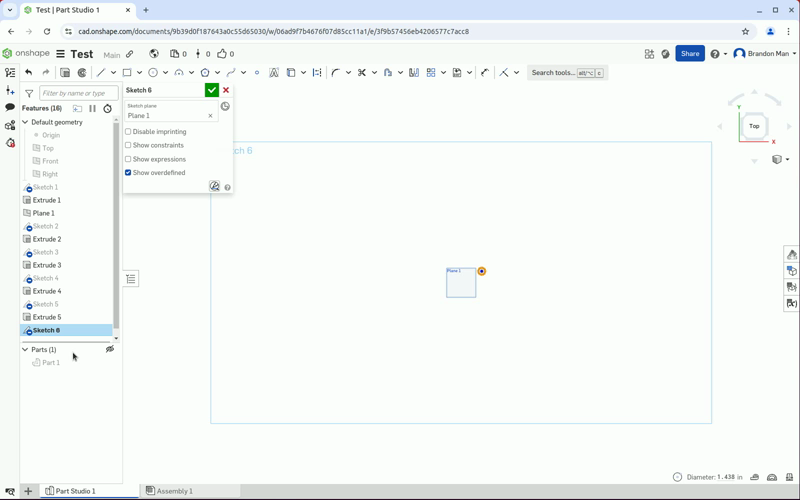
key(shift+e)
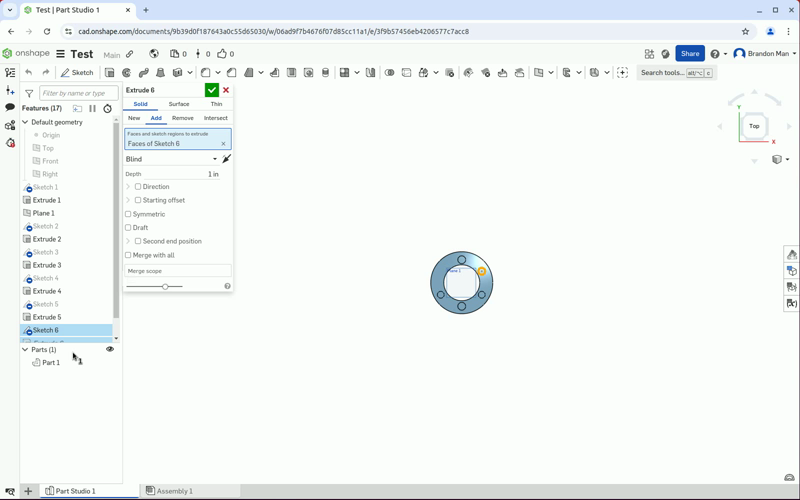
mouse_move(143, 106)
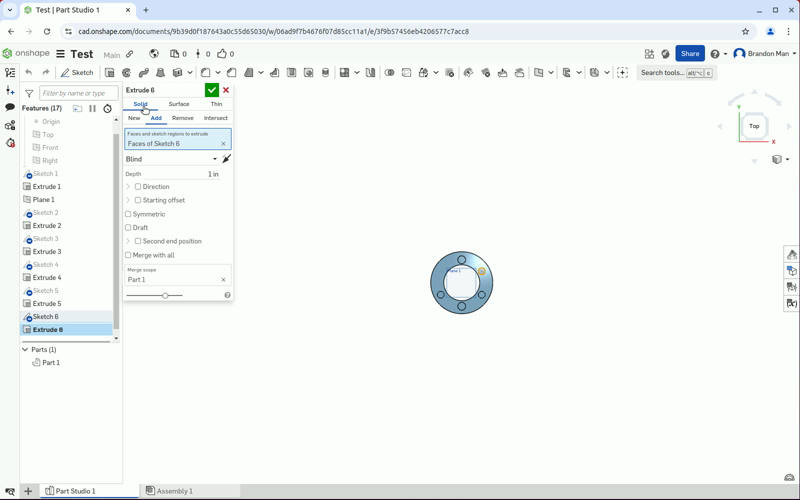
click(143, 106)
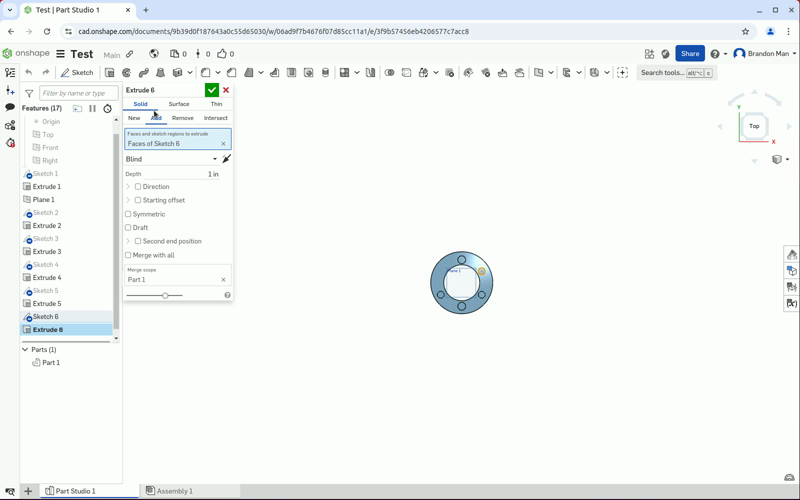
mouse_move(186, 120)
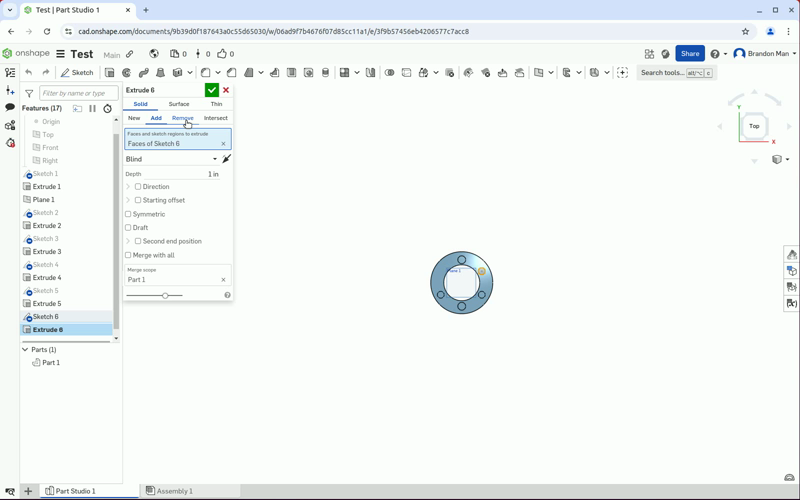
click(186, 120)
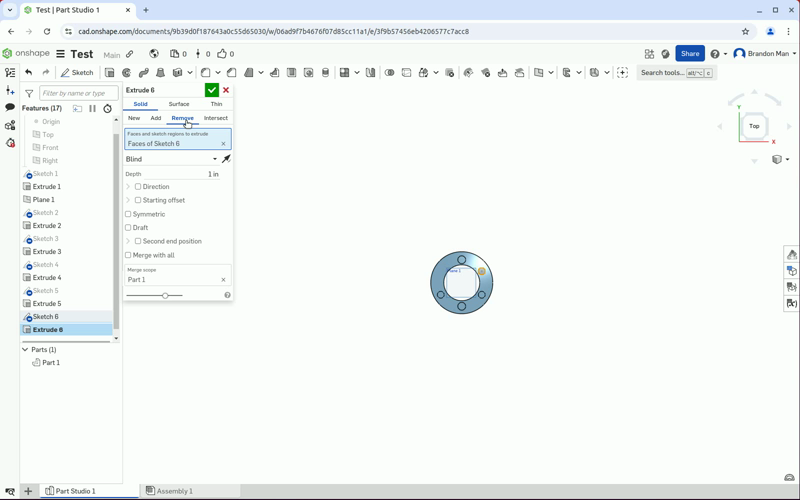
key(tab, 4)
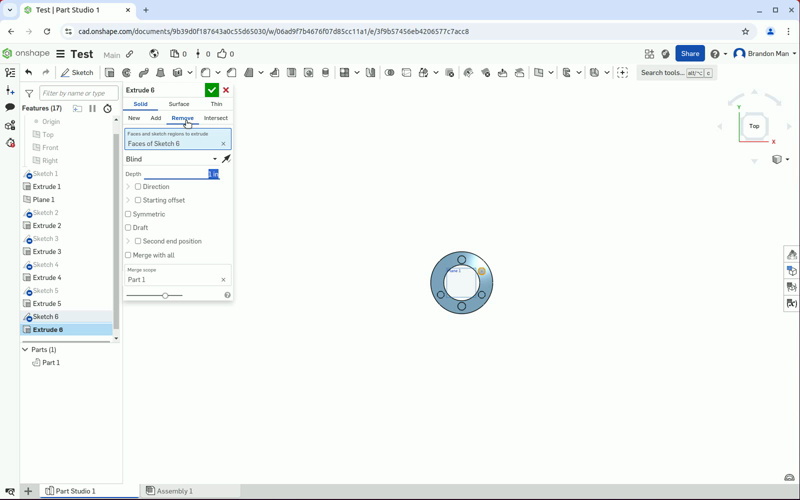
text(4.333)
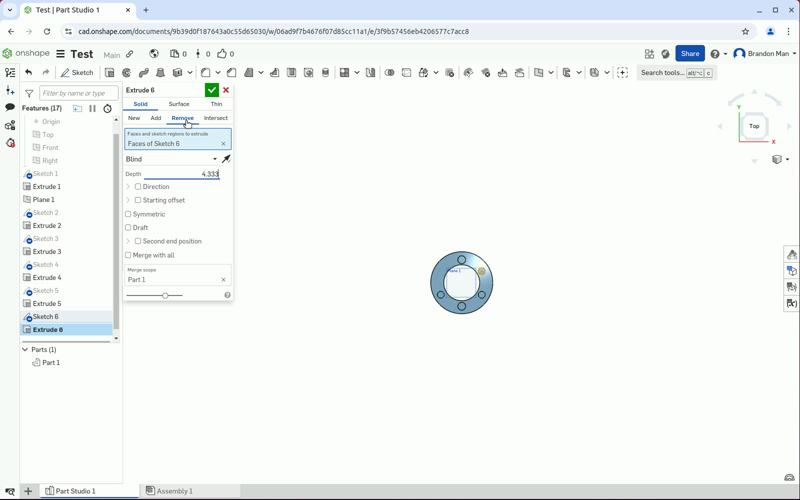
key(tab, 6)
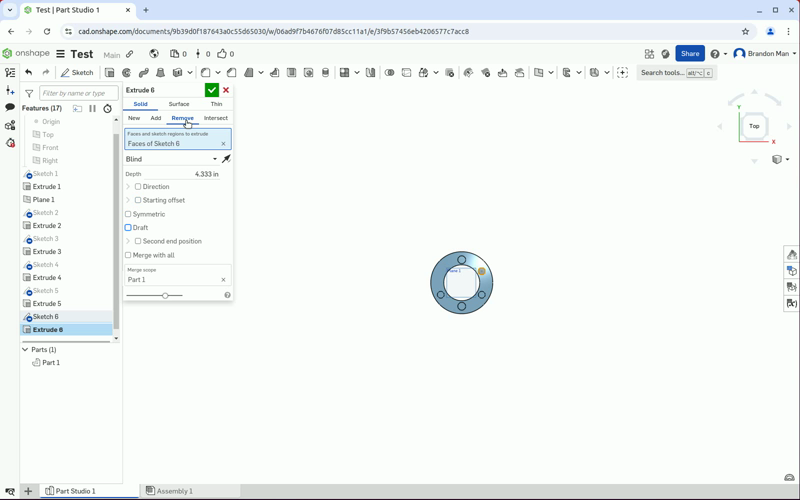
key(space)
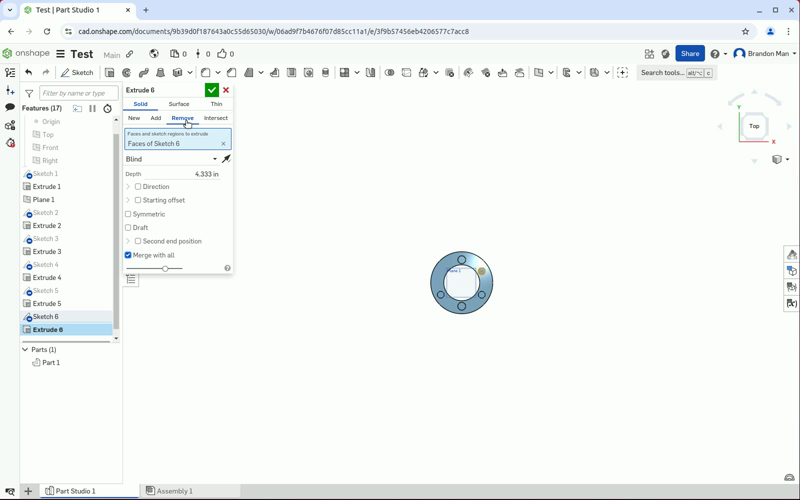
key(enter)
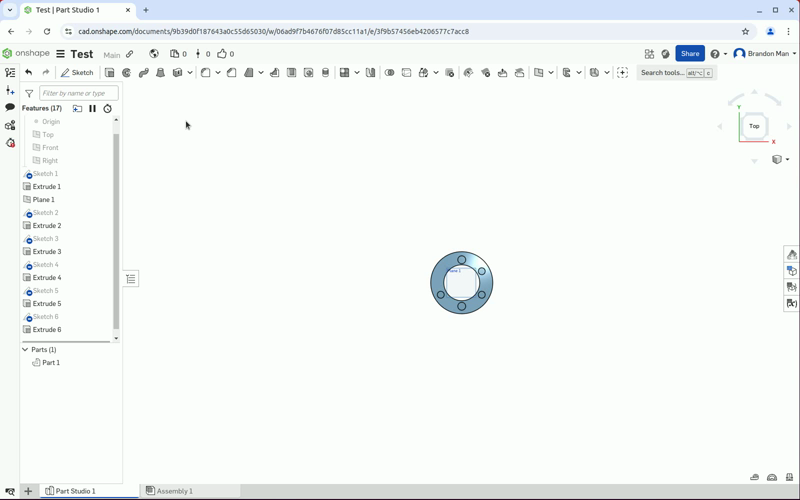
key(shift+h)
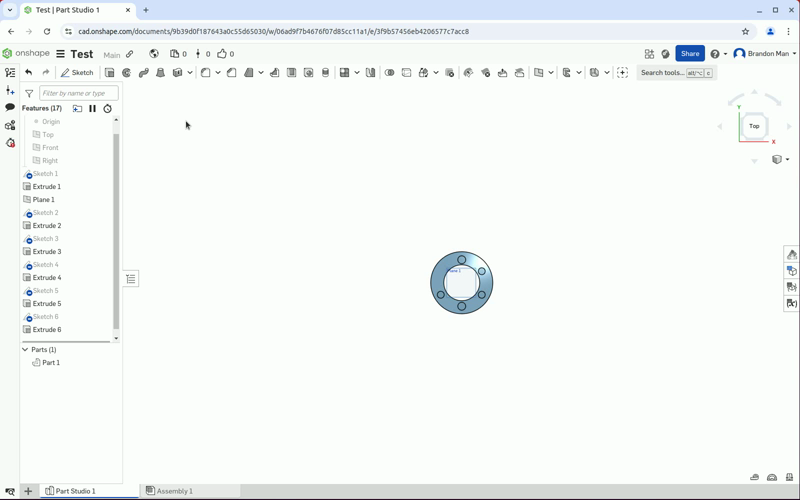
key(shift+h)
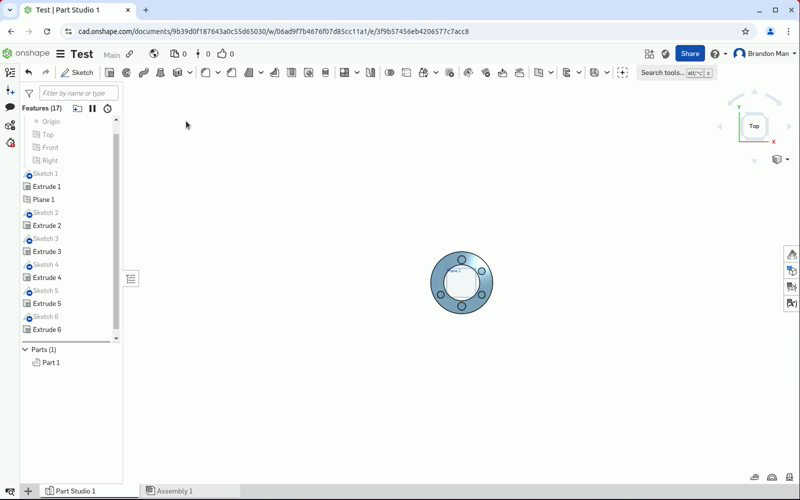
mouse_move(69, 176)
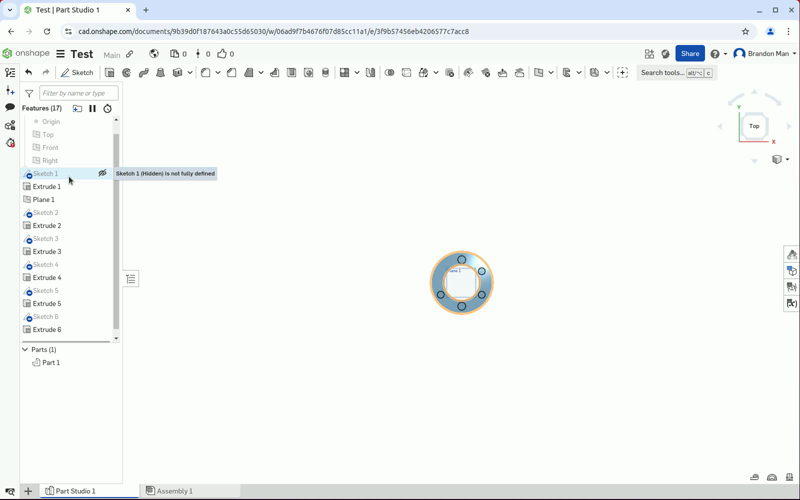
click(69, 176)
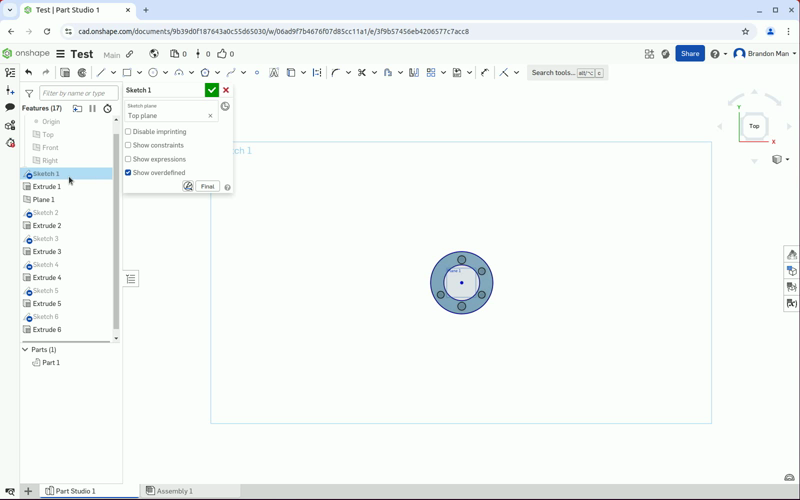
mouse_move(229, 92)
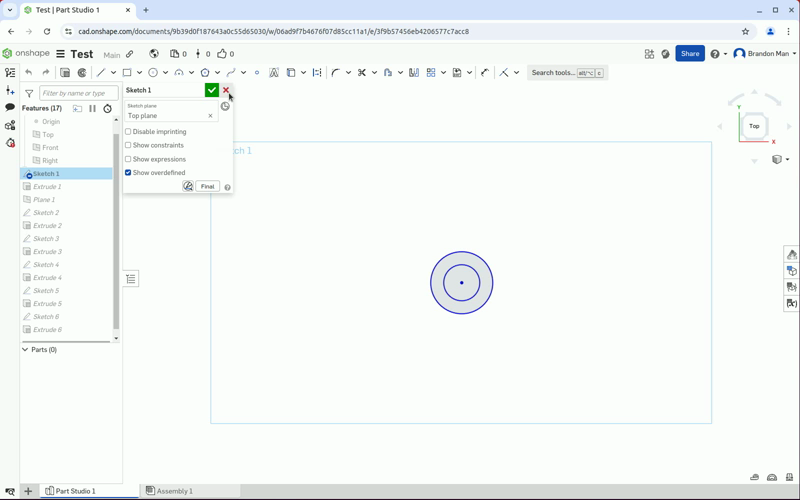
click(229, 92)
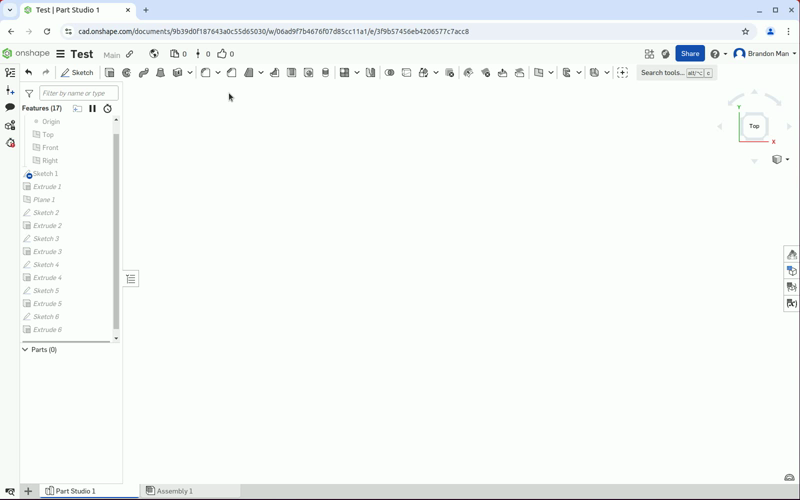
key(shift+s)
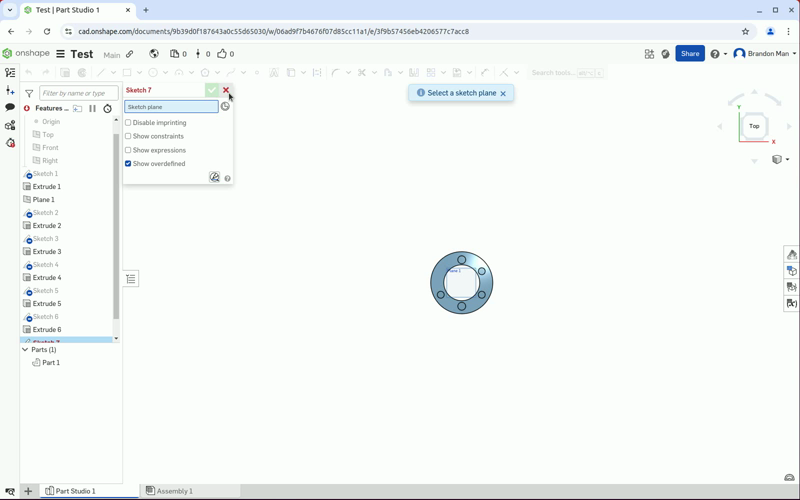
mouse_move(69, 189)
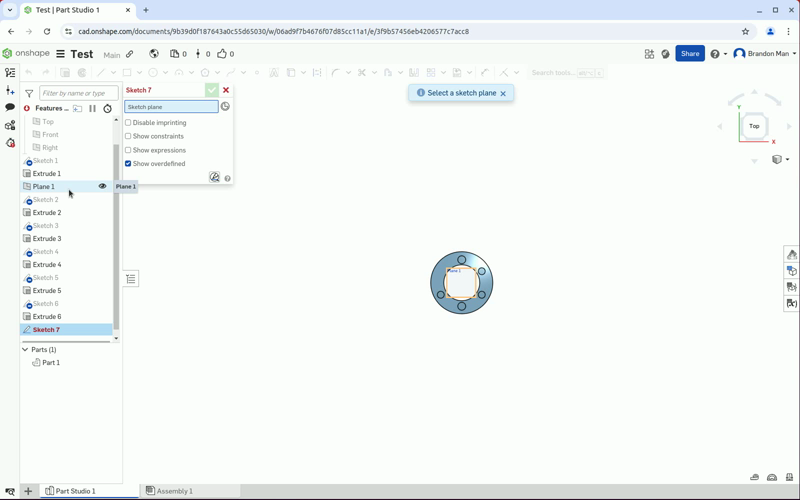
click(69, 189)
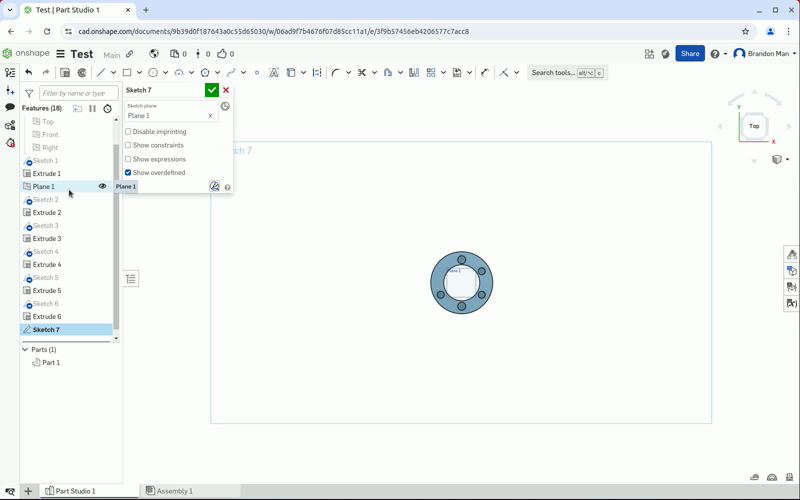
mouse_move(73, 352)
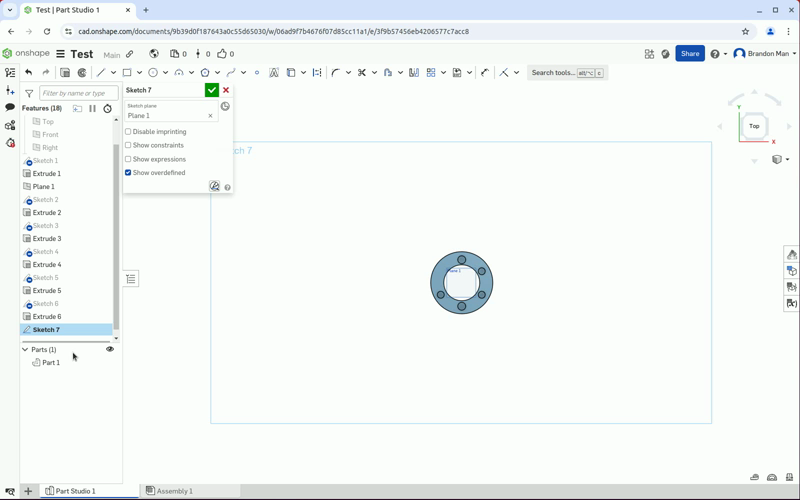
key(y)
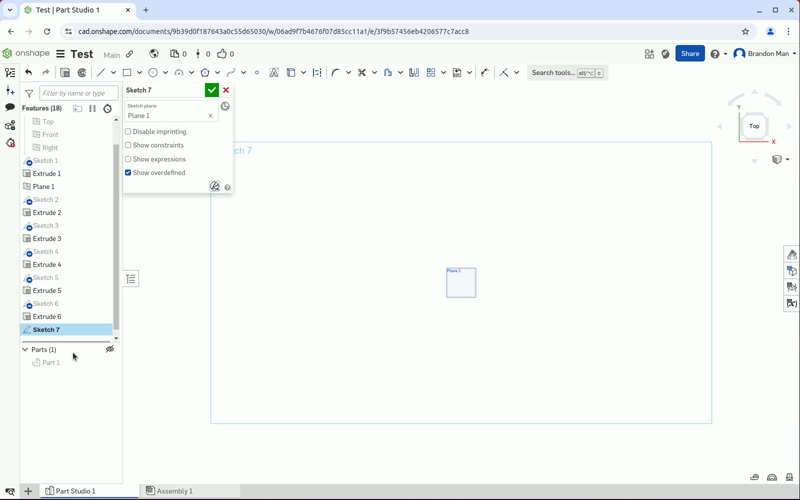
key(c)
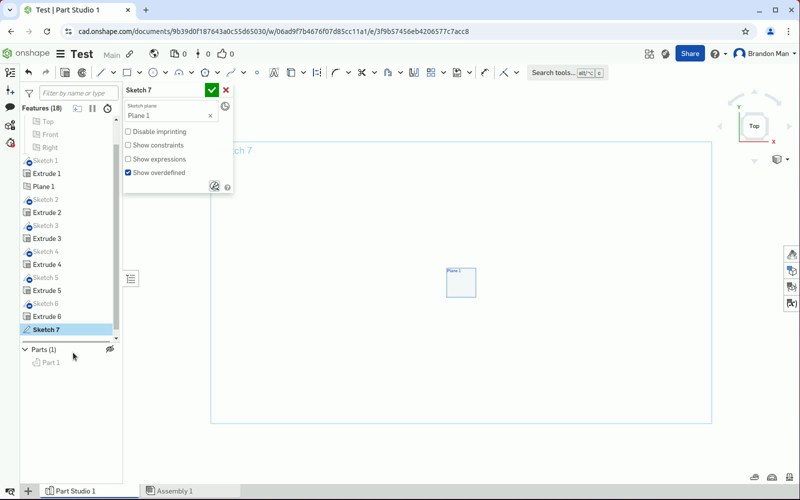
key_down(shift)
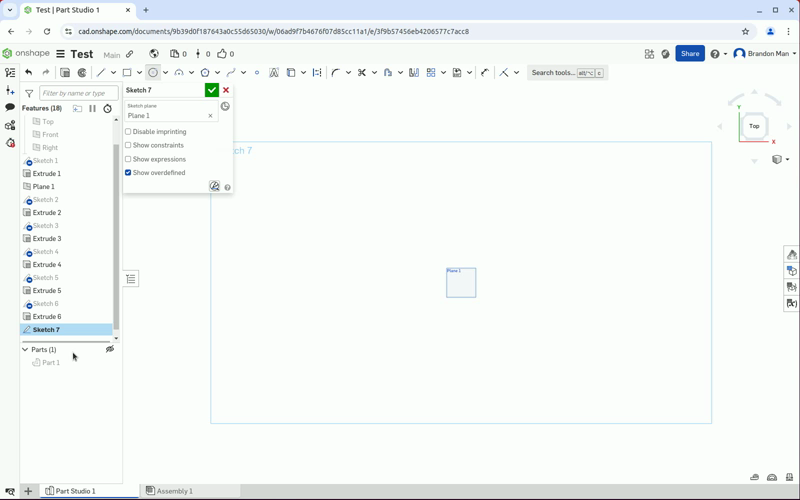
mouse_move(440, 271)
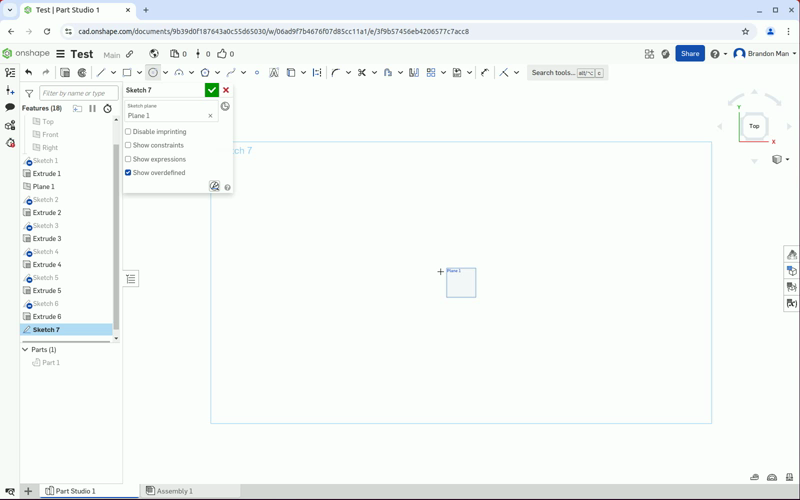
click(440, 271)
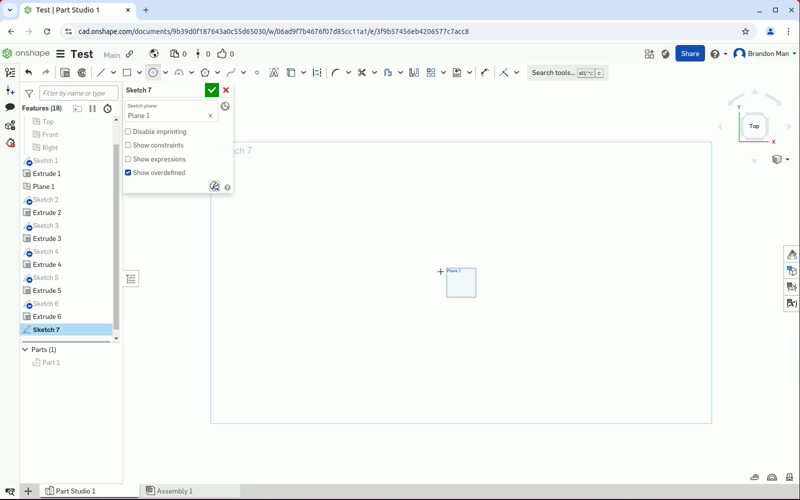
key_up(shift)
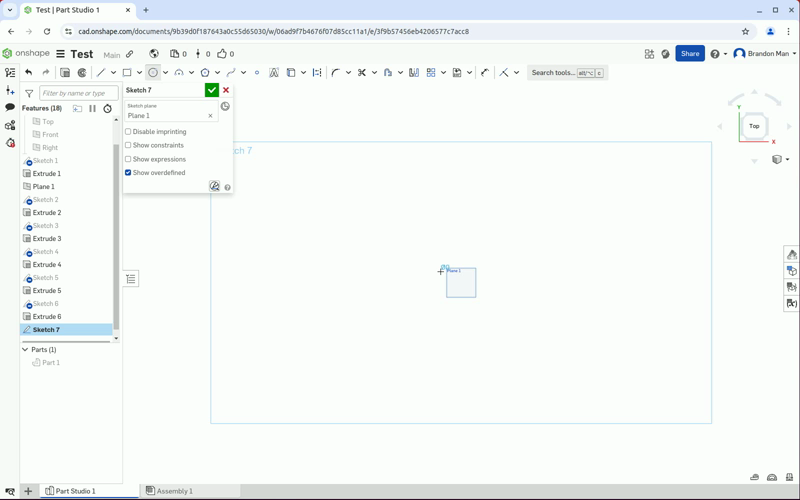
mouse_move(444, 271)
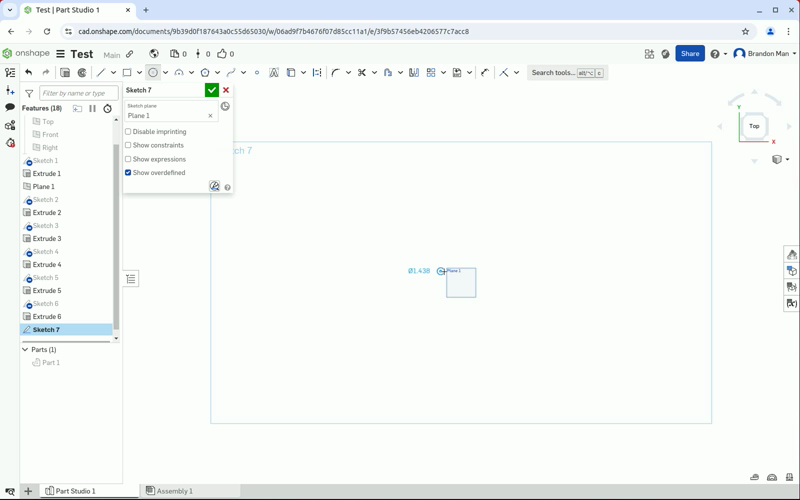
click(444, 271)
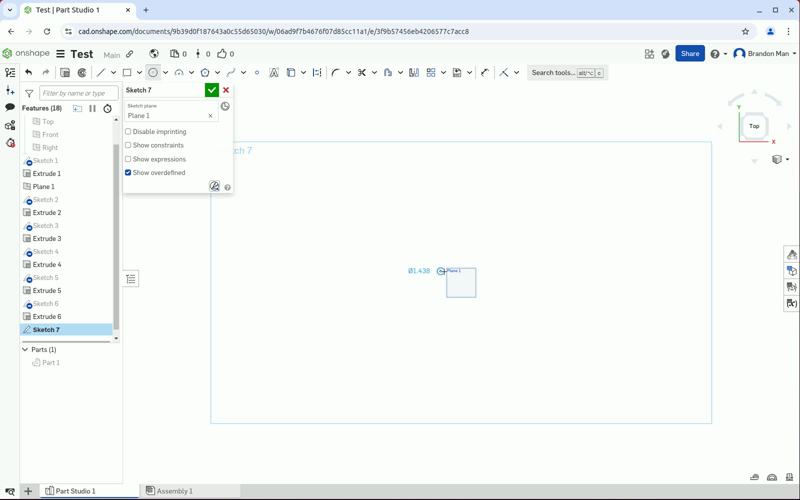
key(esc)
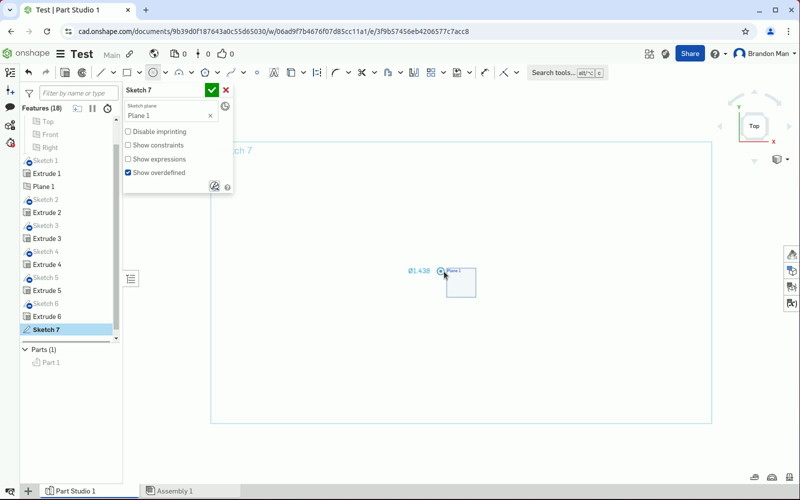
mouse_move(441, 268)
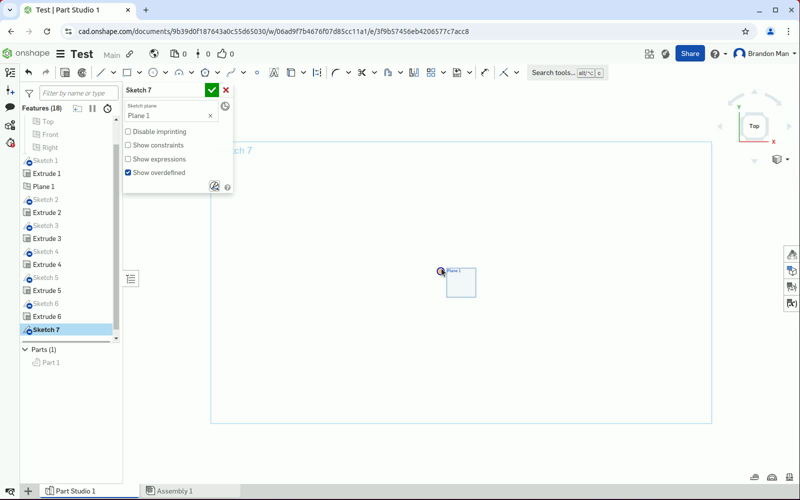
scroll(6)
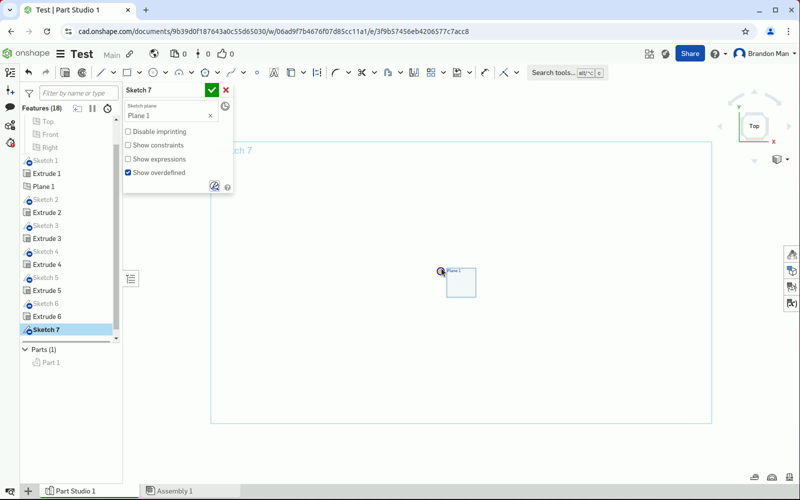
scroll(6)
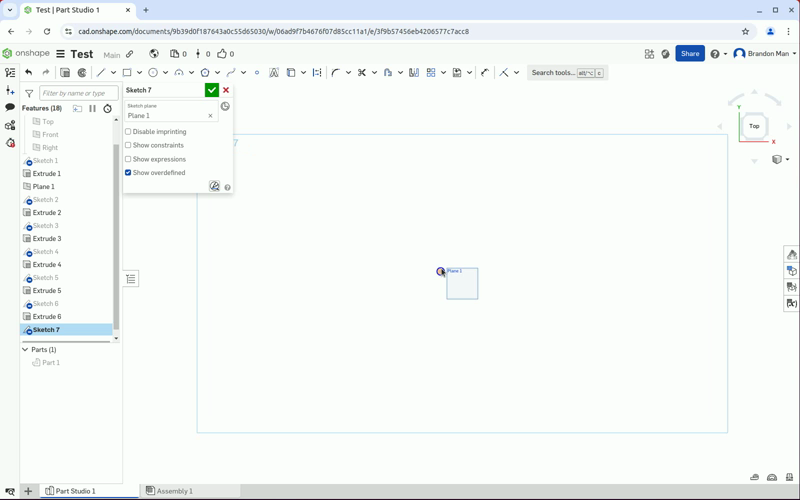
scroll(6)
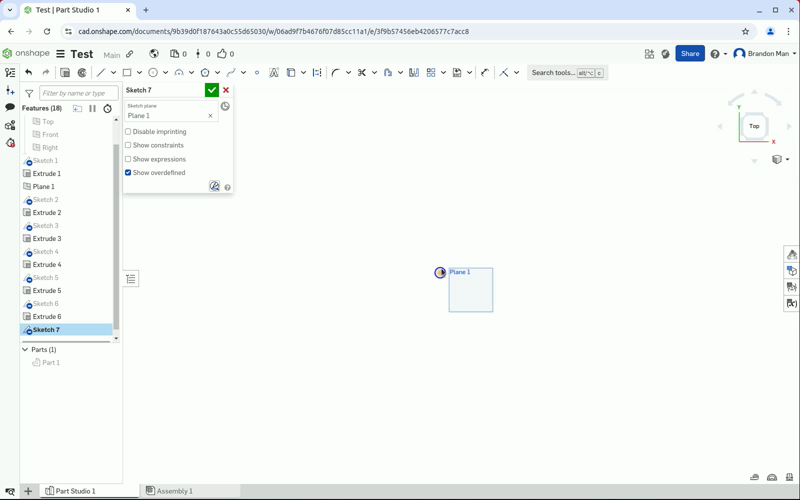
scroll(6)
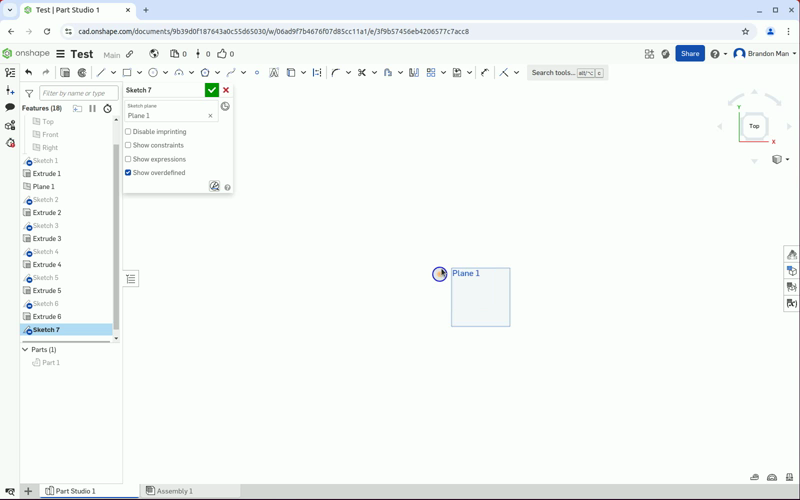
scroll(6)
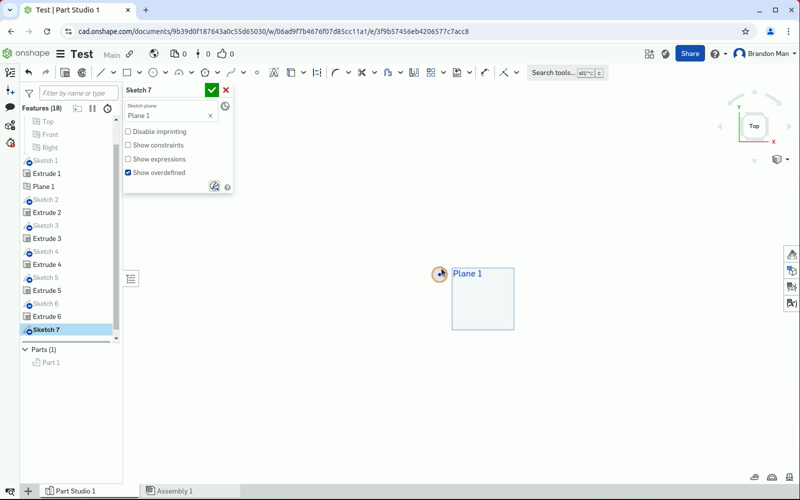
scroll(6)
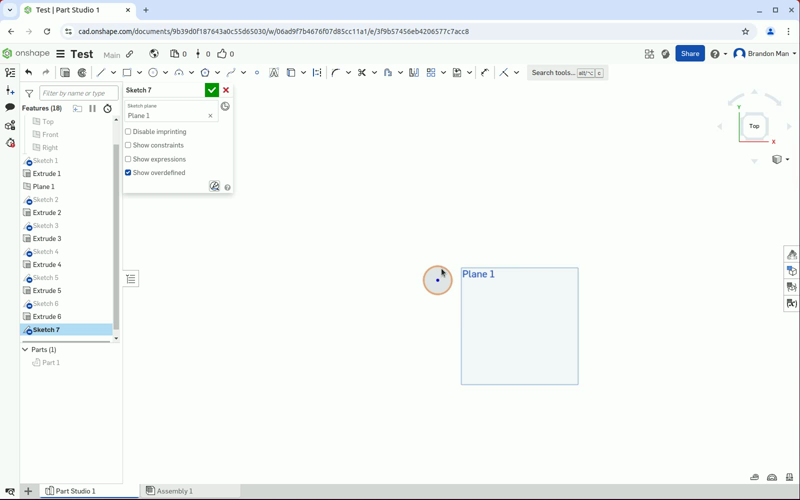
scroll(6)
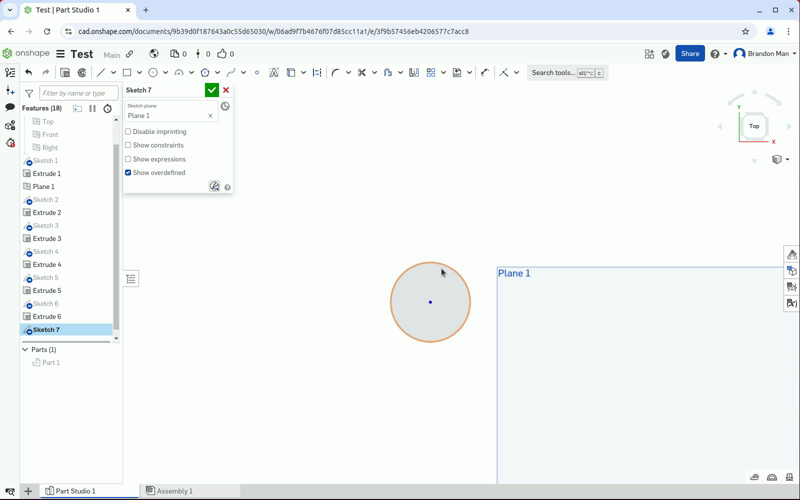
click(441, 268)
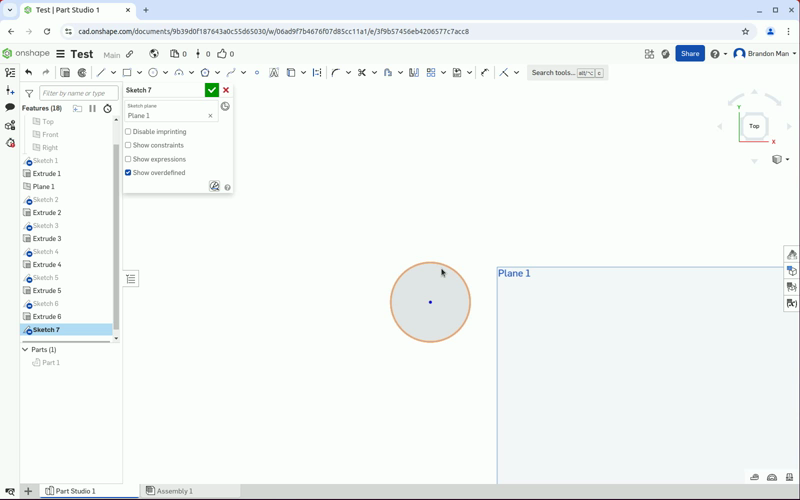
scroll(-6)
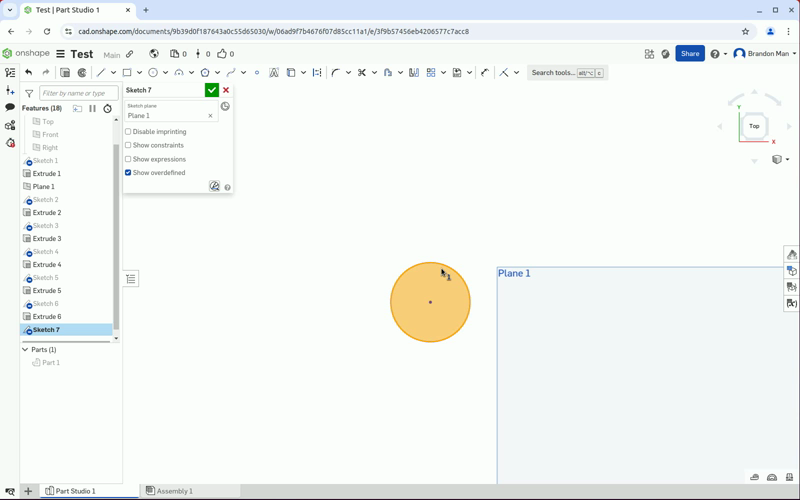
scroll(-6)
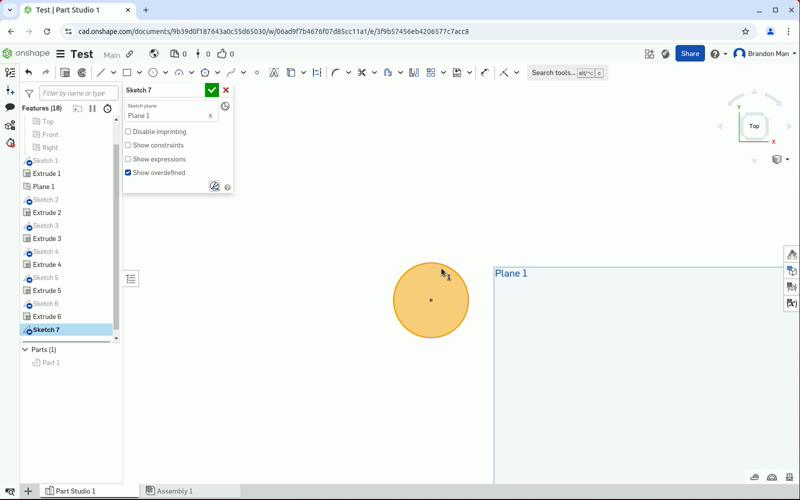
scroll(-6)
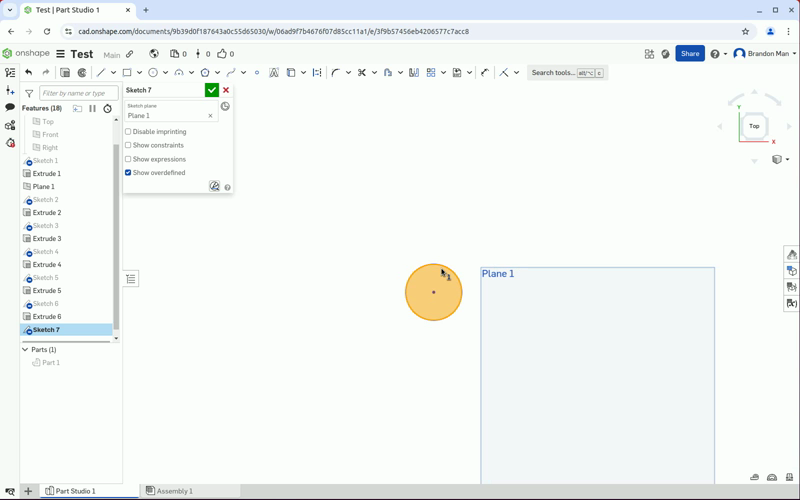
scroll(-6)
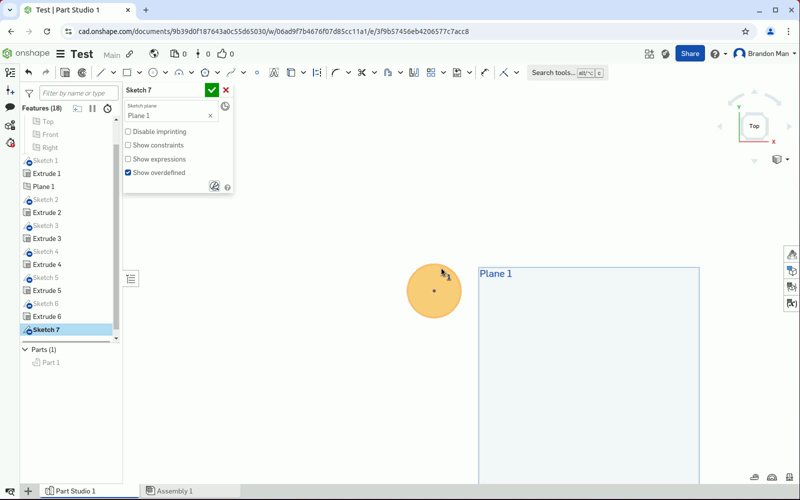
scroll(-6)
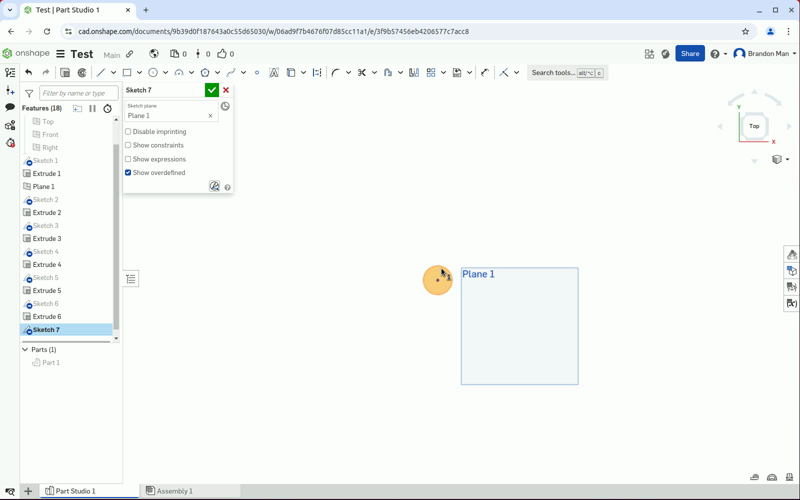
scroll(-6)
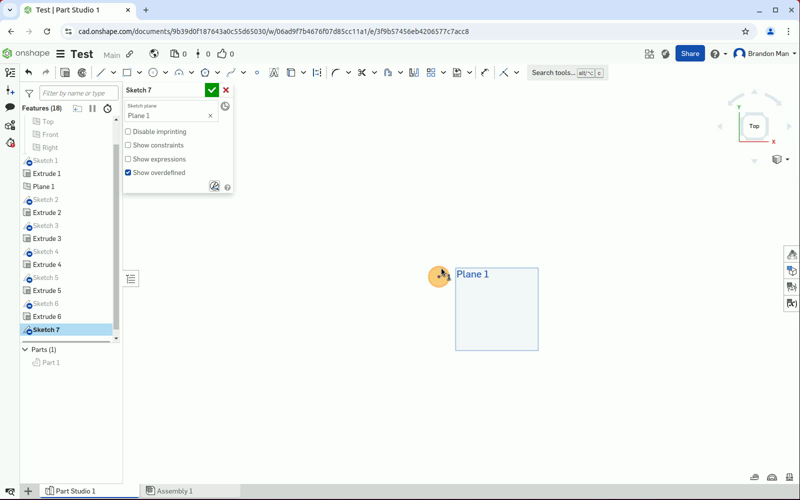
scroll(-6)
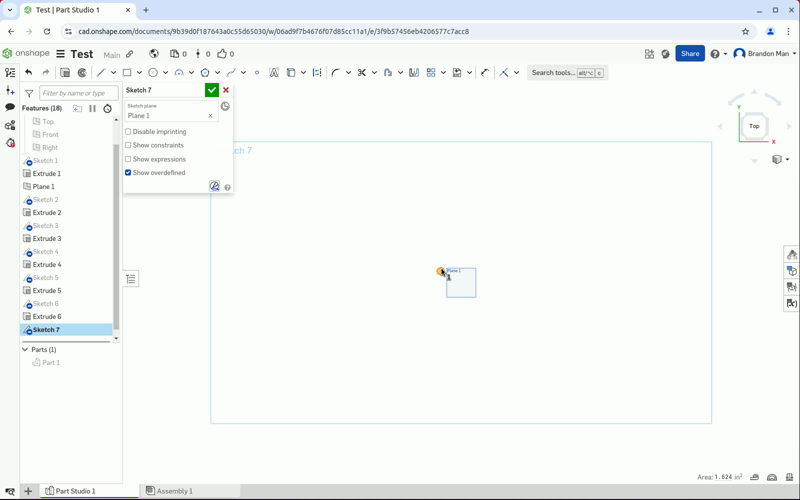
mouse_move(73, 352)
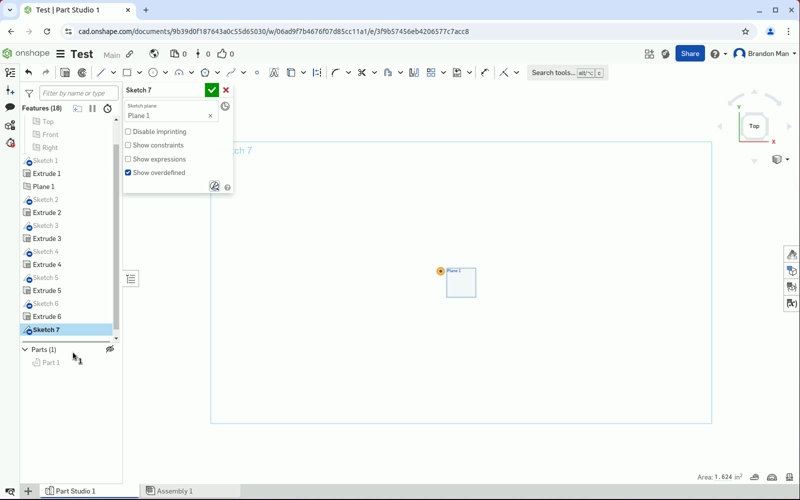
key(shift+y)
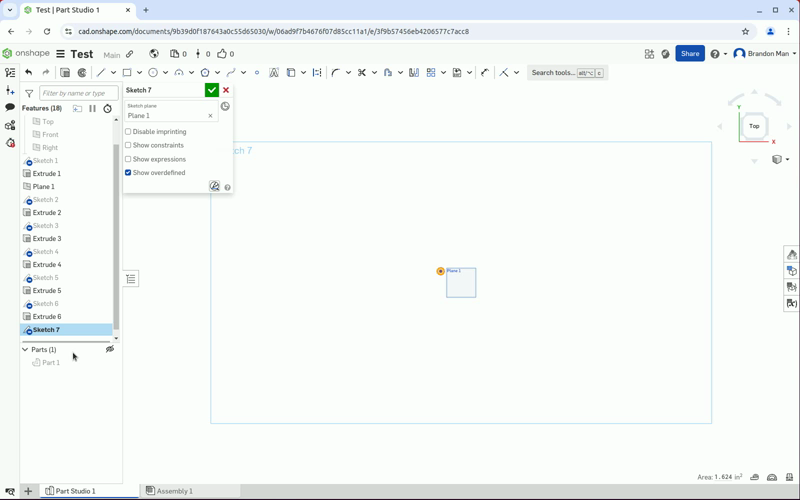
key(shift+e)
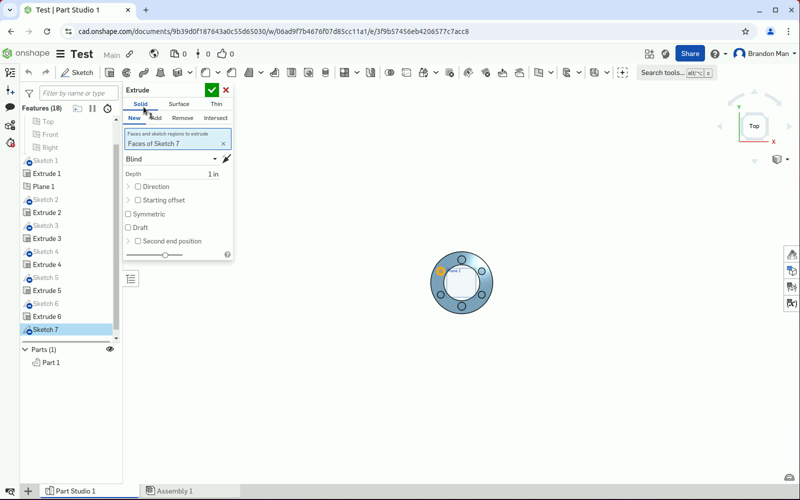
mouse_move(143, 106)
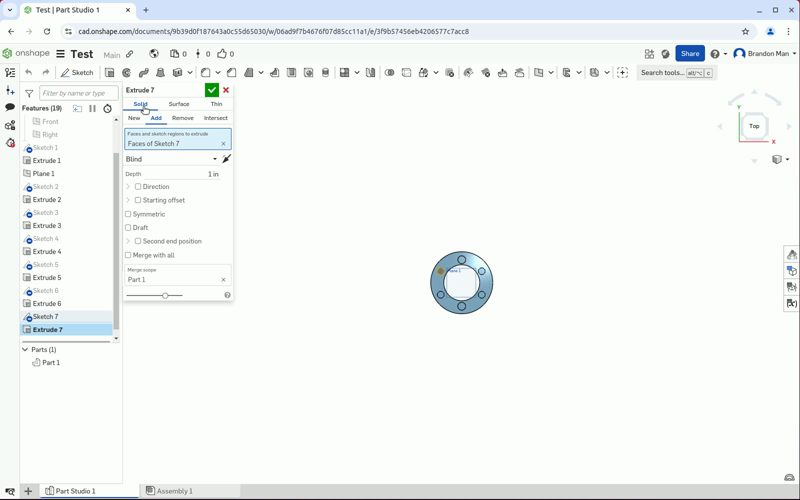
click(143, 106)
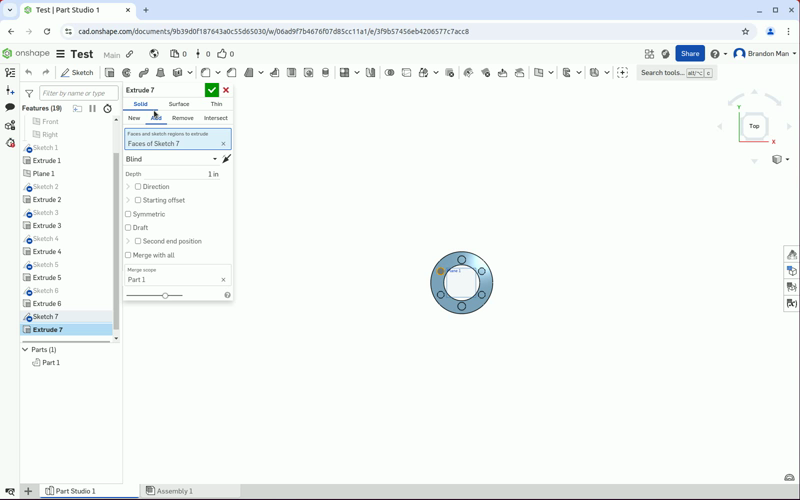
mouse_move(186, 120)
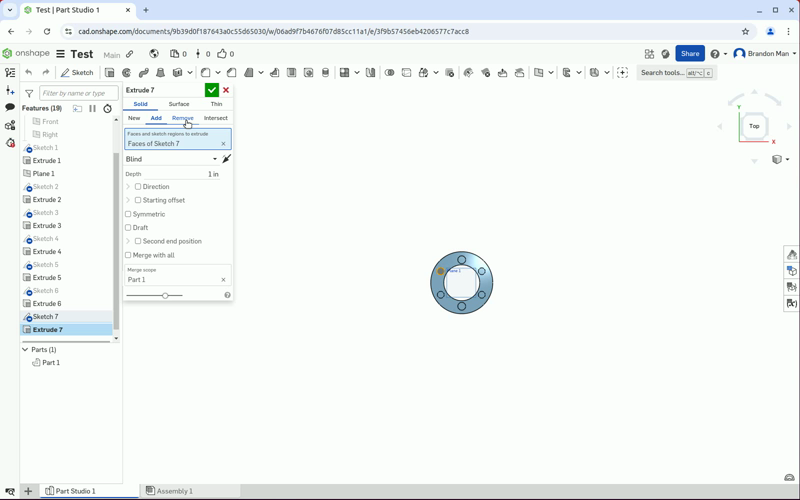
click(186, 120)
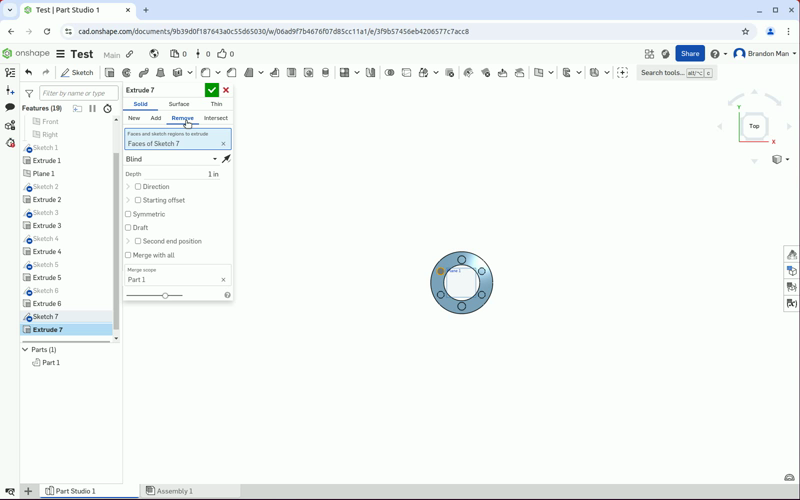
key(tab, 4)
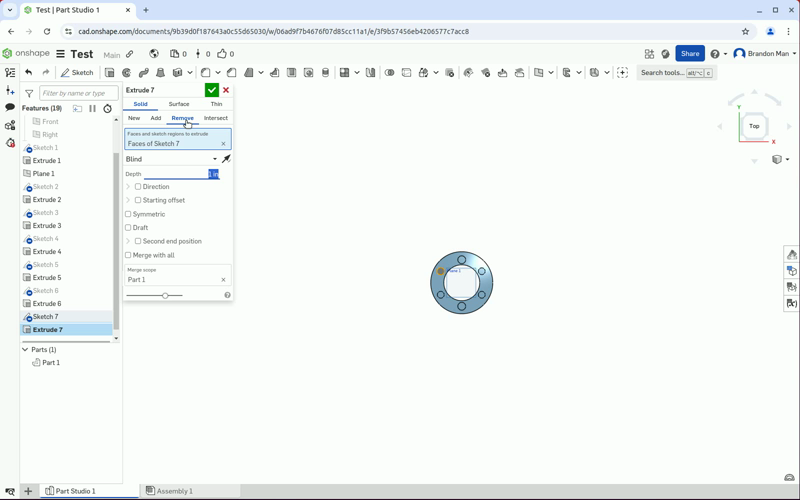
text(4.333)
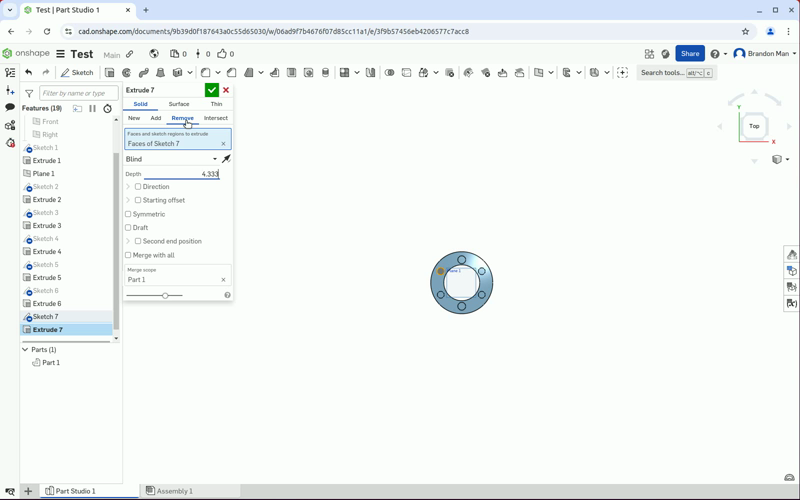
key(tab, 6)
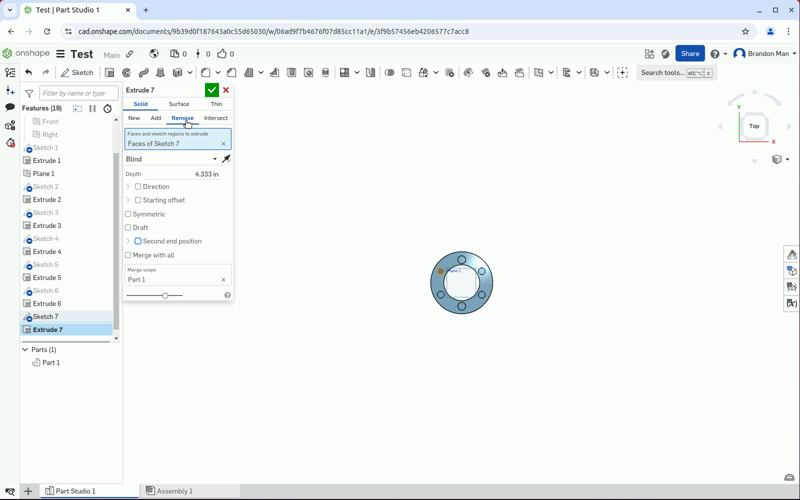
key(space)
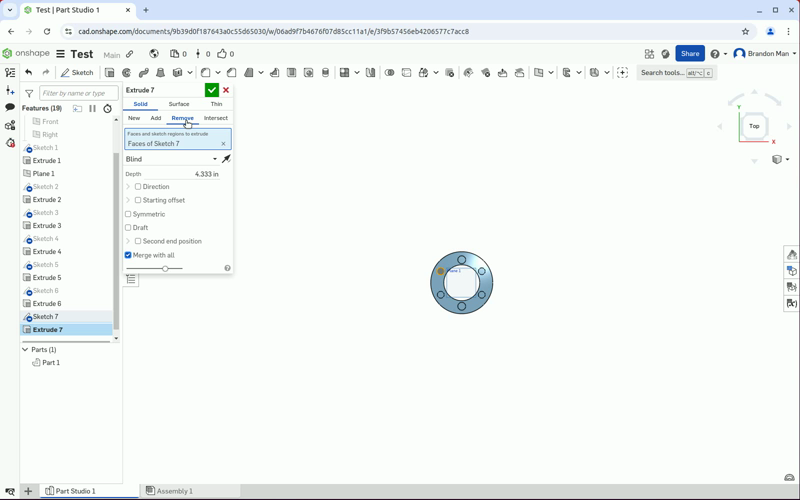
key(enter)
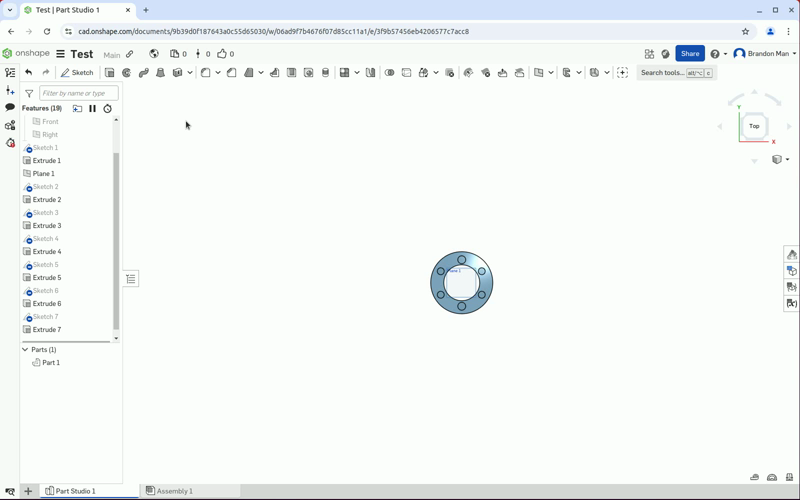
key(shift+h)
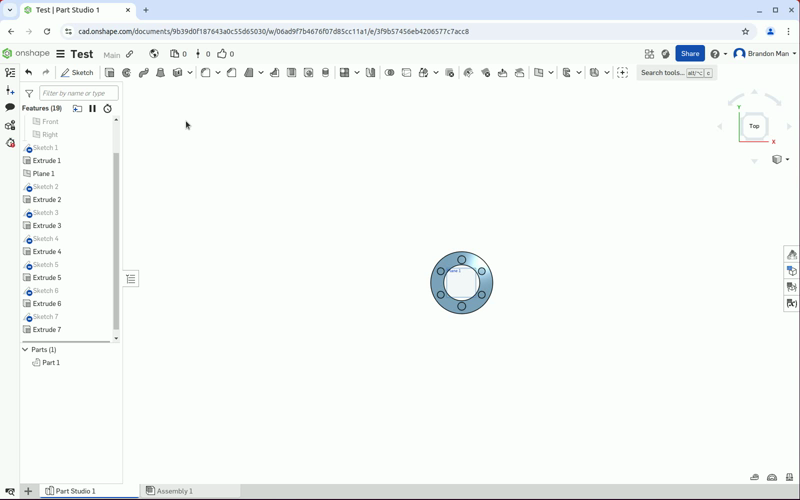
key(shift+h)
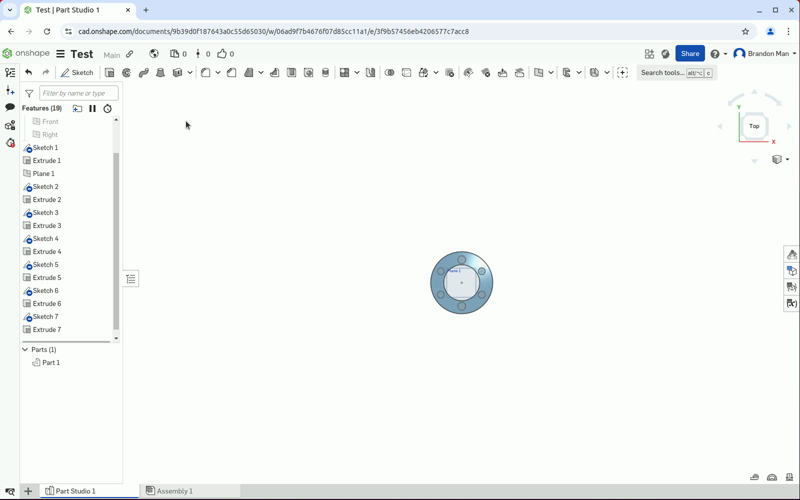
key(shift+7)
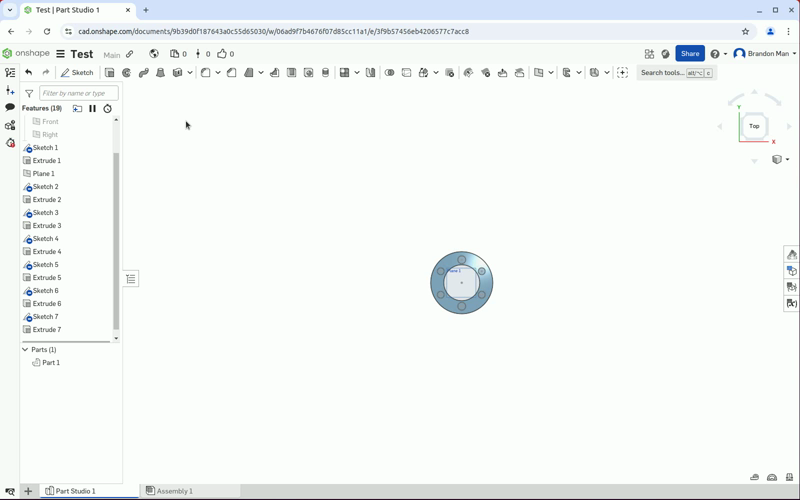
key(up, 3)
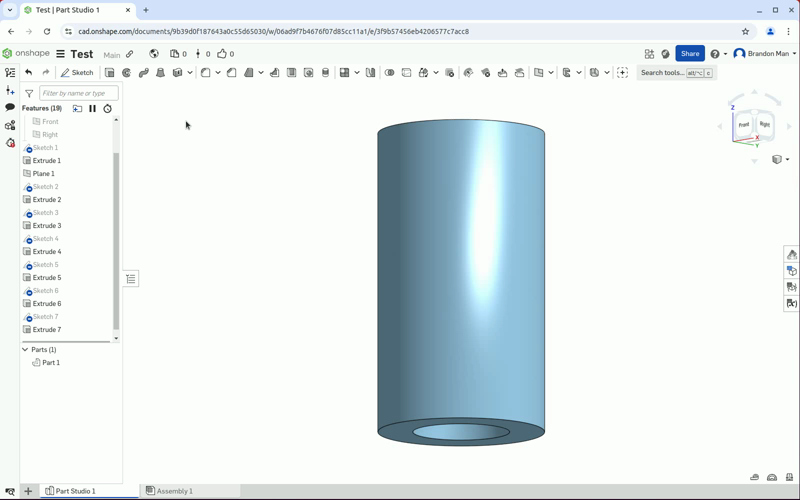
key(left, 3)
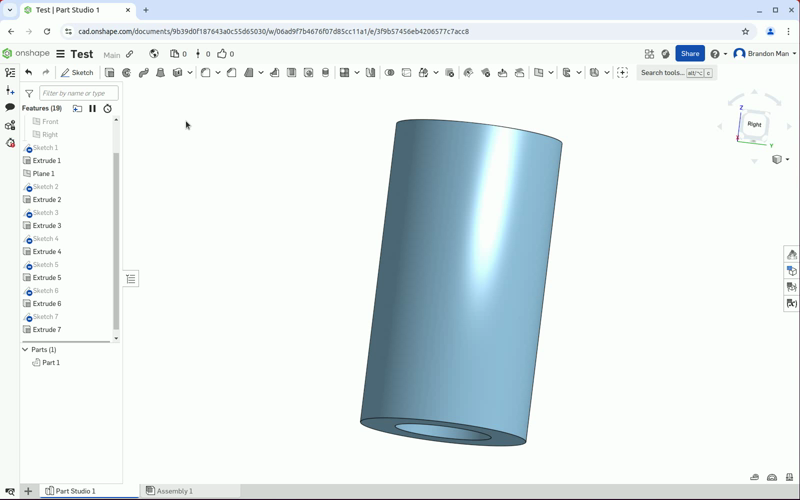
key(right, 3)
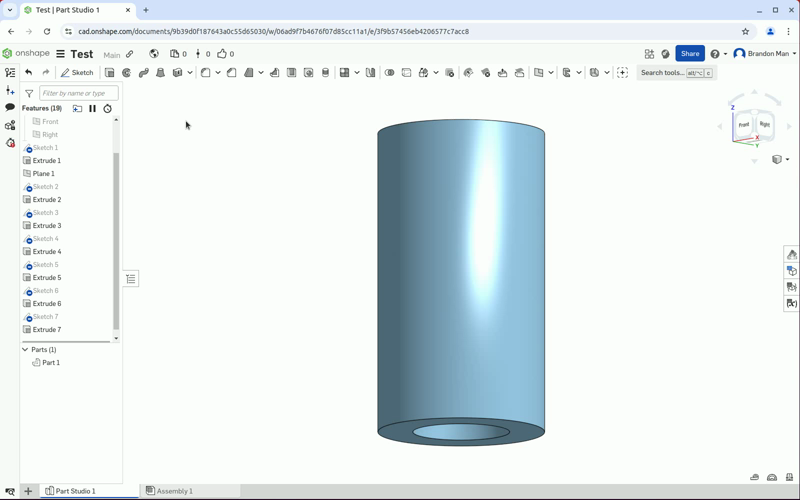
key(down, 3)
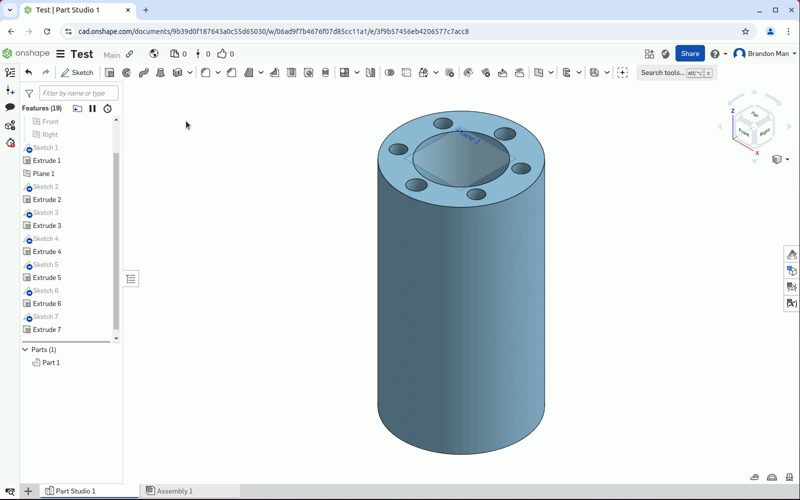
mouse_move(69, 150)
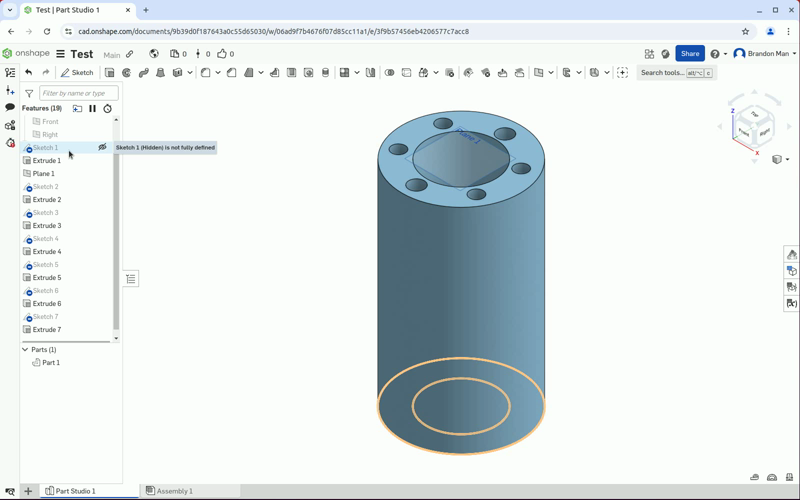
click(69, 150)